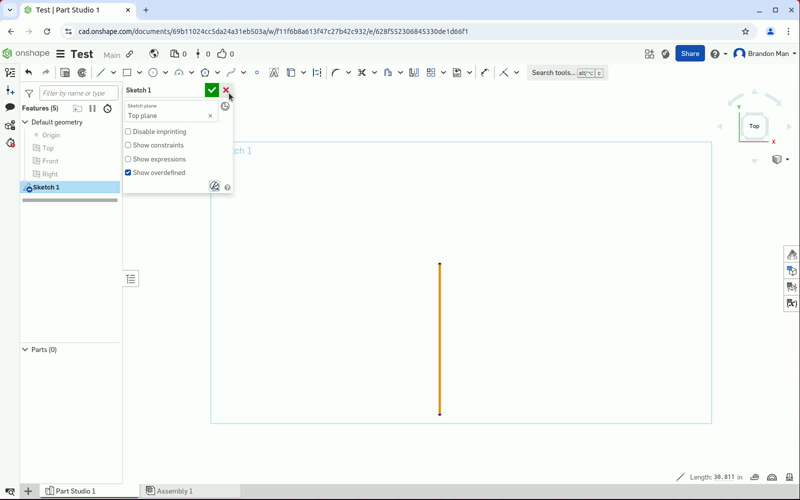
key(shift+h)
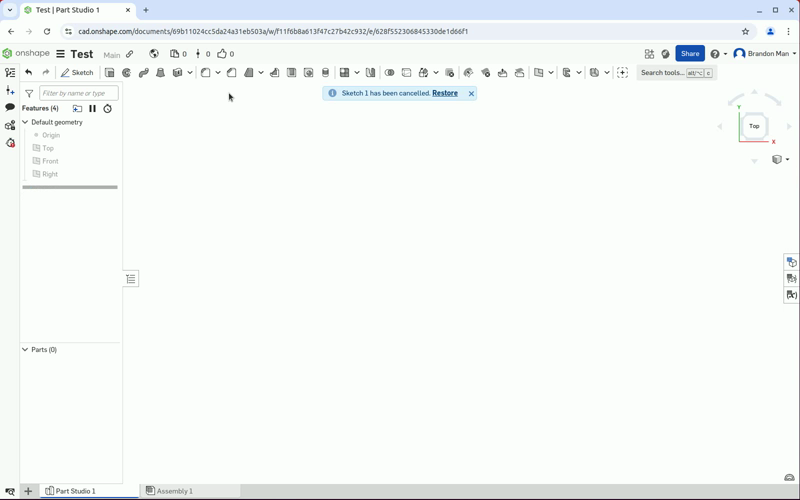
mouse_move(73, 352)
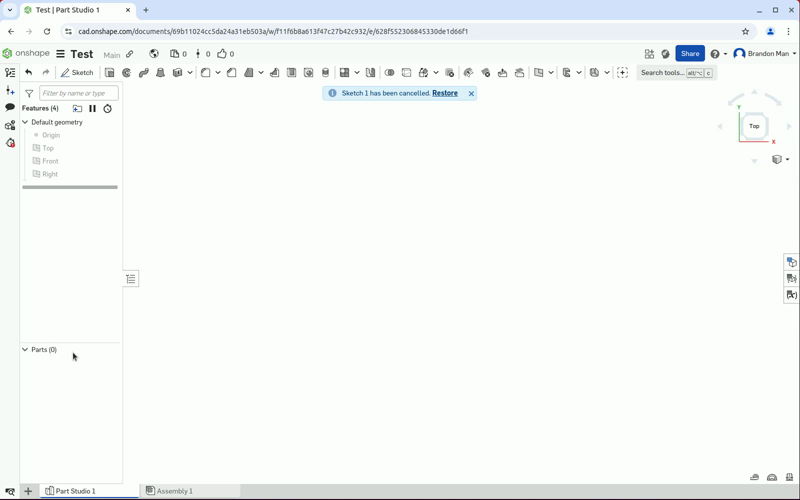
key(y)
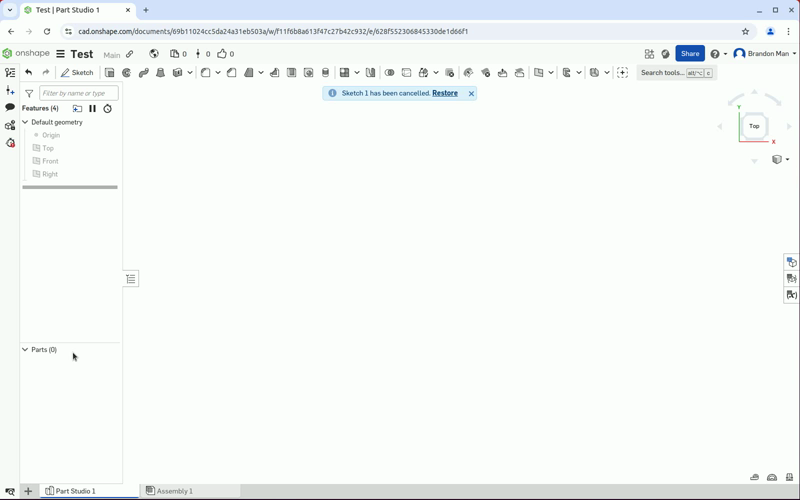
key(shift+p)
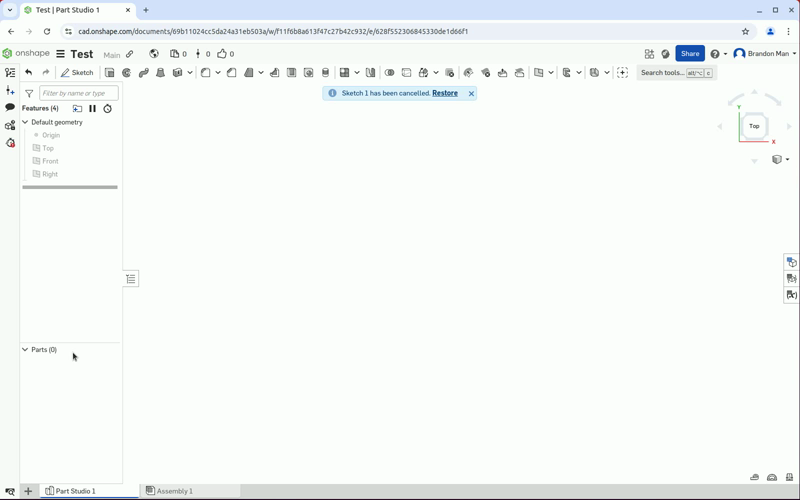
key(space)
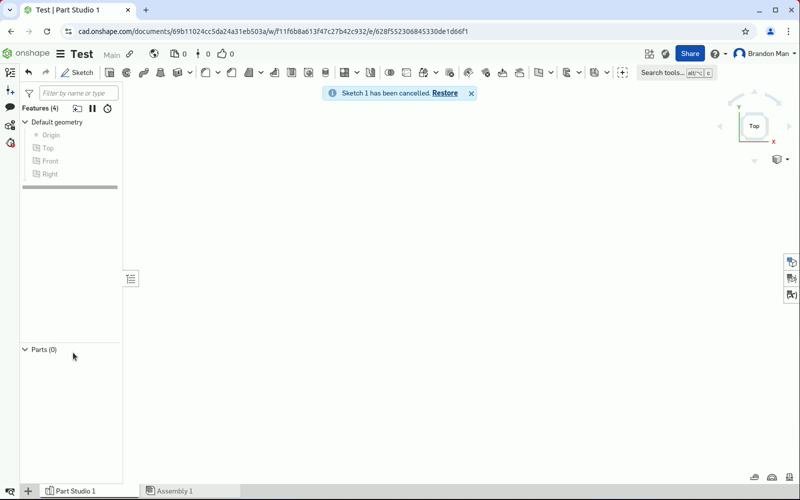
key_down(shift)
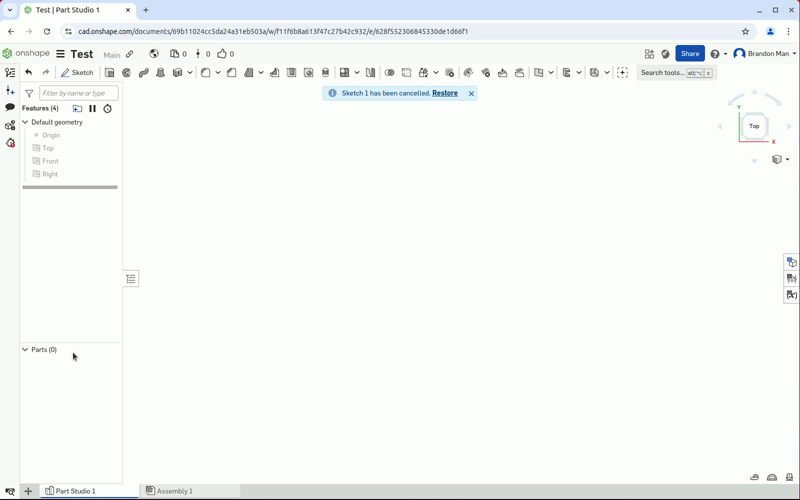
key(up)
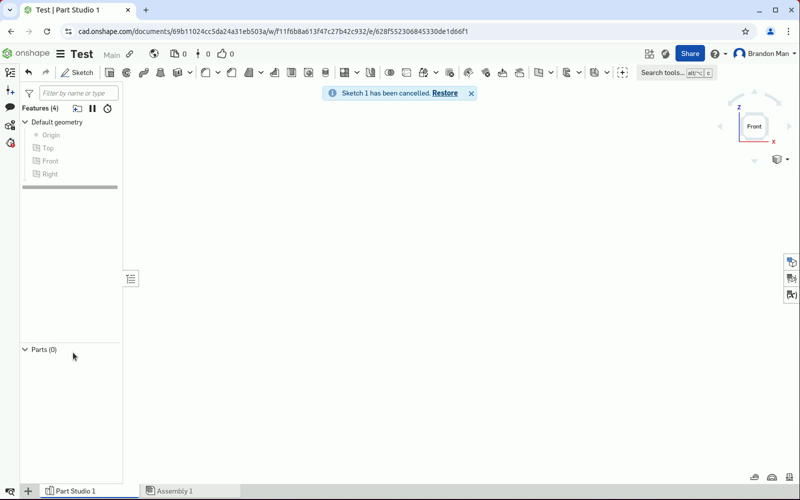
key_up(shift)
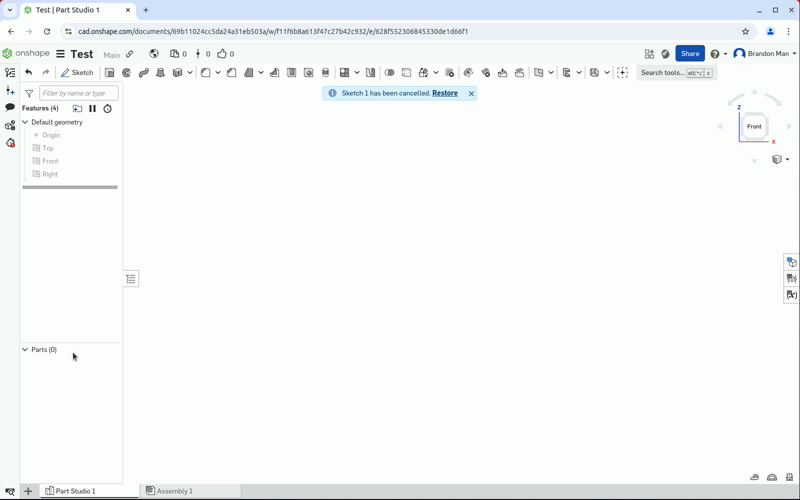
key(space)
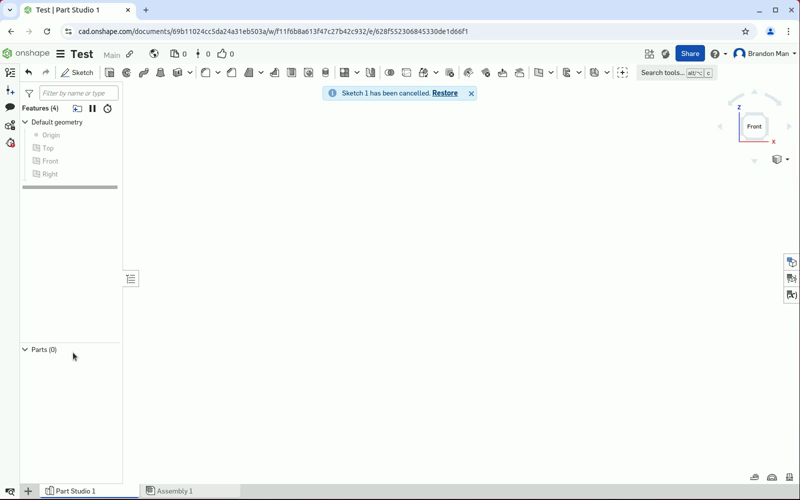
key_down(shift)
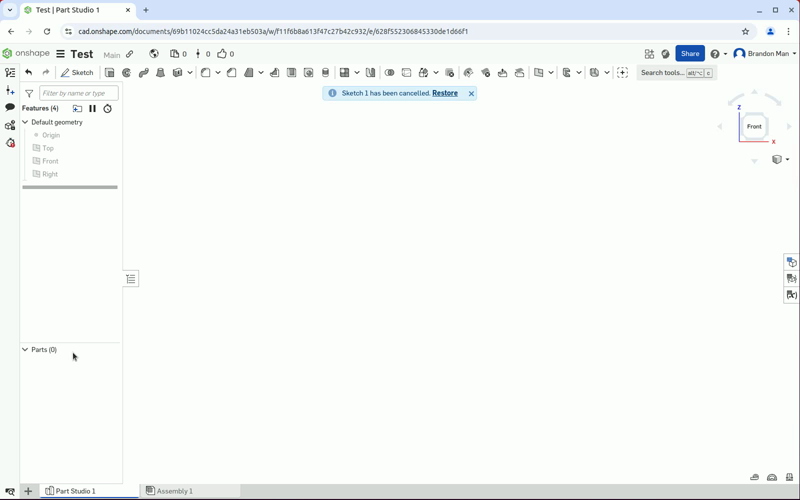
key(left)
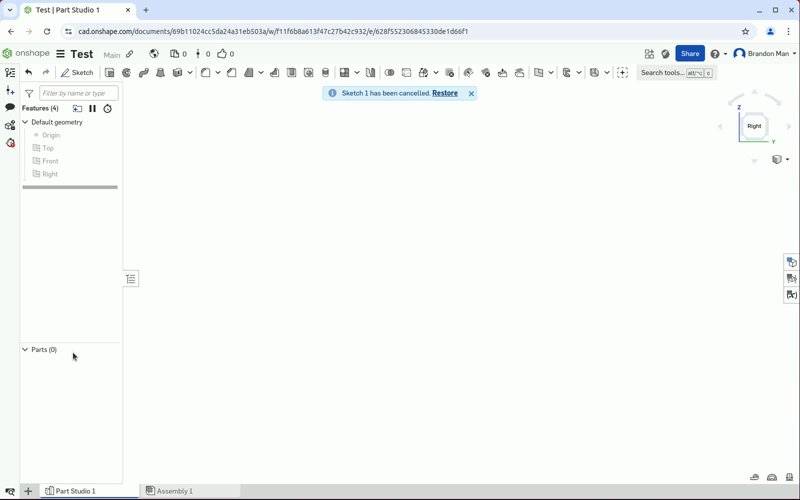
key_up(shift)
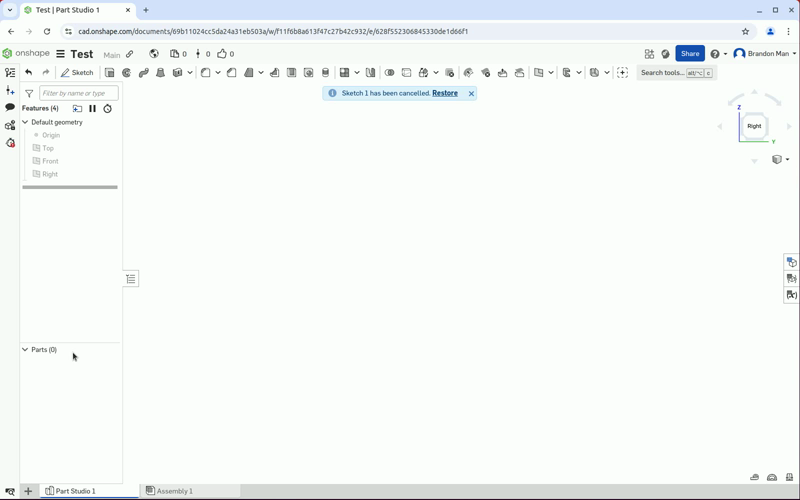
mouse_move(73, 352)
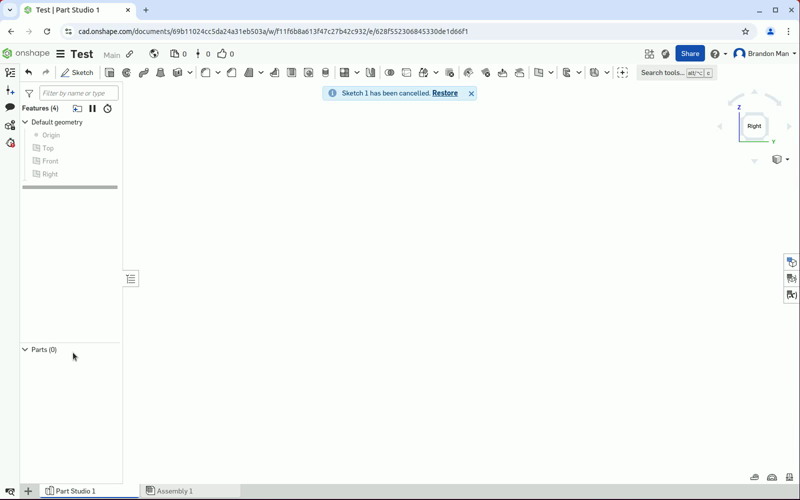
key(shift+y)
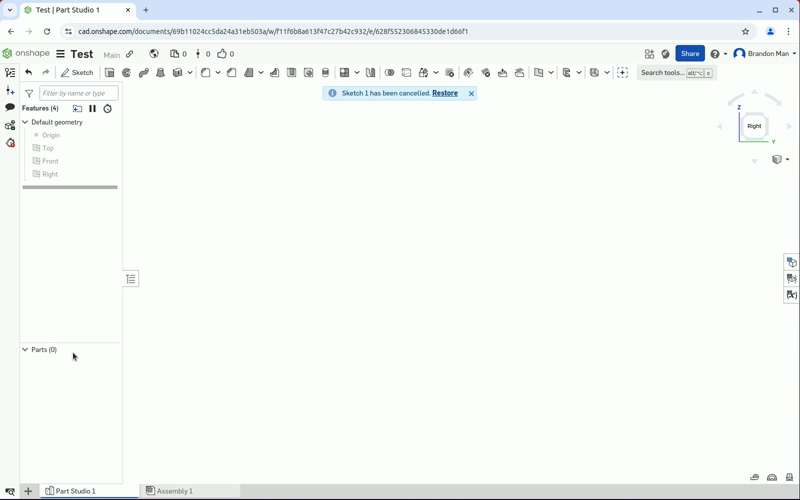
key(shift+s)
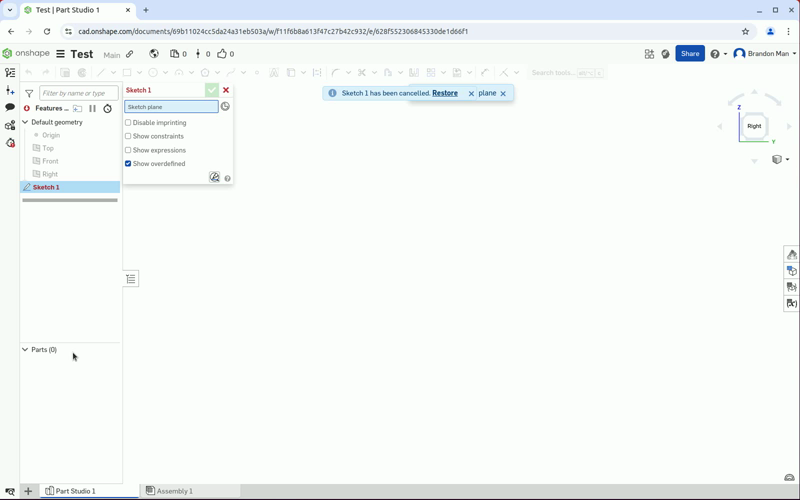
mouse_move(73, 176)
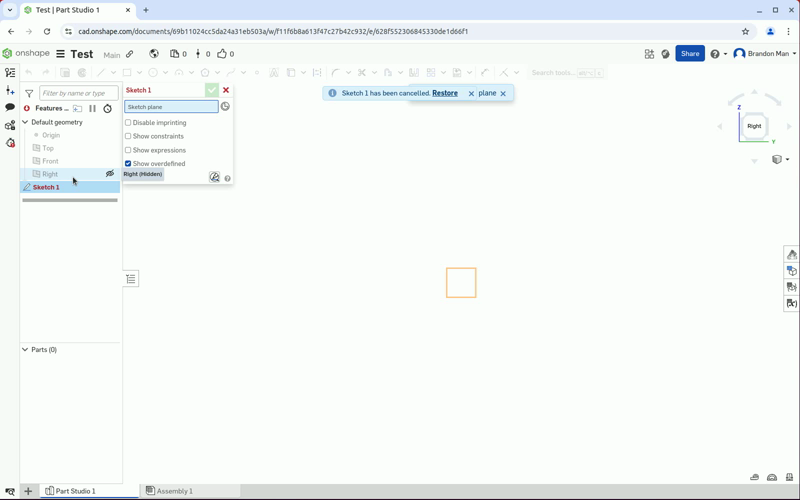
click(73, 176)
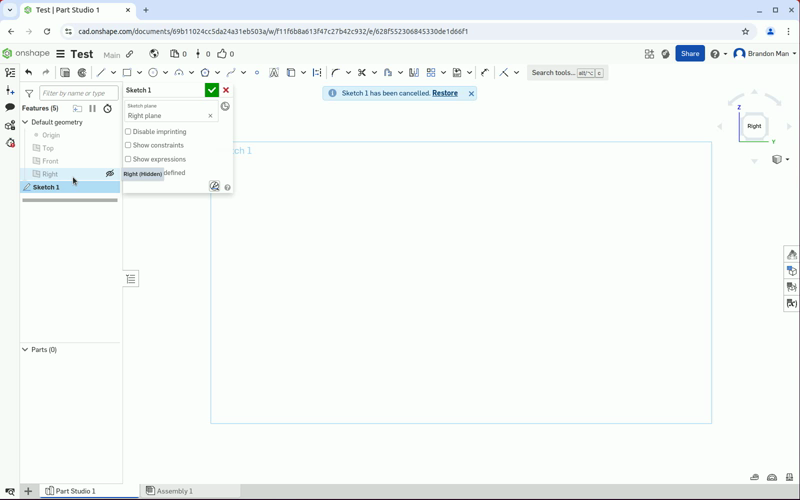
mouse_move(73, 352)
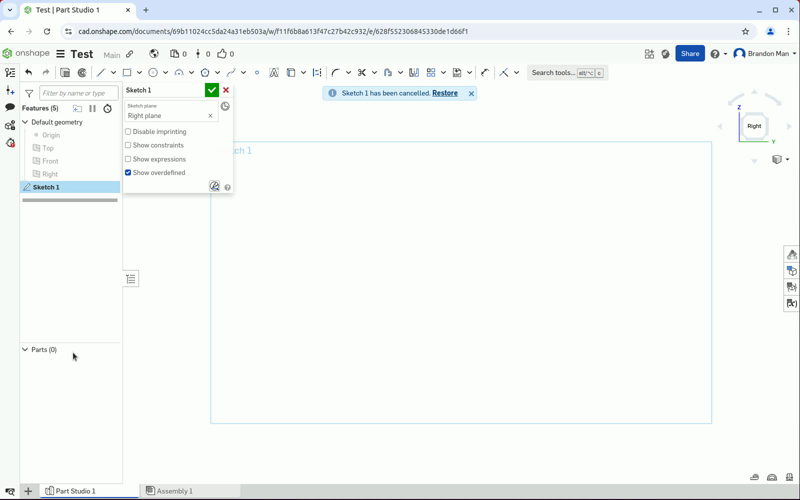
key(y)
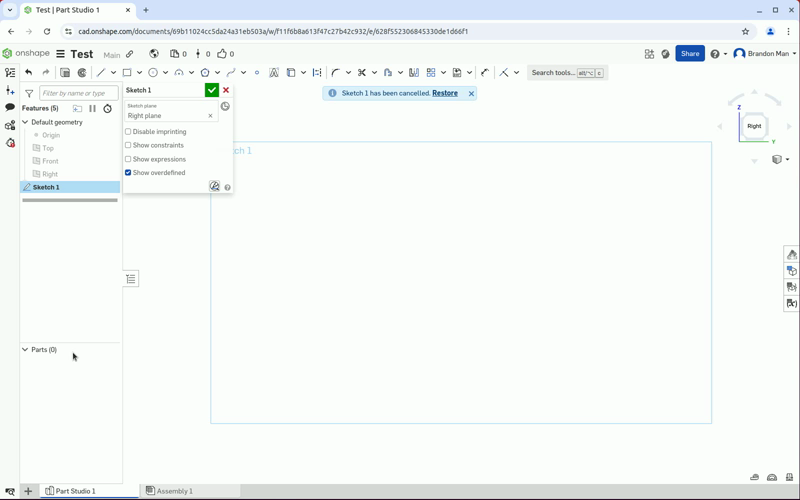
key(l)
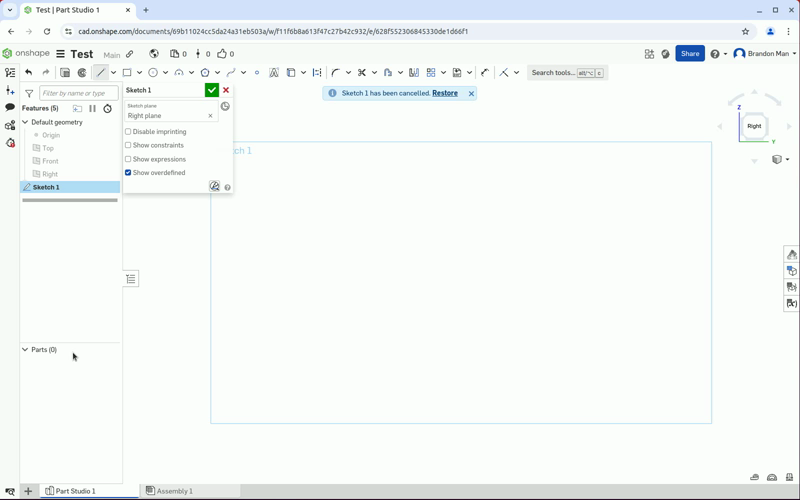
key_down(shift)
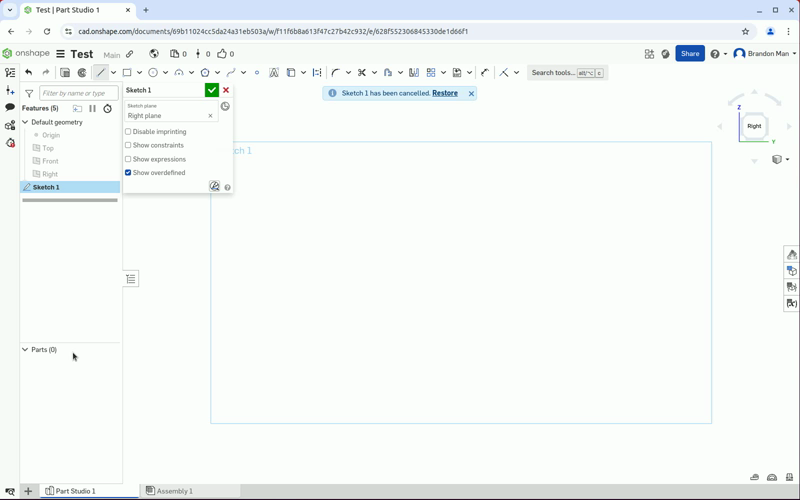
mouse_move(348, 288)
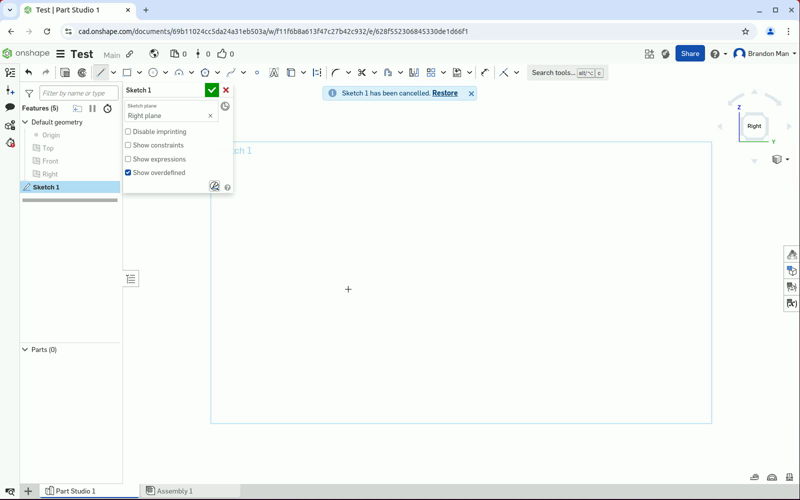
click(348, 288)
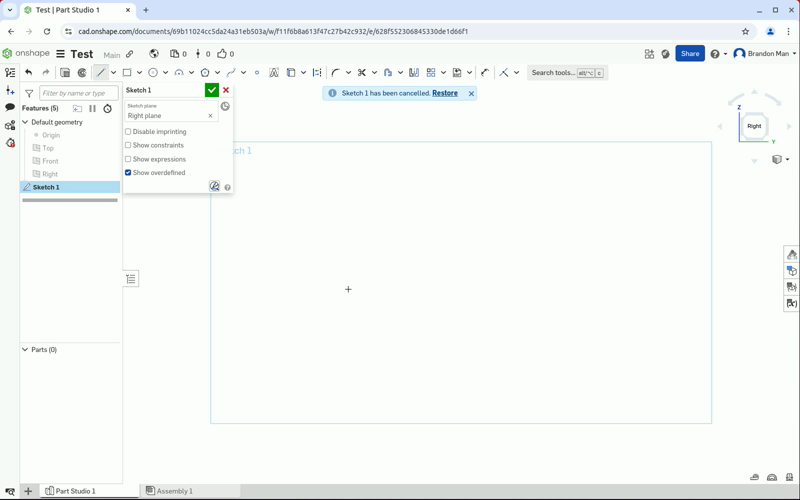
key_up(shift)
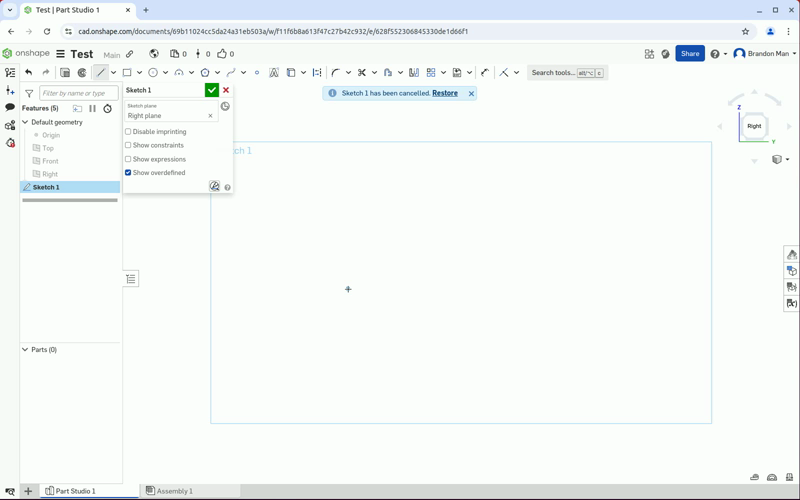
key_down(shift)
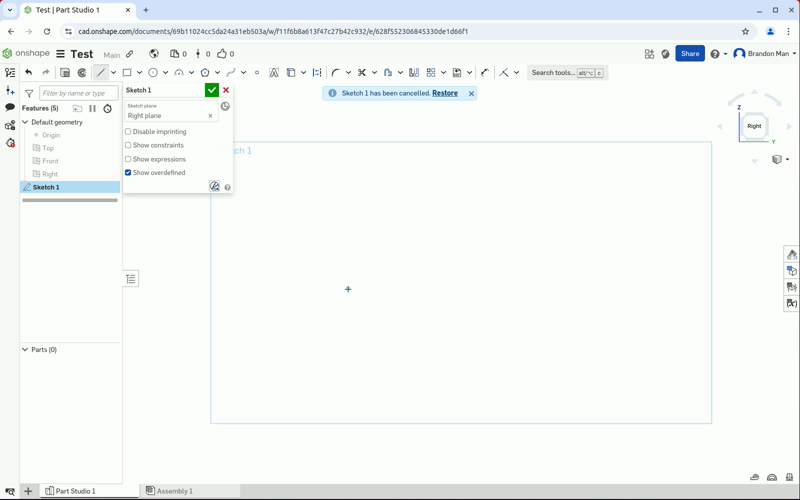
mouse_move(507, 288)
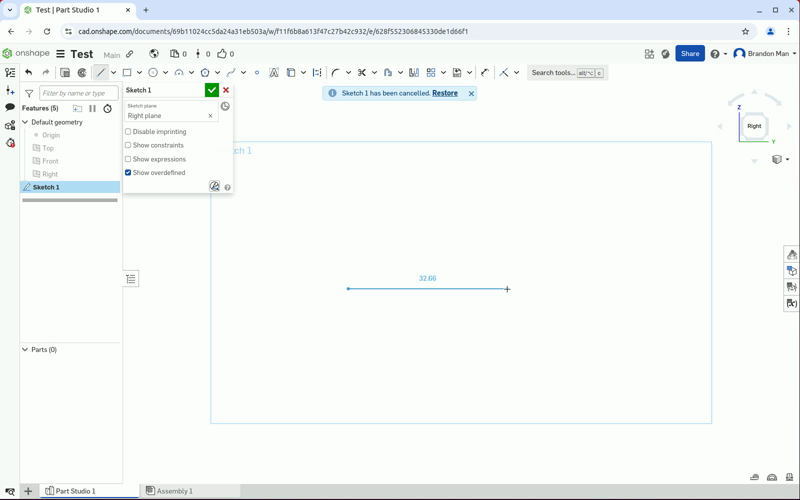
click(507, 288)
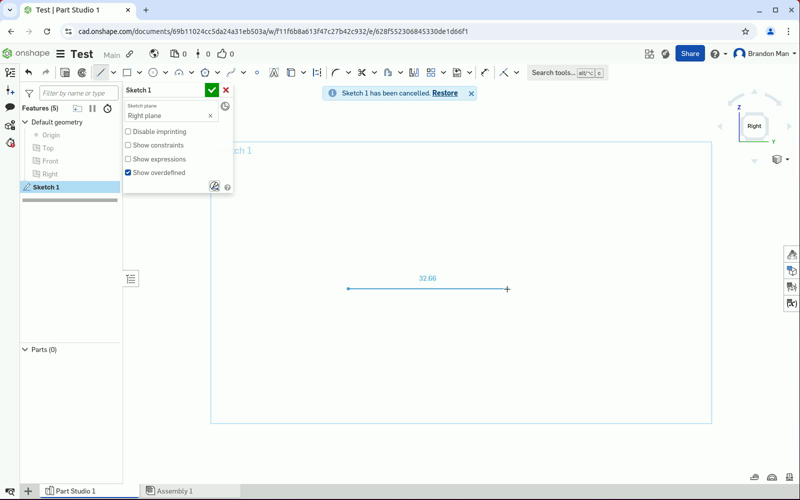
key_up(shift)
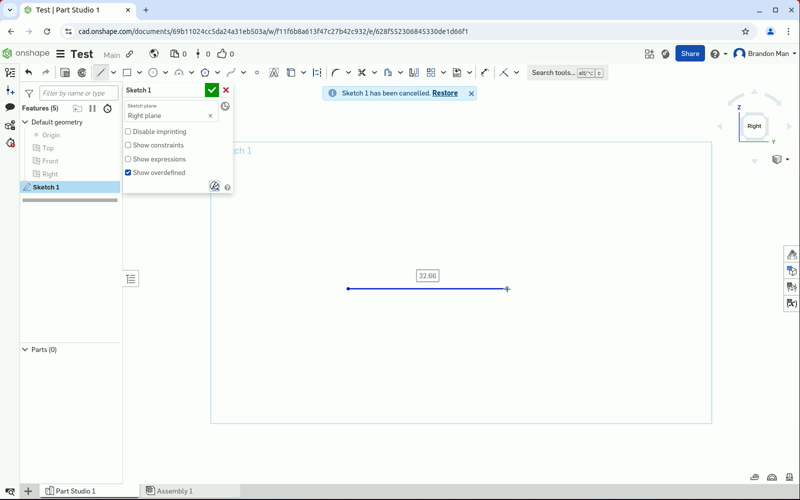
key(esc)
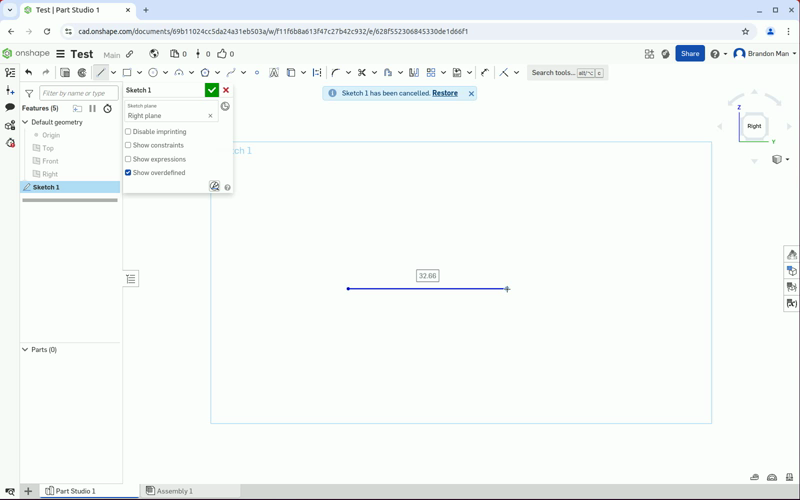
key(a)
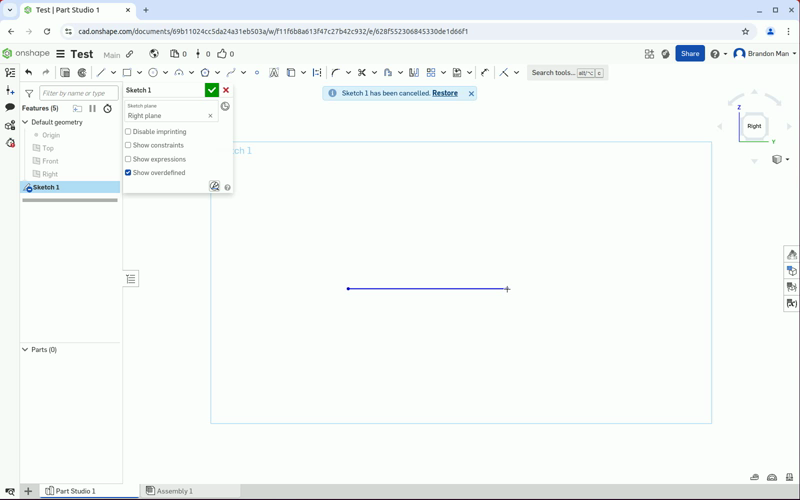
mouse_move(507, 288)
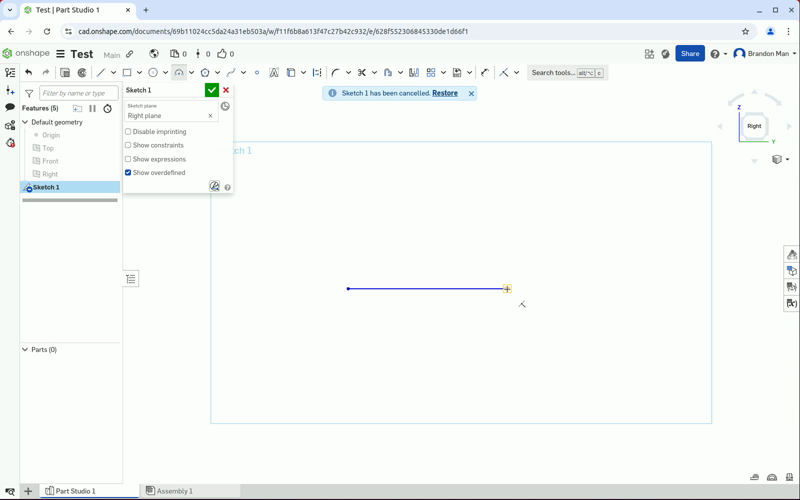
click(507, 288)
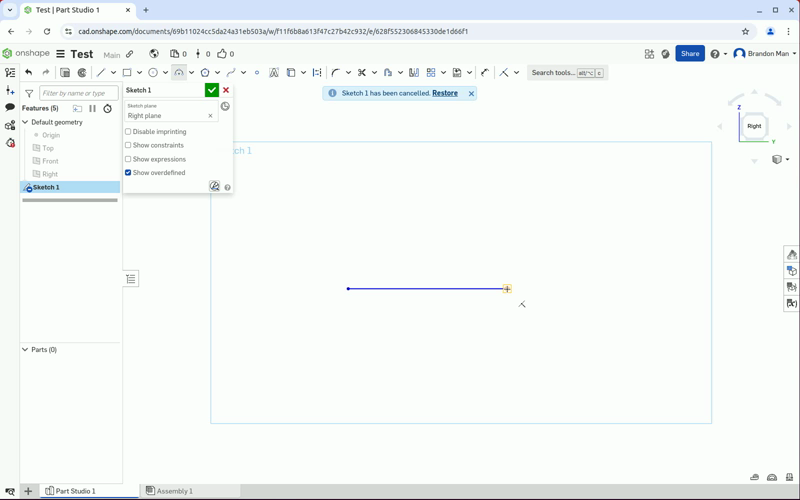
key_down(shift)
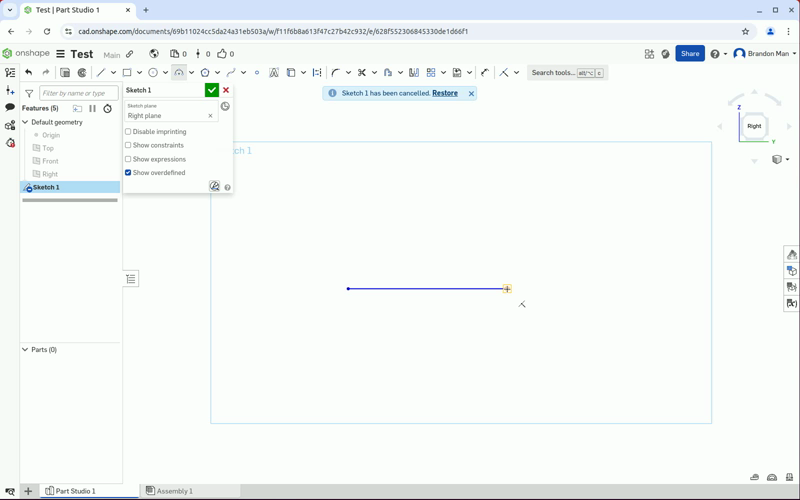
mouse_move(475, 257)
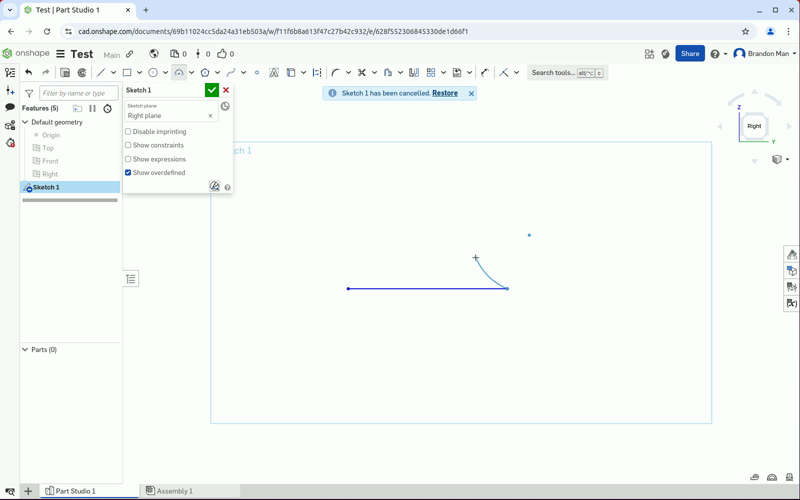
click(475, 257)
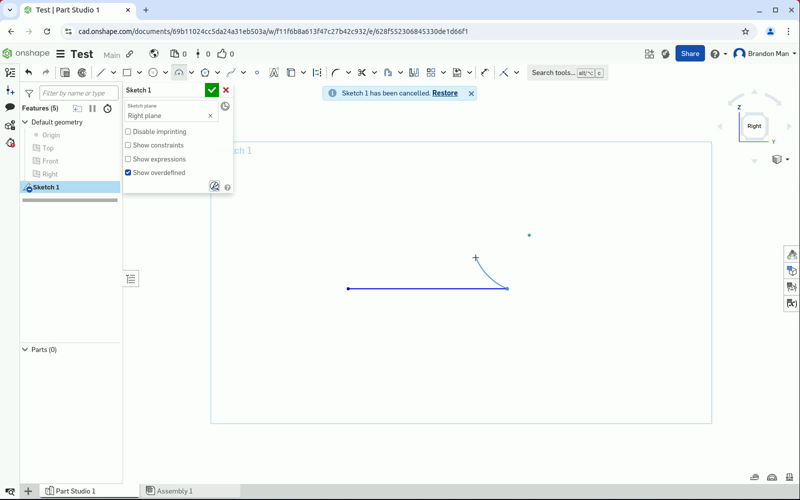
mouse_move(484, 279)
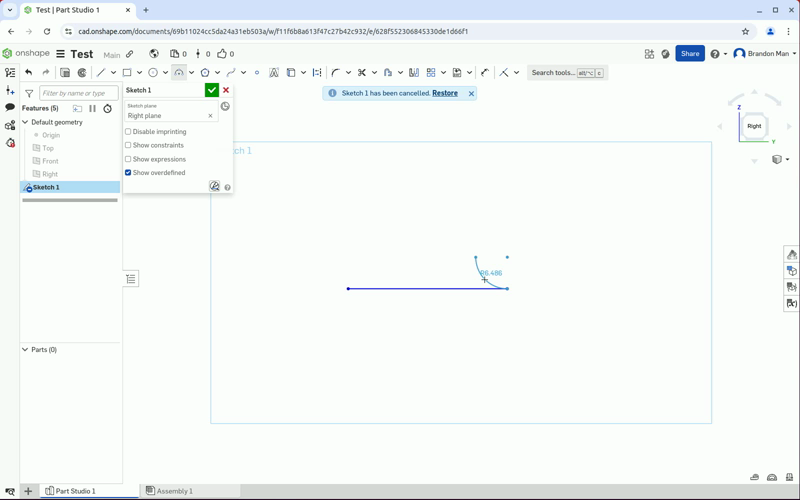
click(484, 279)
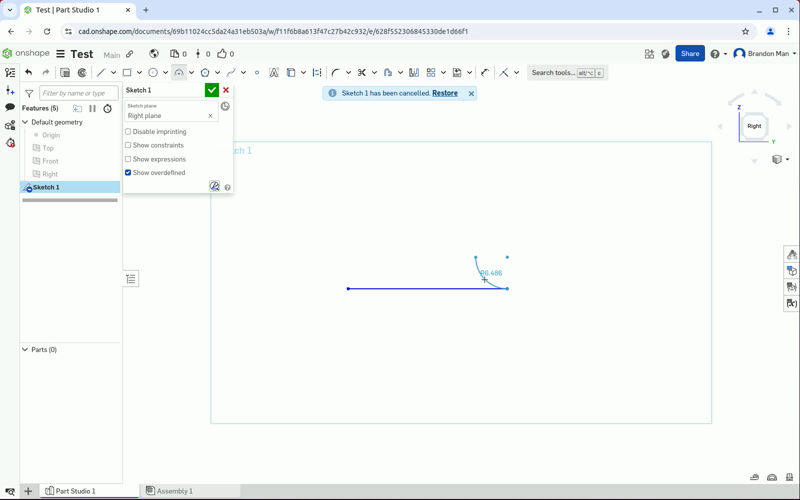
key_up(shift)
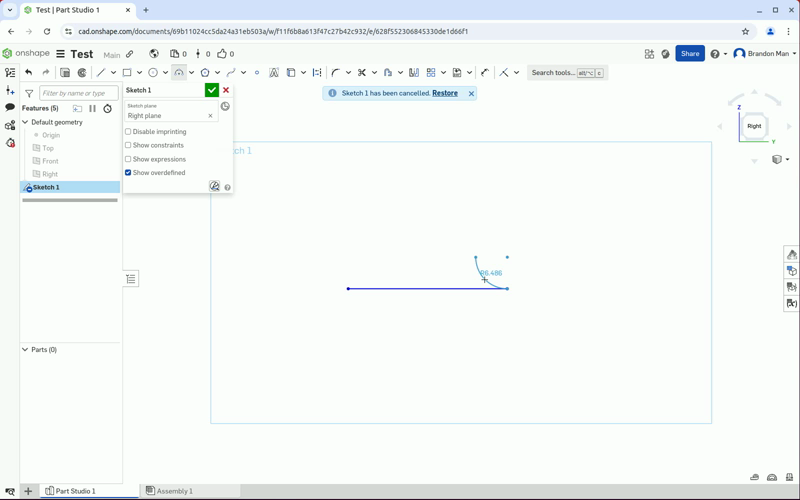
key(esc)
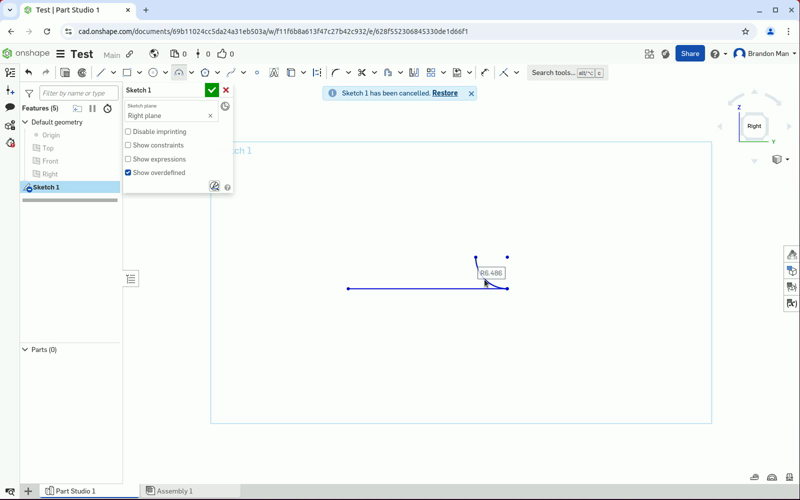
key(l)
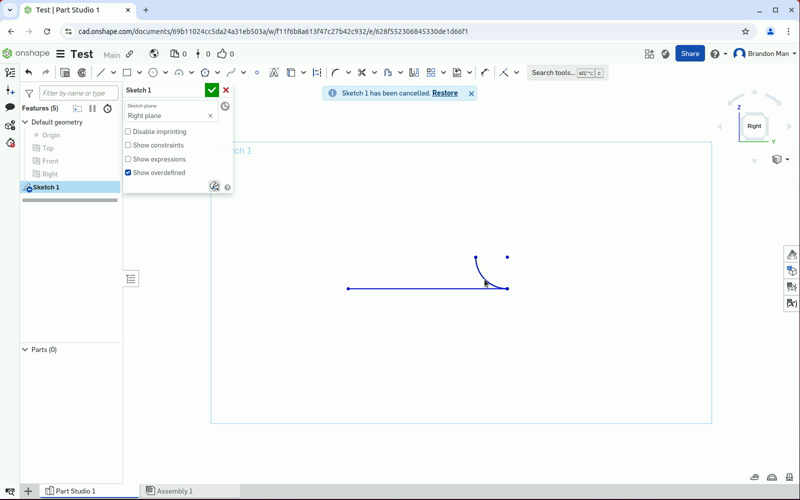
mouse_move(475, 257)
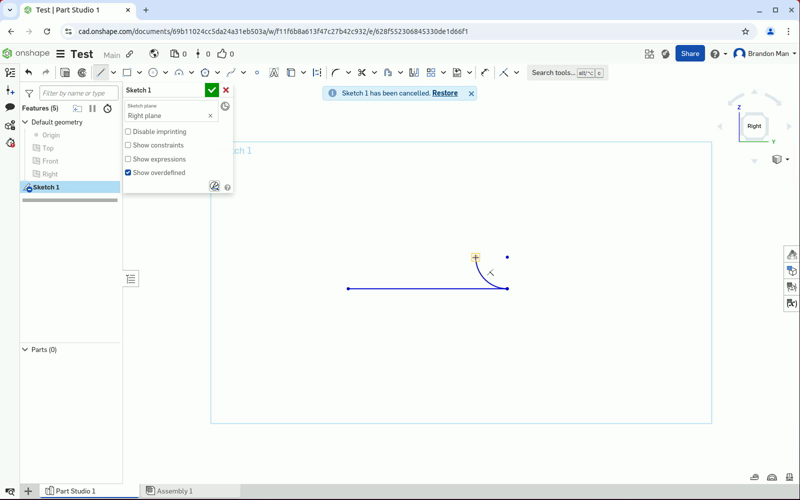
click(475, 257)
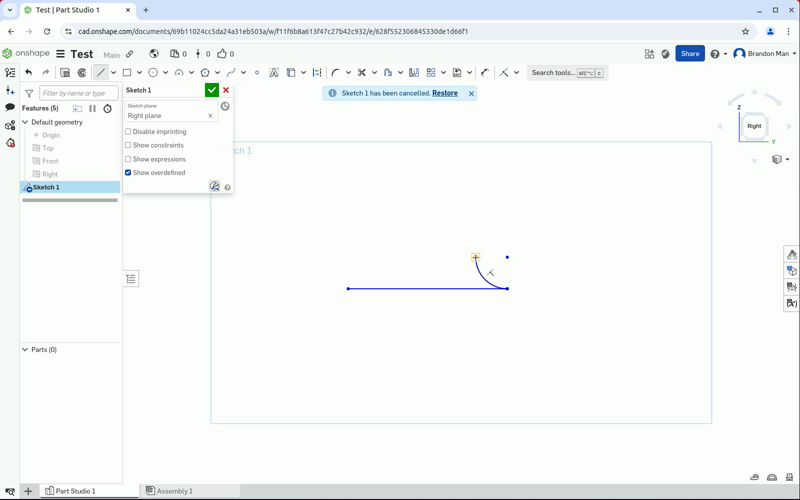
key_down(shift)
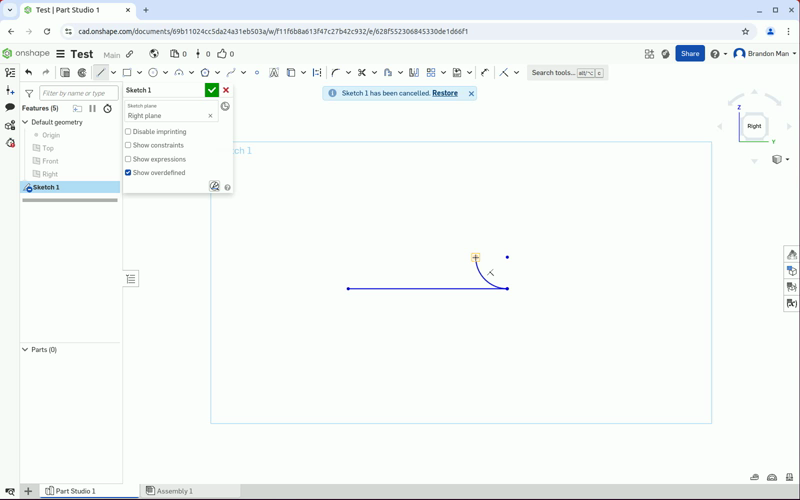
mouse_move(365, 257)
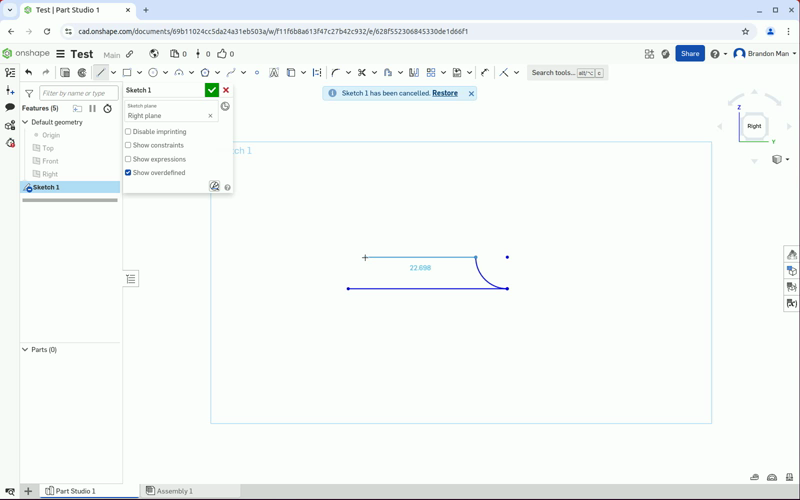
click(365, 257)
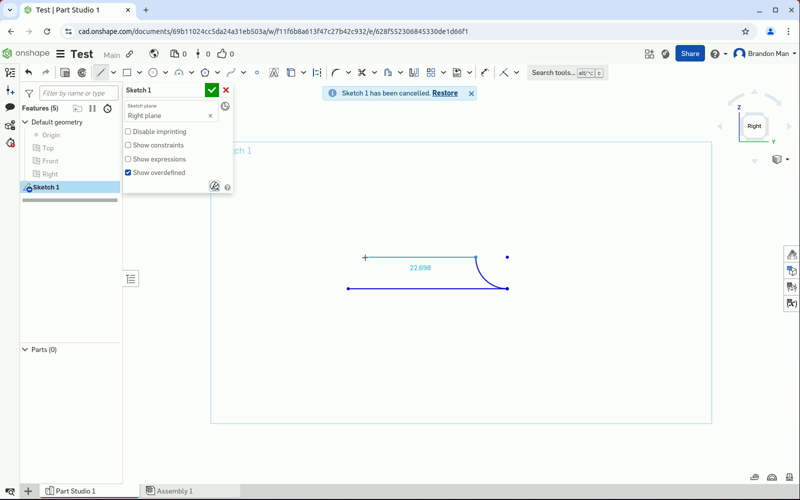
key_up(shift)
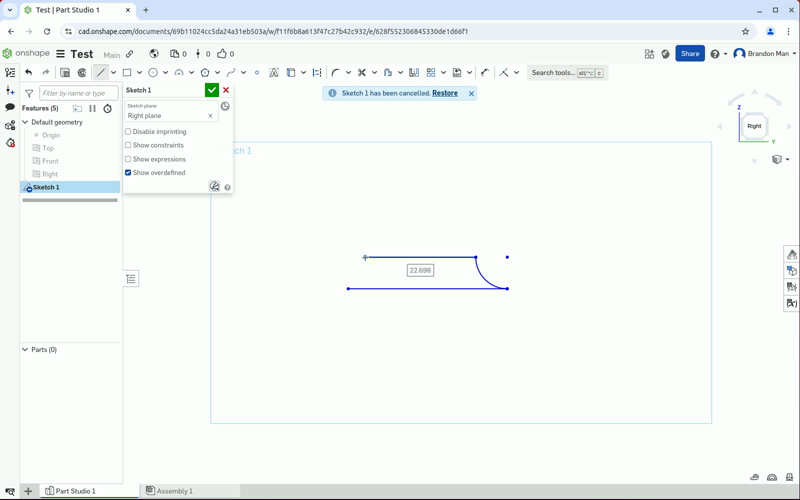
mouse_move(395, 257)
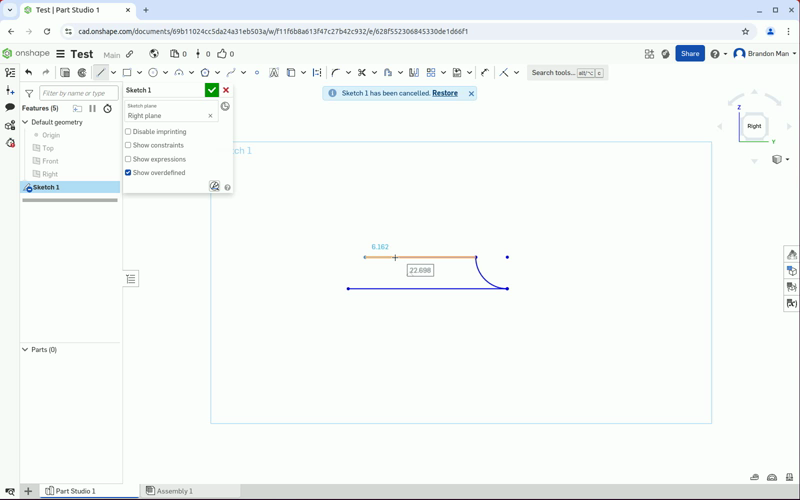
key_down(shift)
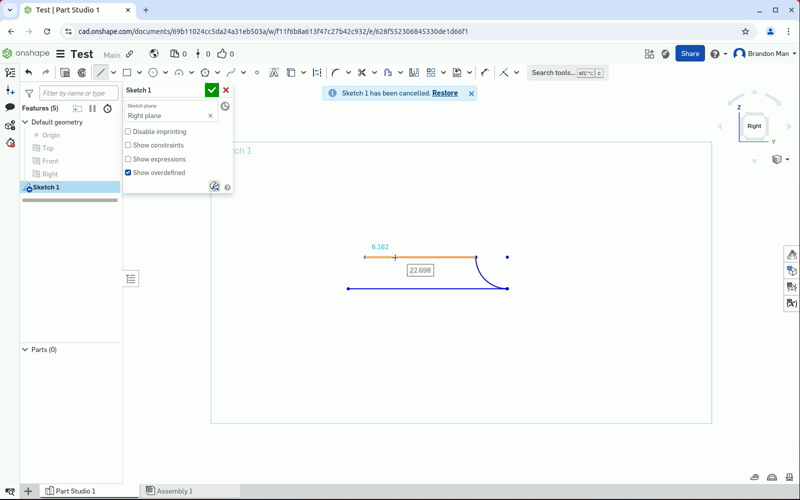
mouse_move(348, 288)
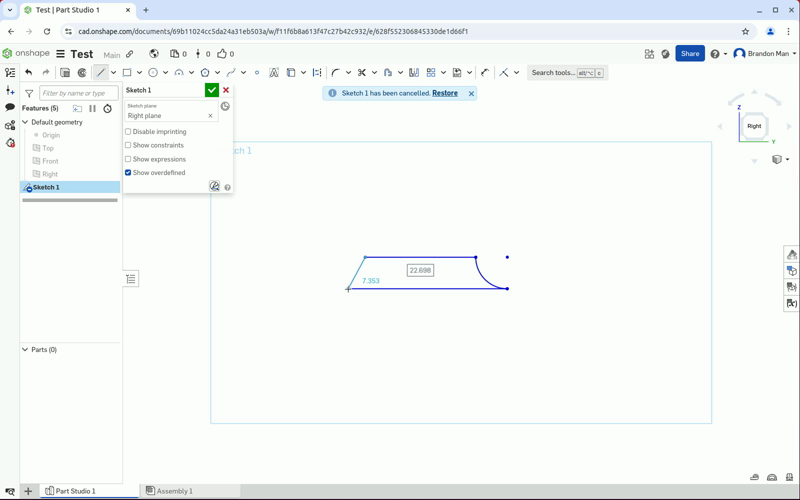
key_up(shift)
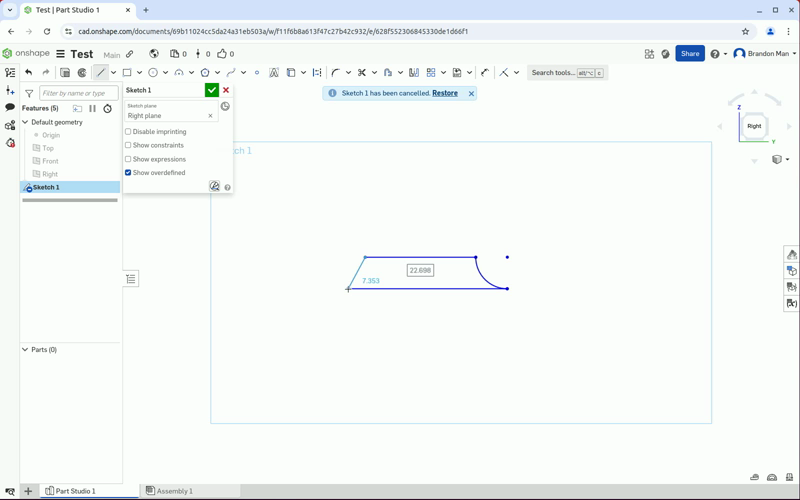
click(348, 288)
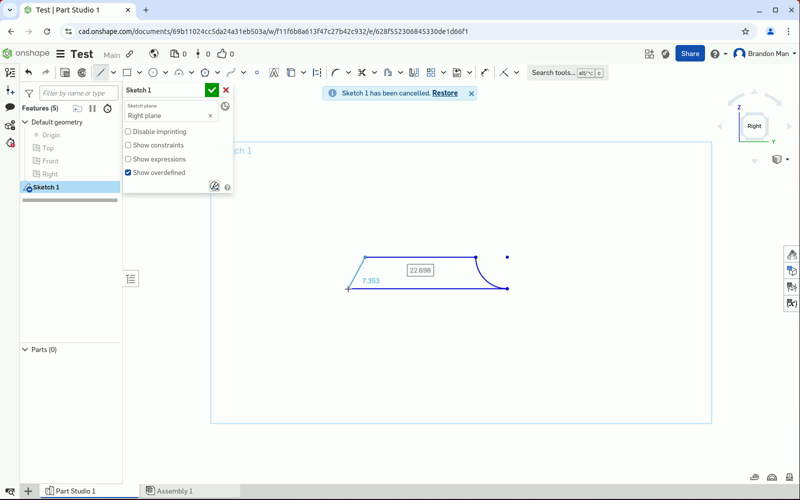
key(esc)
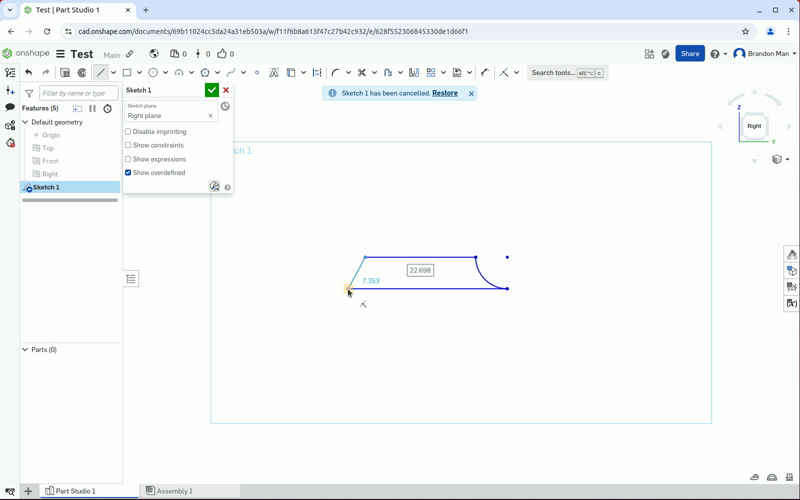
mouse_move(430, 286)
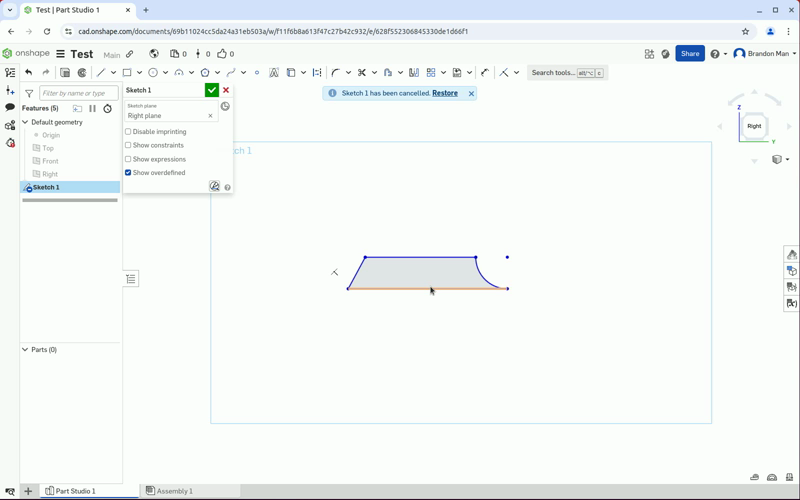
click(430, 286)
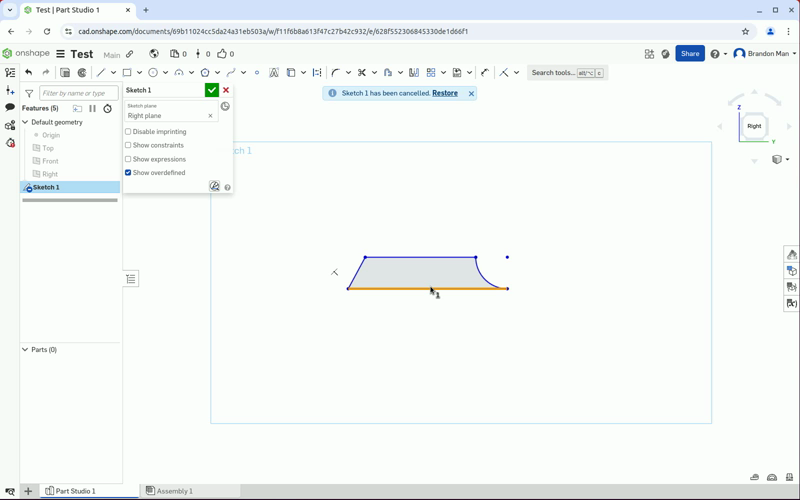
mouse_move(73, 352)
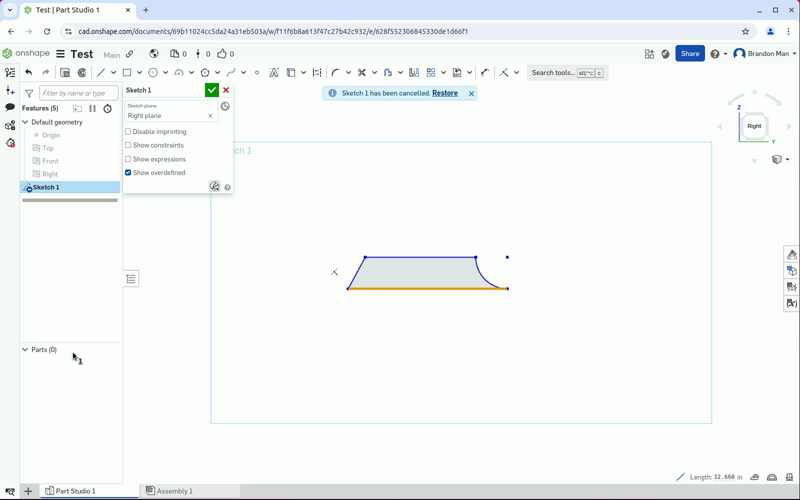
key(shift+y)
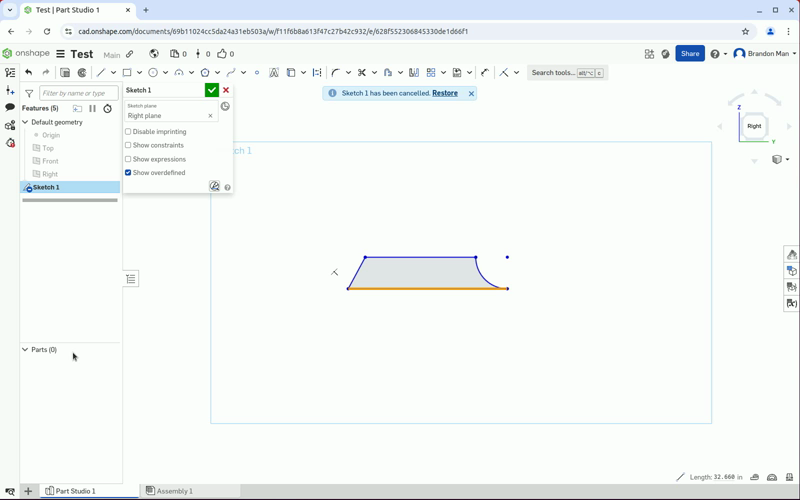
key(shift+e)
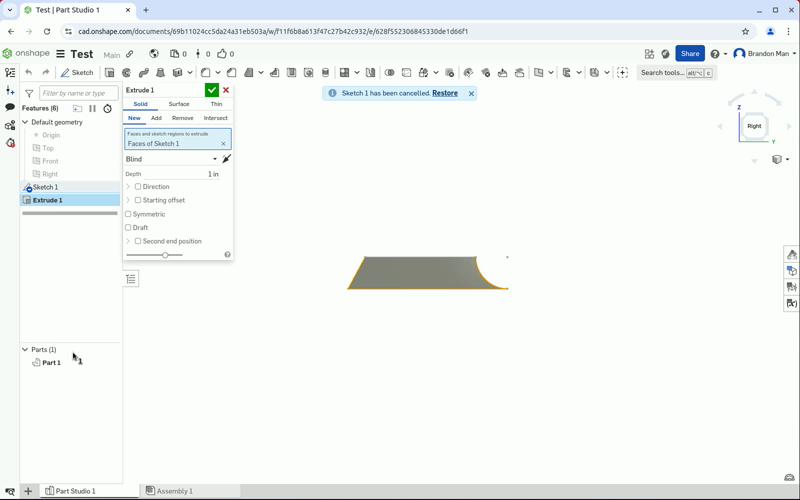
mouse_move(143, 106)
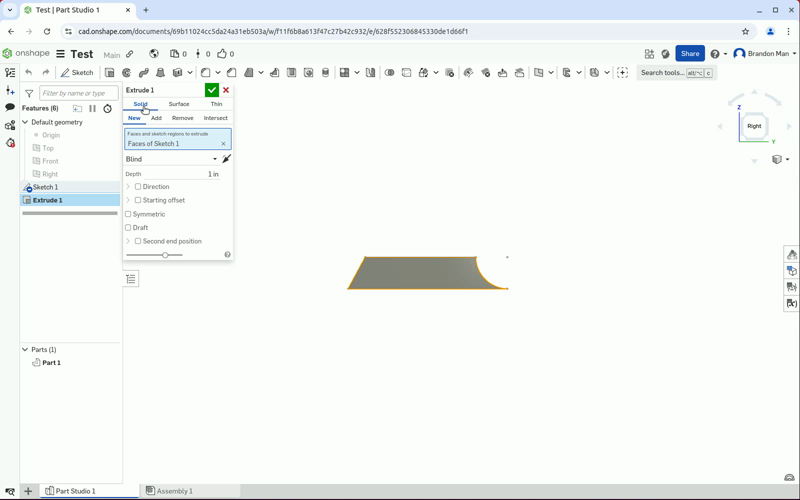
click(143, 106)
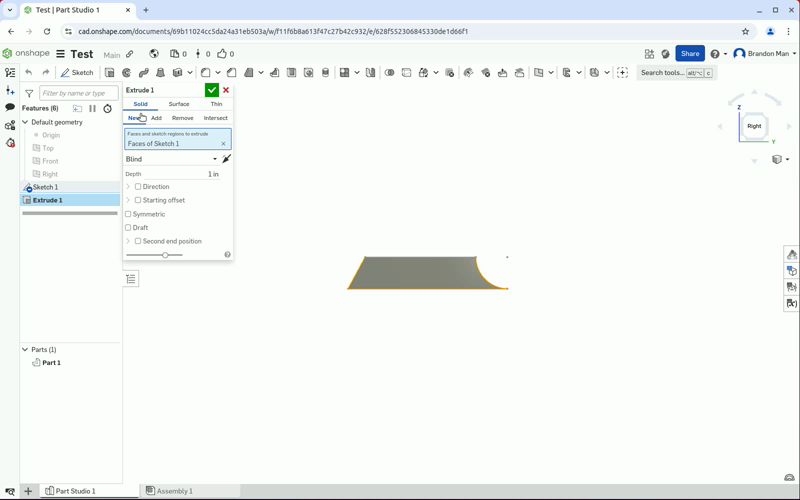
mouse_move(137, 120)
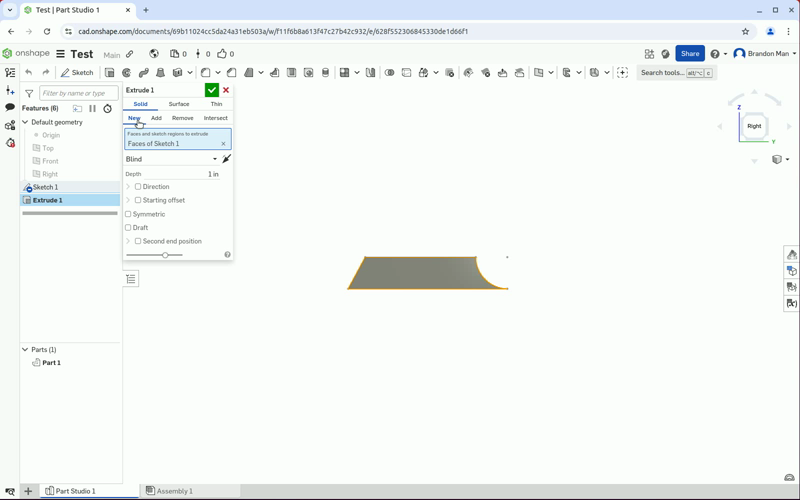
click(137, 120)
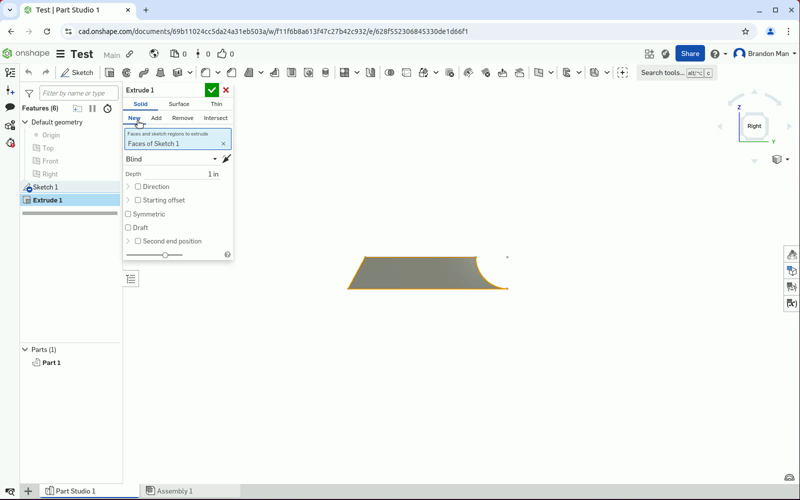
key(tab, 4)
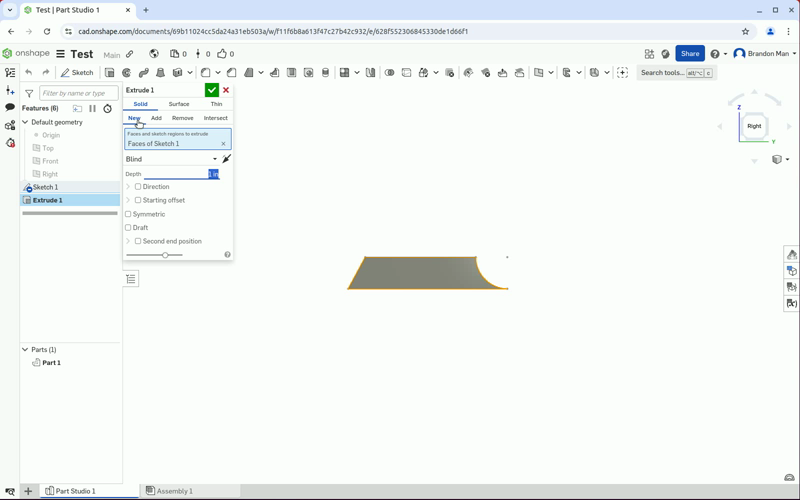
text(3.851)
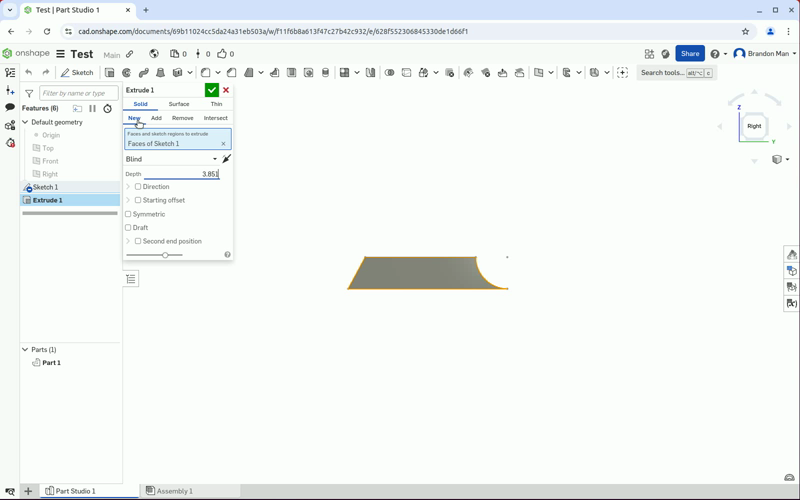
key(enter)
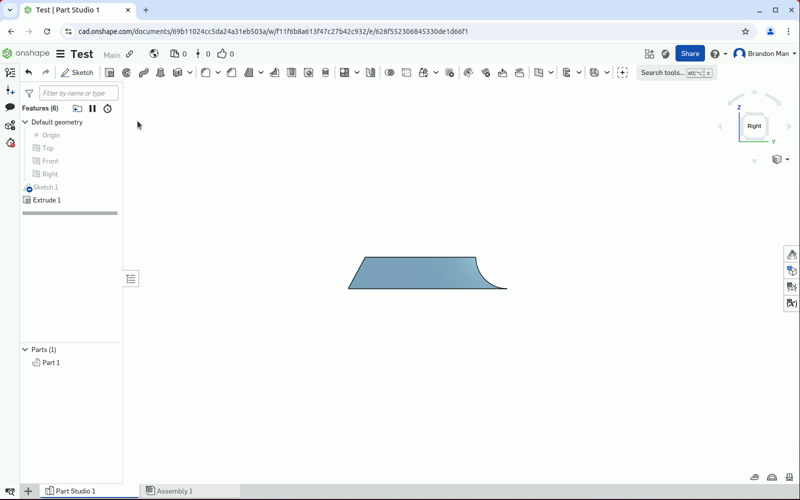
key(shift+h)
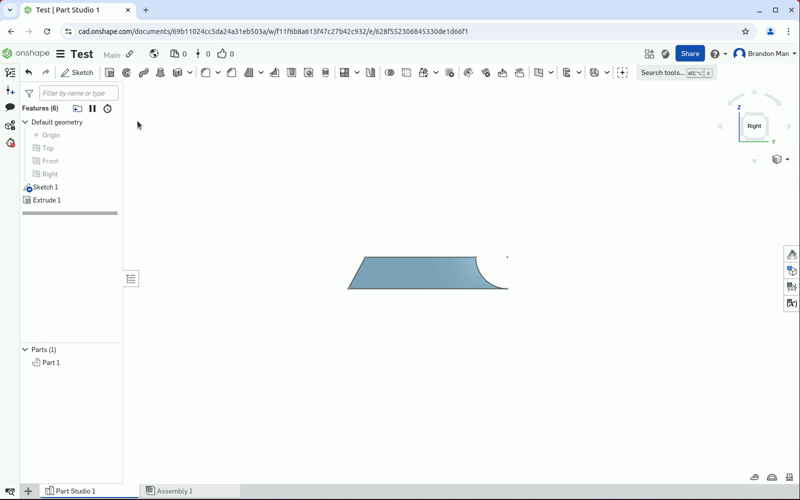
key(shift+h)
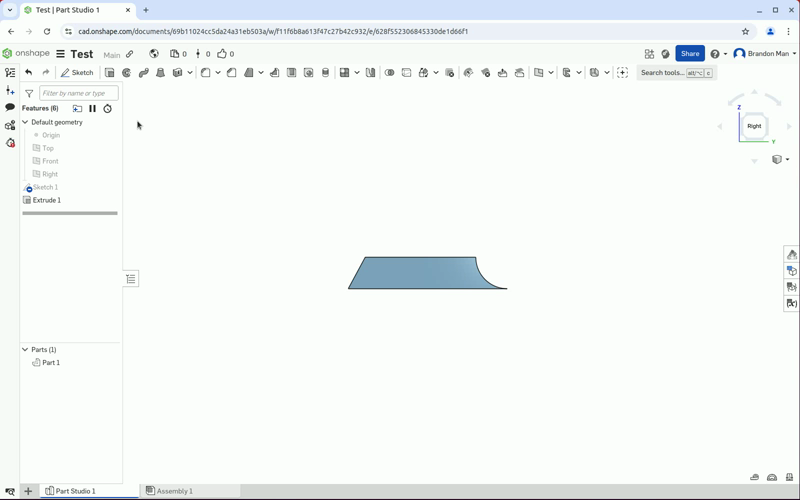
mouse_move(73, 189)
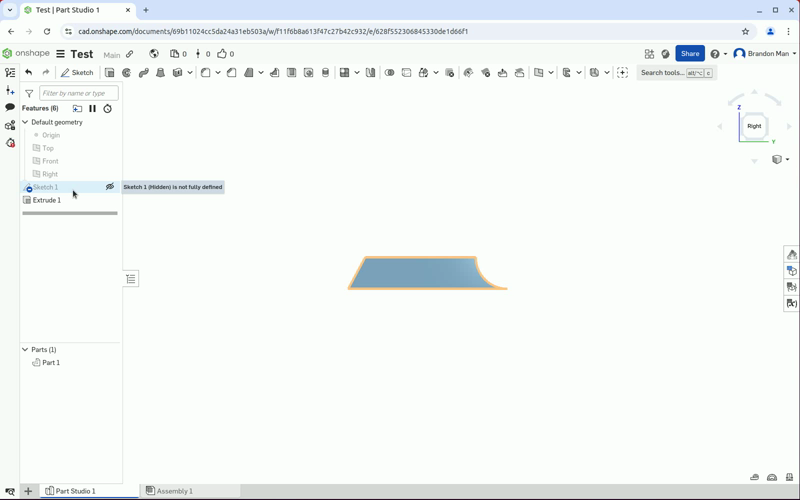
click(73, 189)
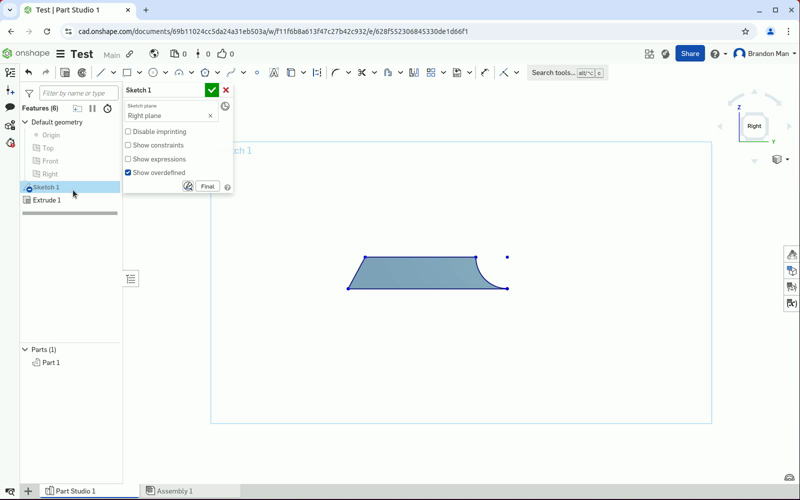
mouse_move(229, 92)
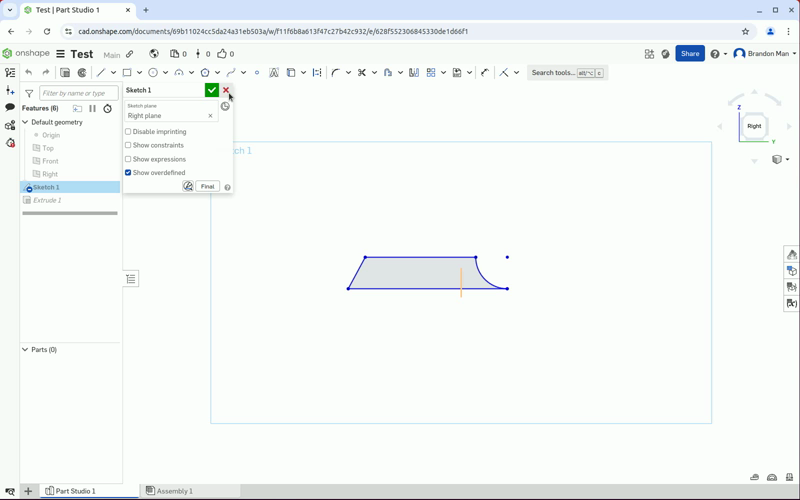
click(229, 92)
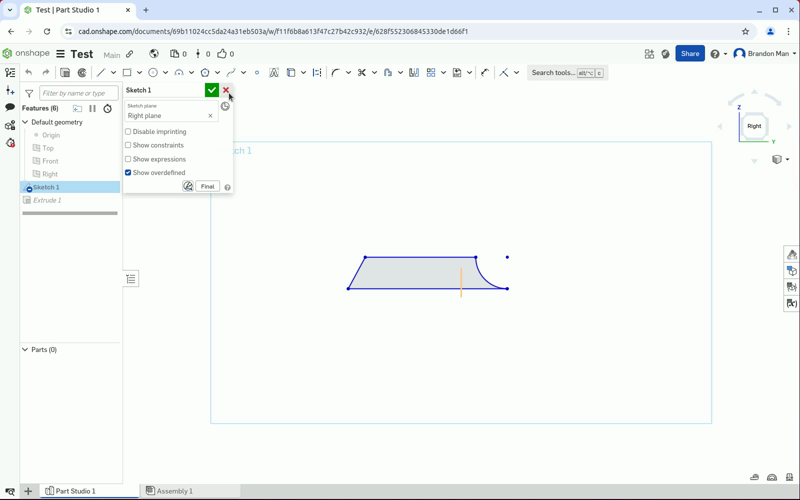
key(shift+s)
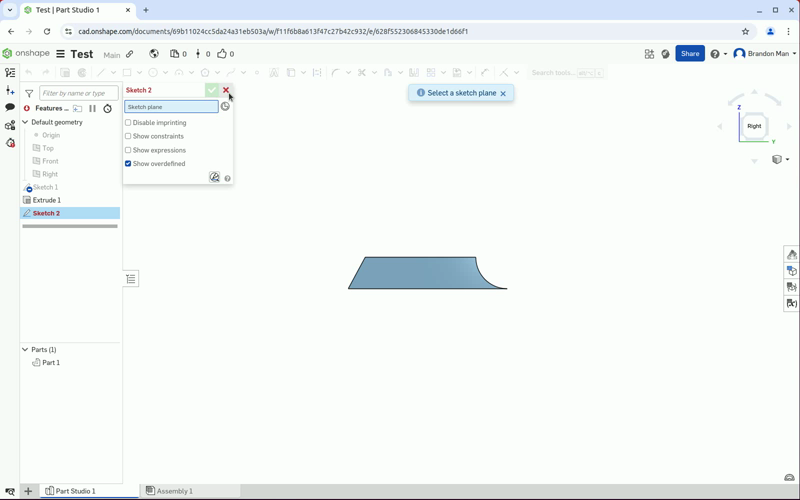
mouse_move(73, 176)
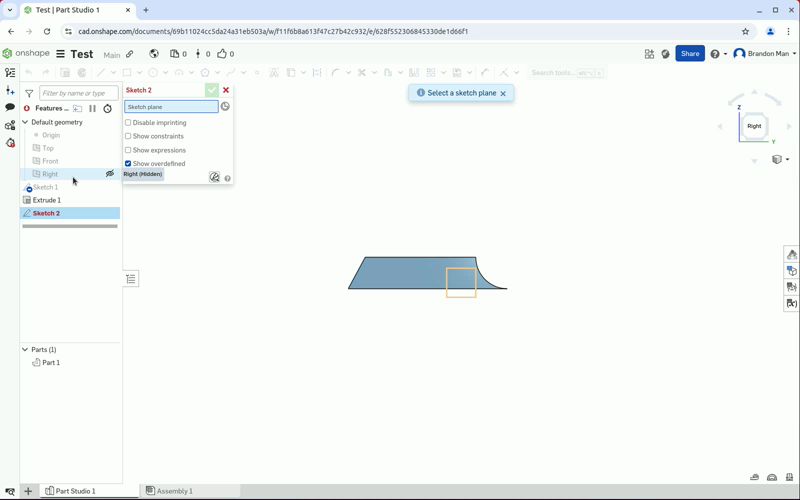
click(73, 176)
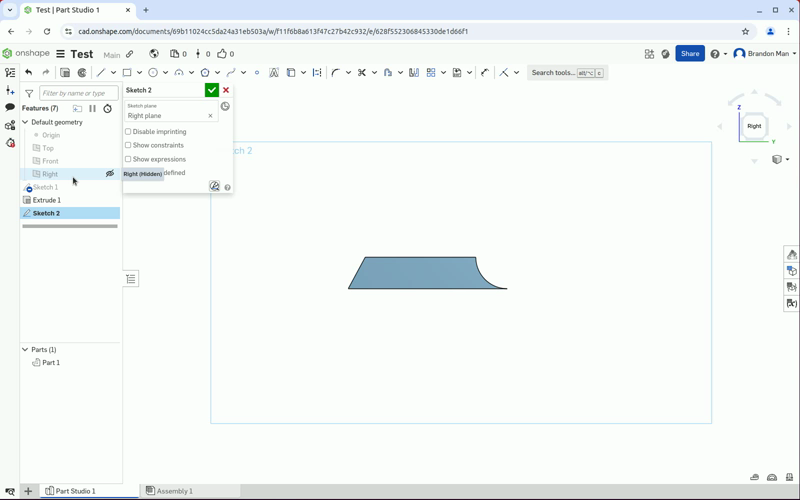
mouse_move(73, 352)
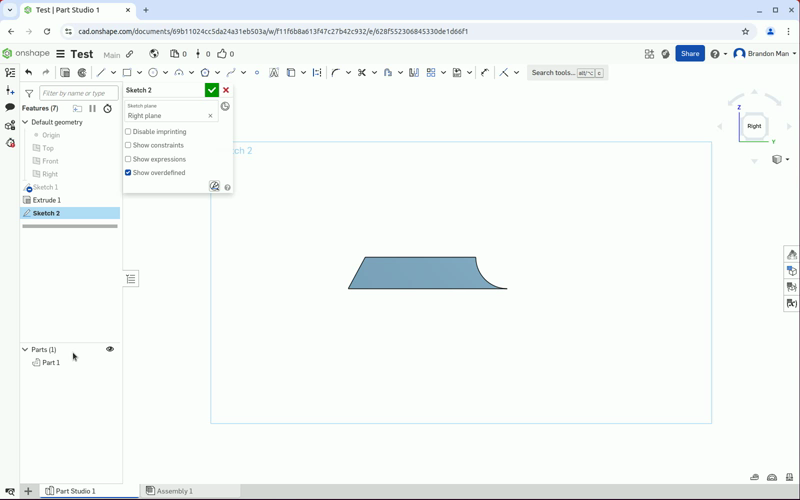
key(y)
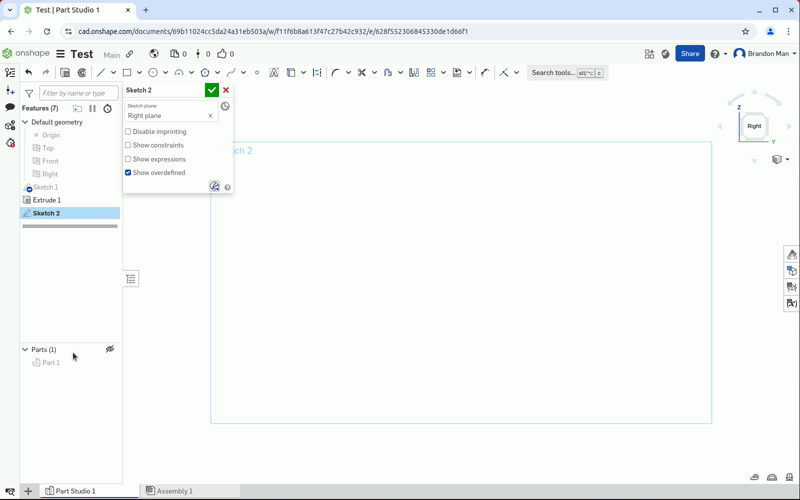
key(l)
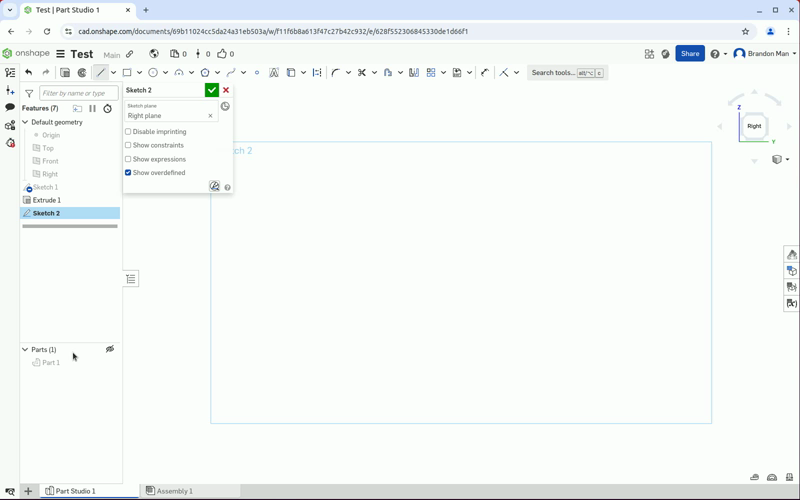
key_down(shift)
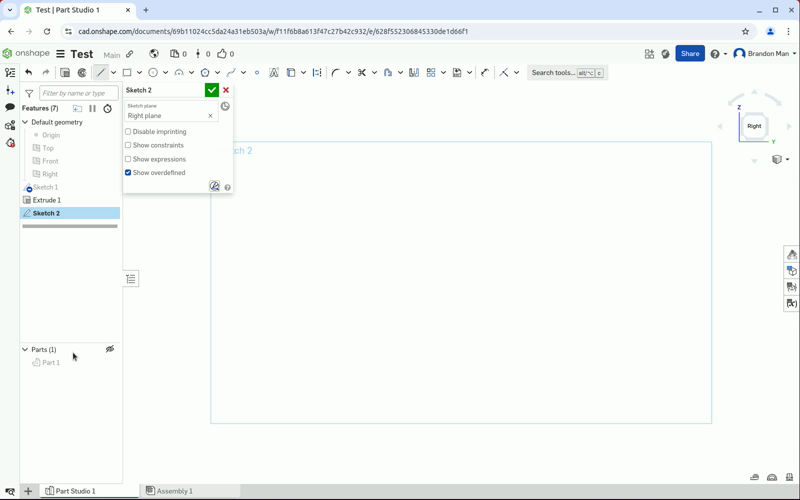
mouse_move(364, 257)
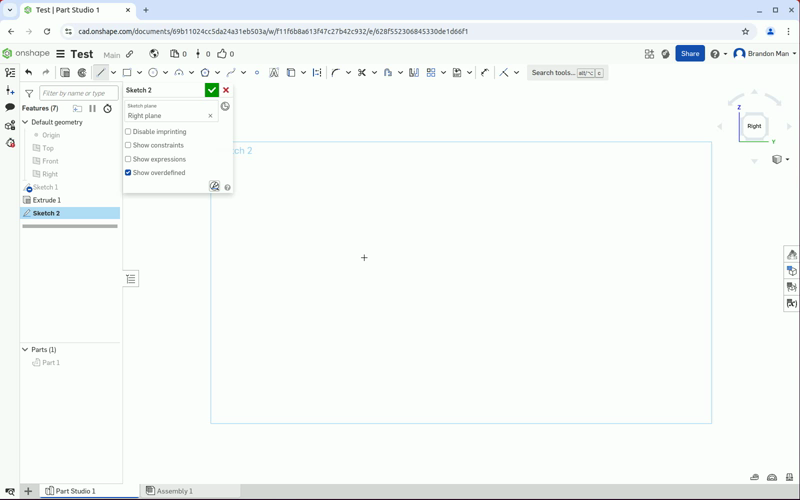
click(364, 257)
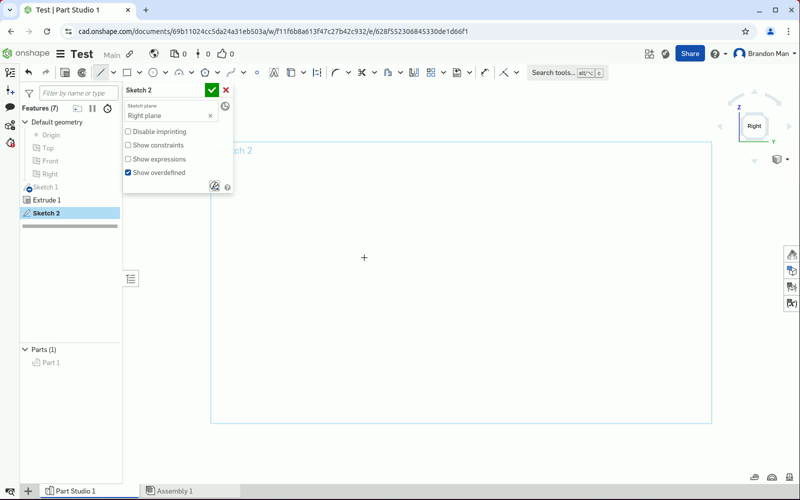
key_up(shift)
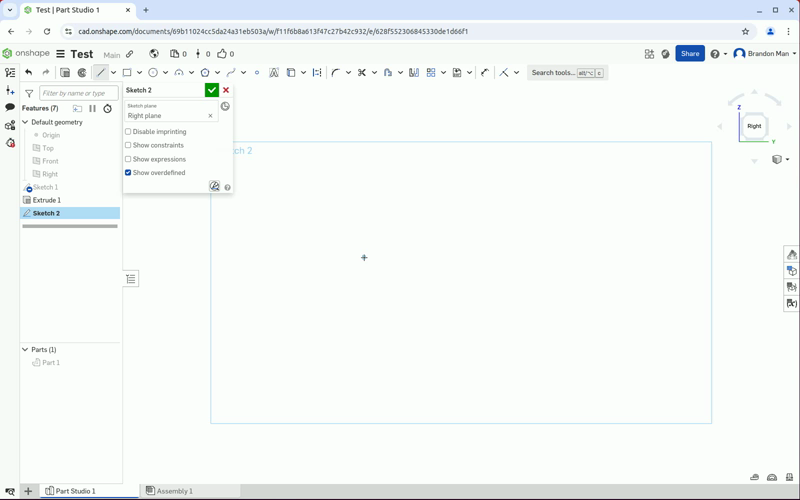
key_down(shift)
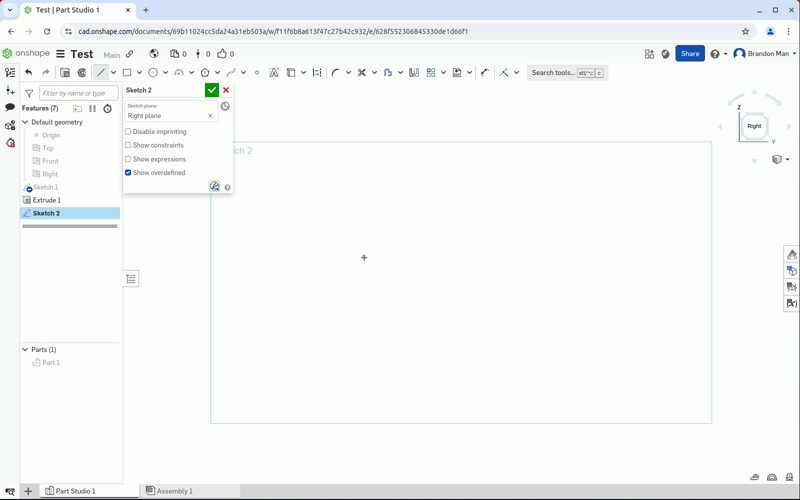
mouse_move(475, 257)
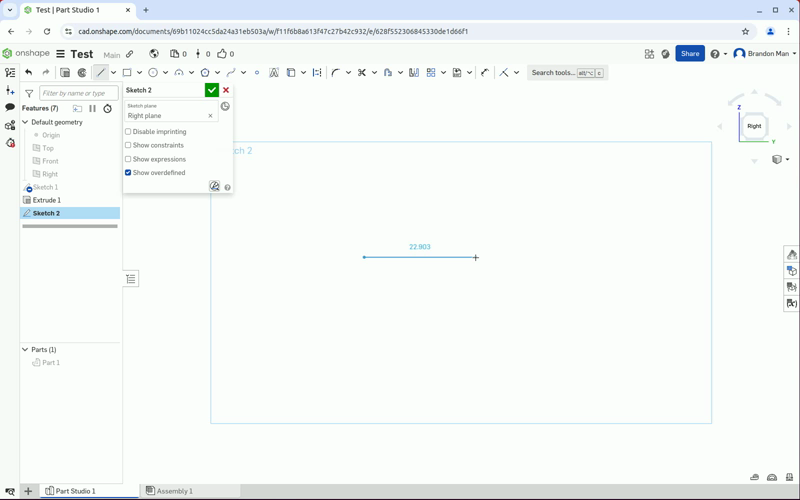
click(475, 257)
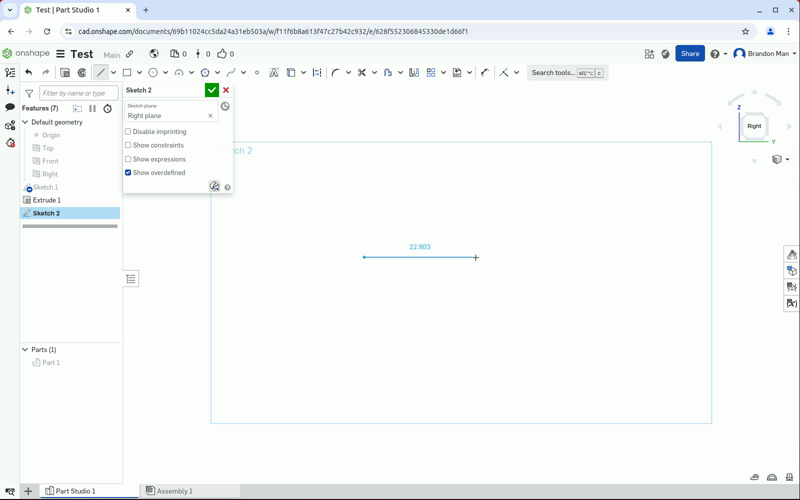
key_up(shift)
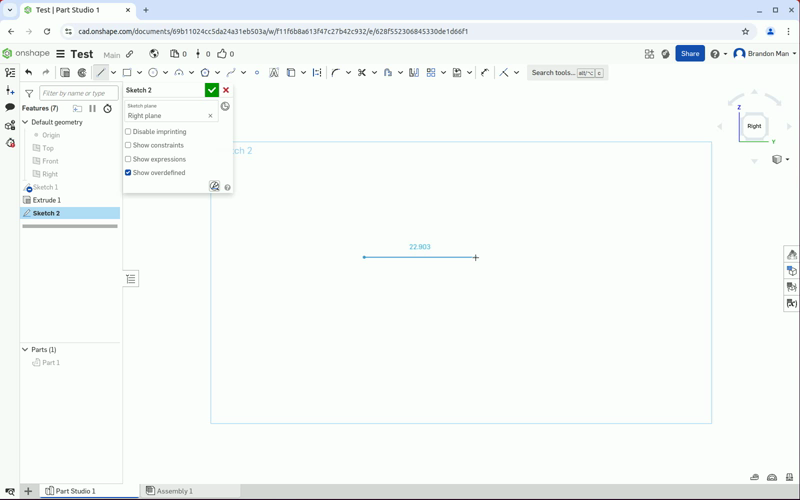
key(esc)
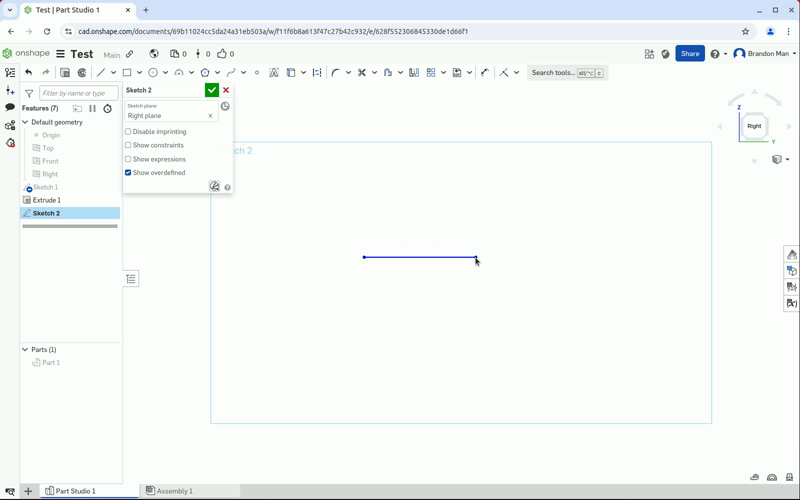
key(a)
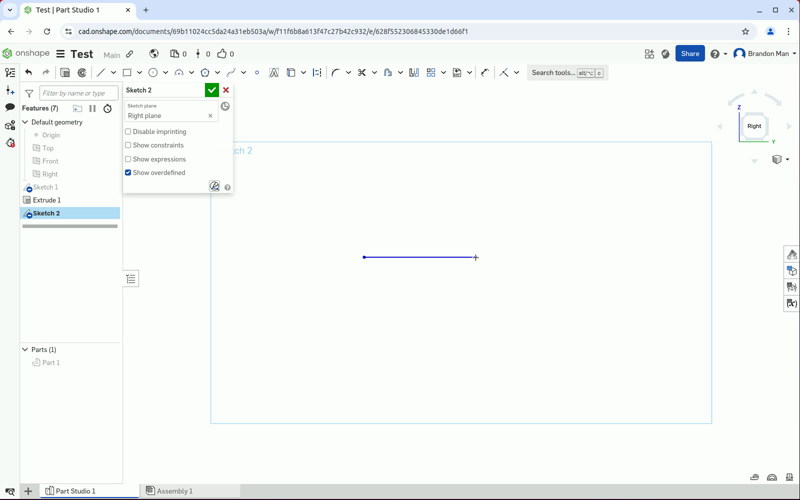
mouse_move(475, 257)
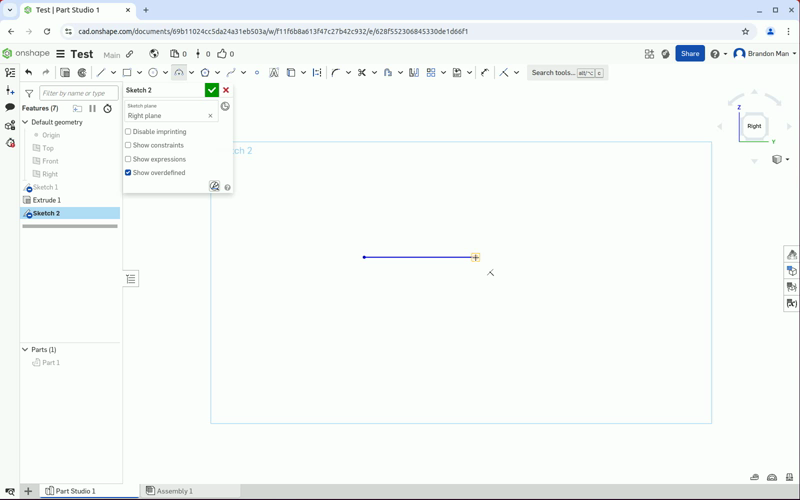
click(475, 257)
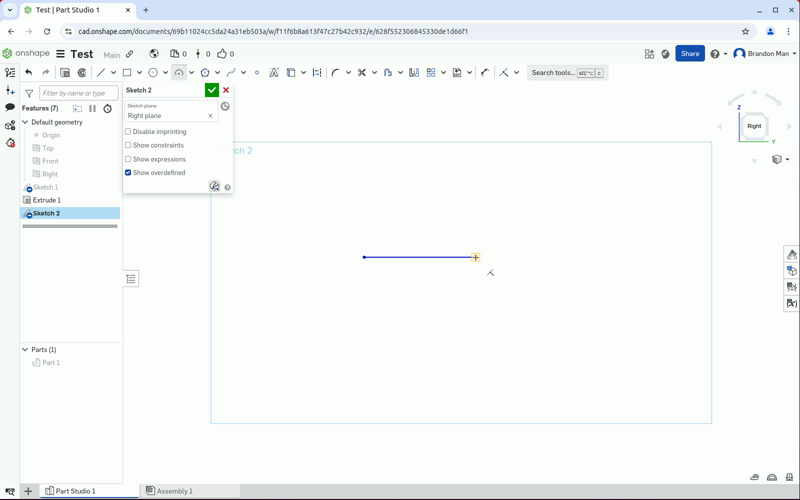
key_down(shift)
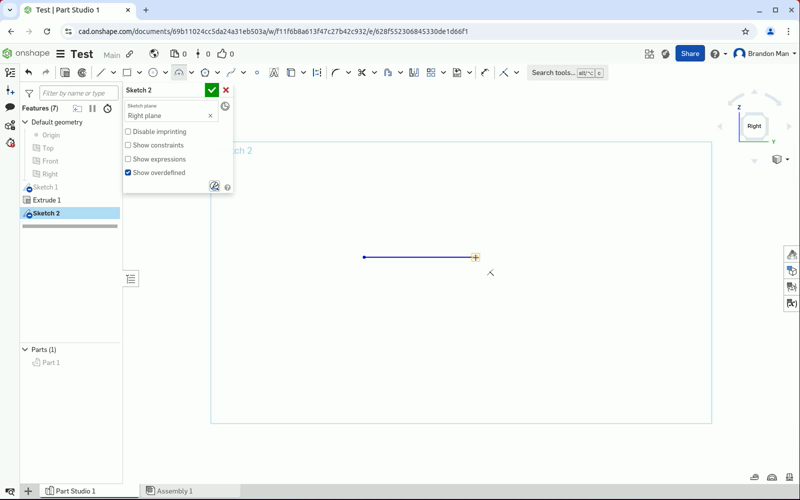
mouse_move(507, 225)
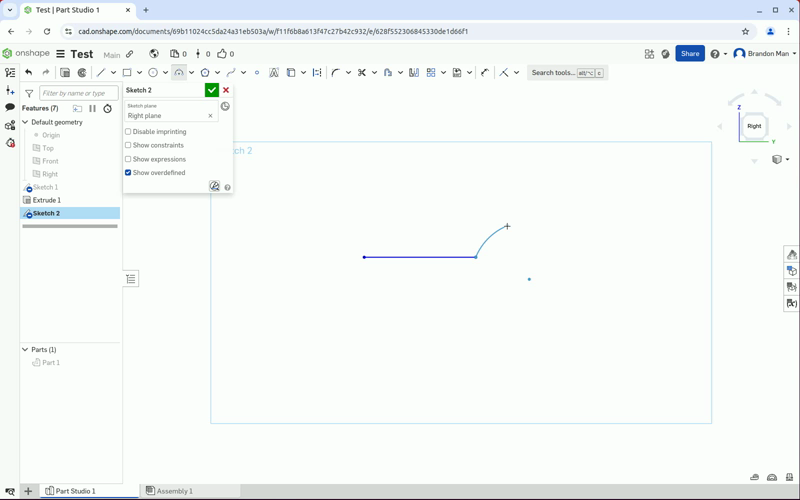
click(507, 225)
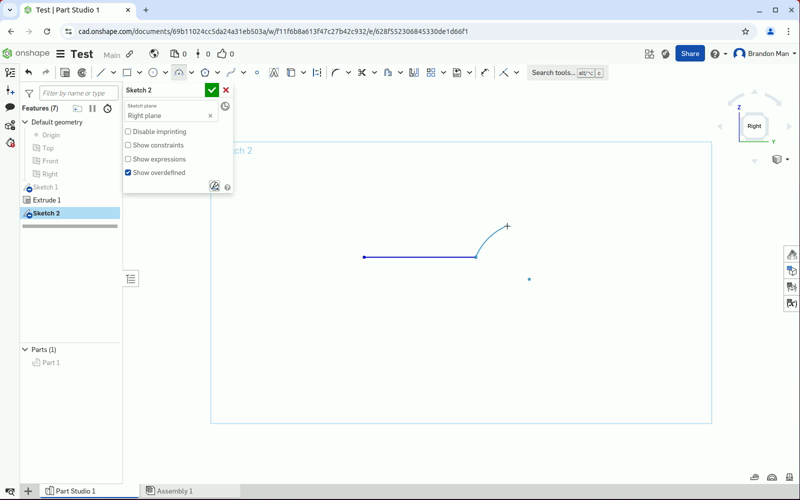
mouse_move(485, 234)
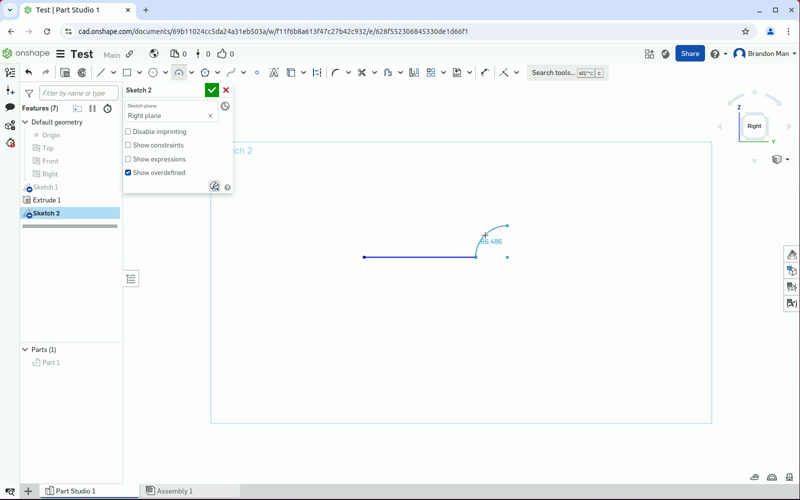
click(485, 234)
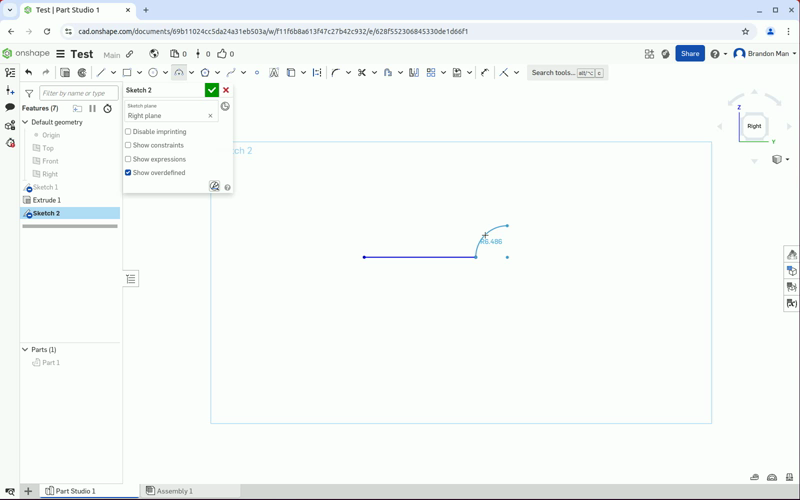
key_up(shift)
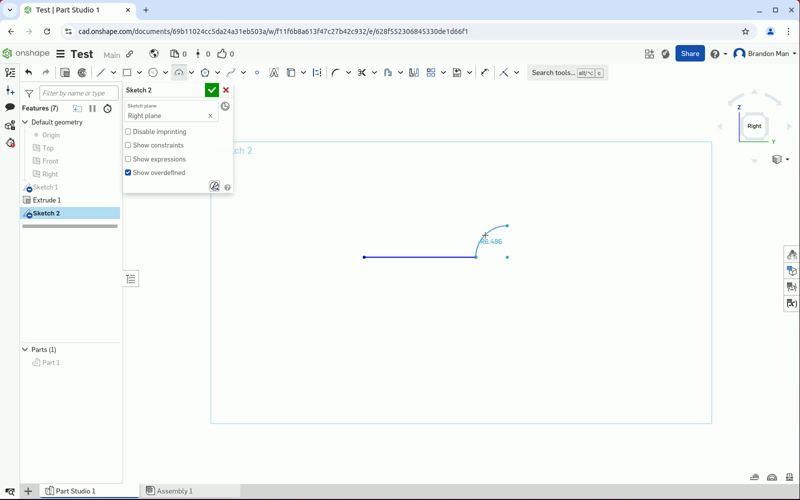
key(esc)
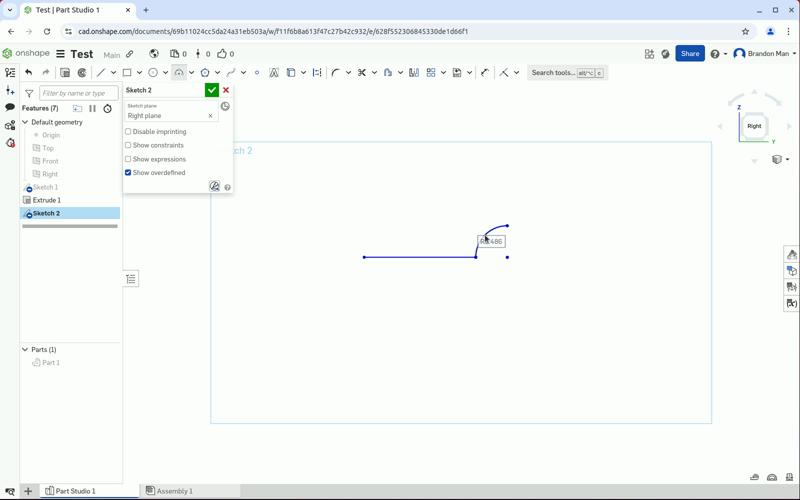
key(l)
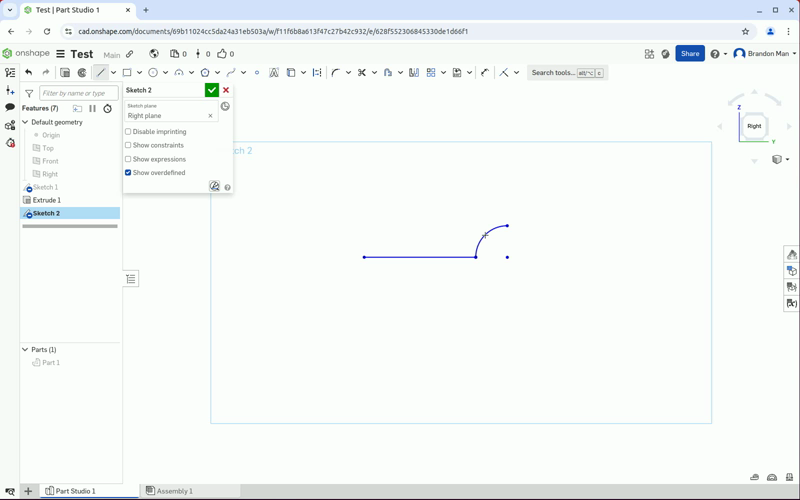
mouse_move(507, 225)
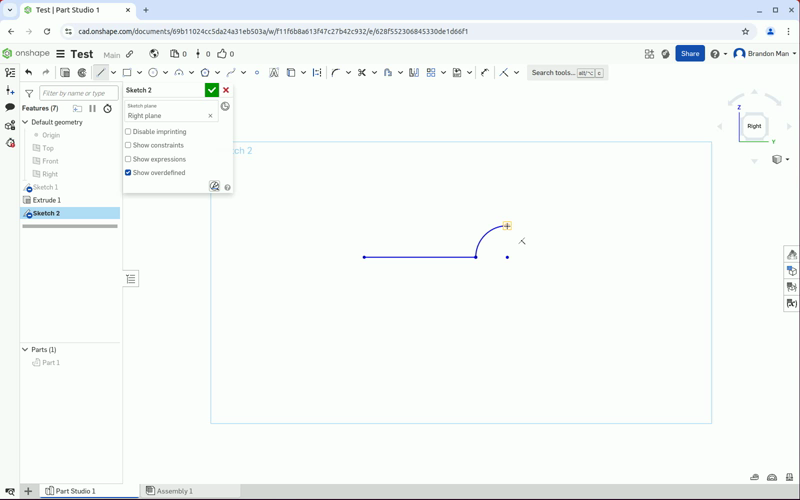
click(507, 225)
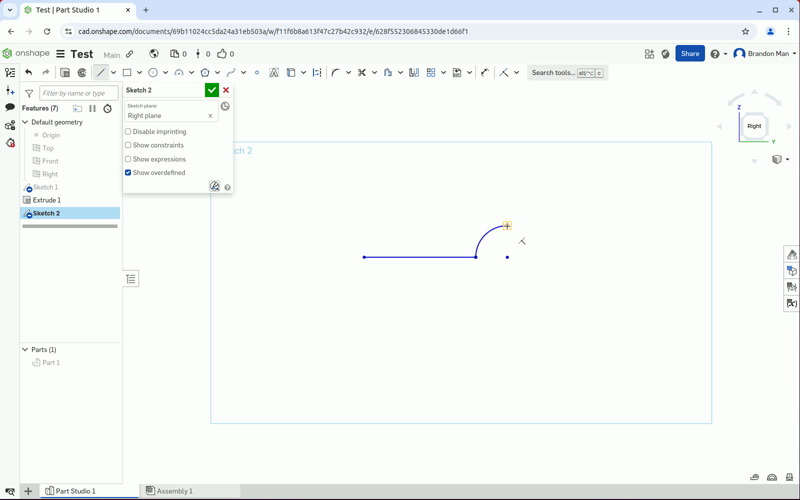
key_down(shift)
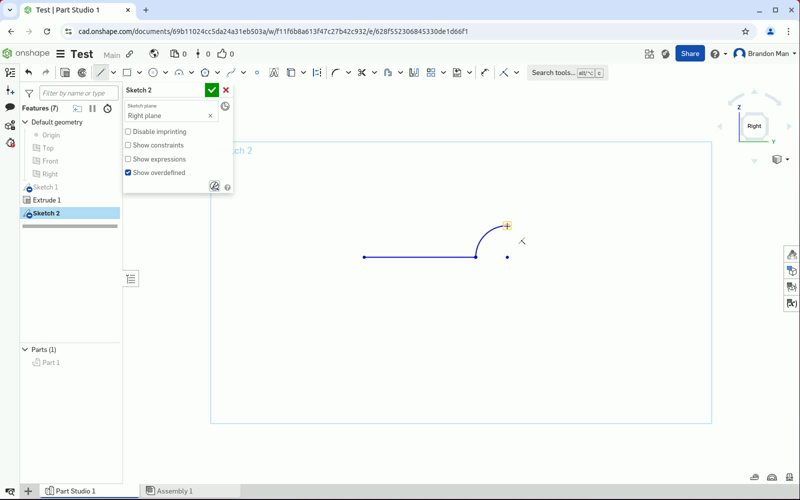
mouse_move(381, 225)
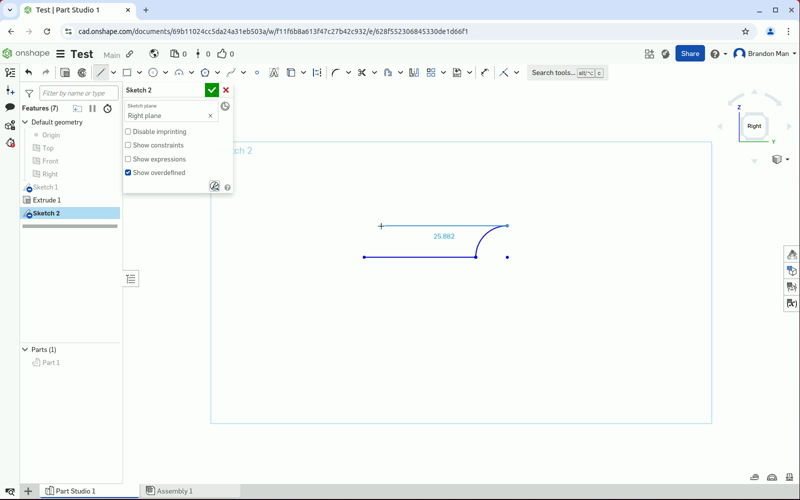
click(381, 225)
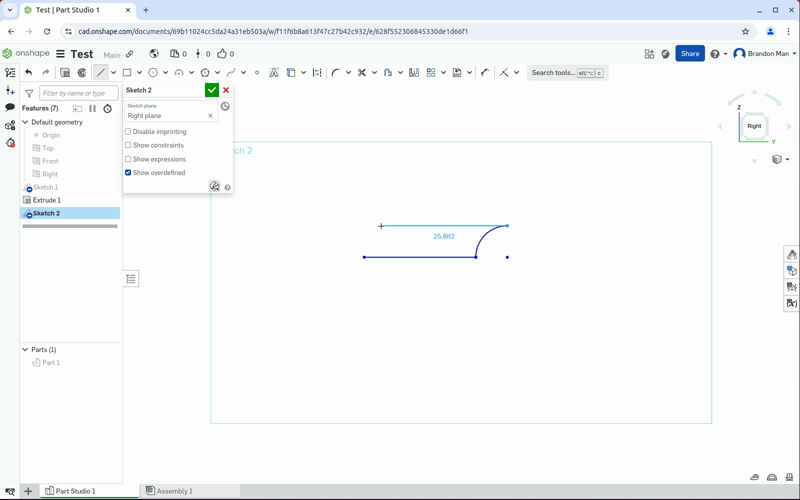
key_up(shift)
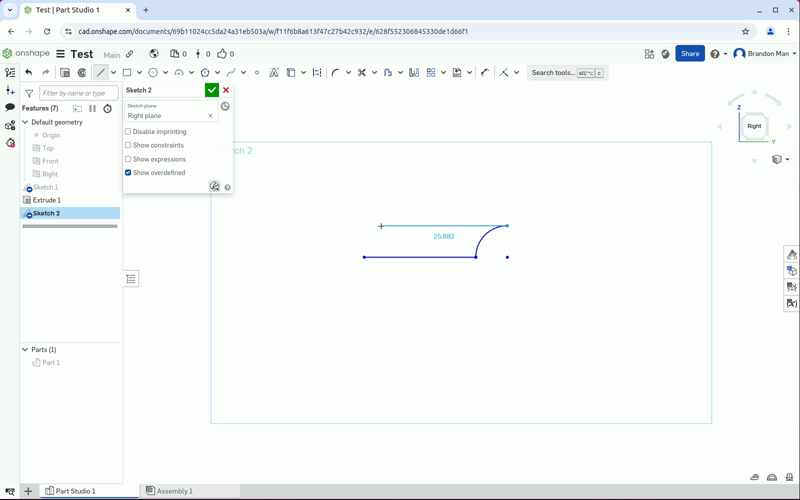
mouse_move(411, 225)
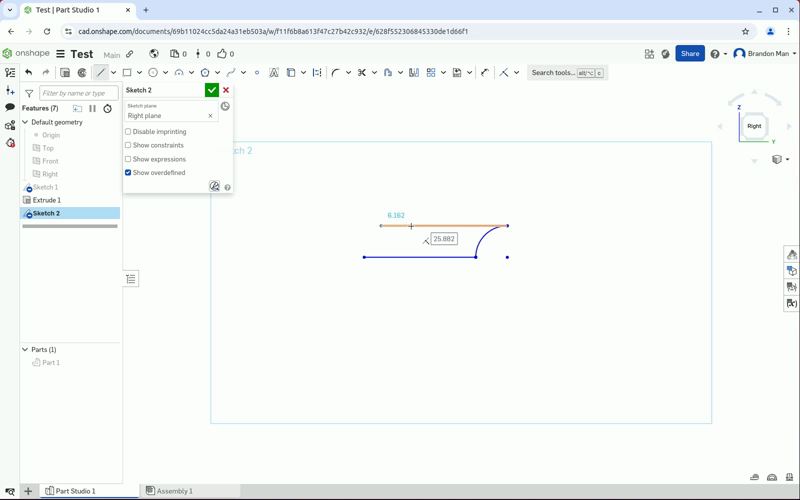
key_down(shift)
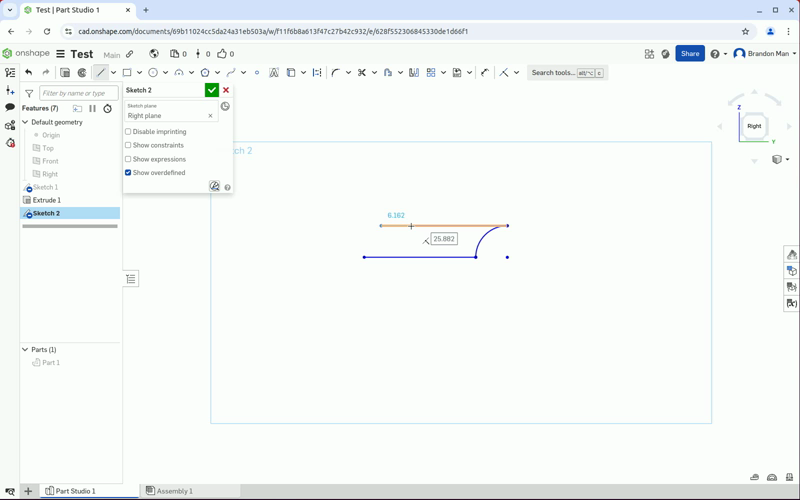
mouse_move(364, 257)
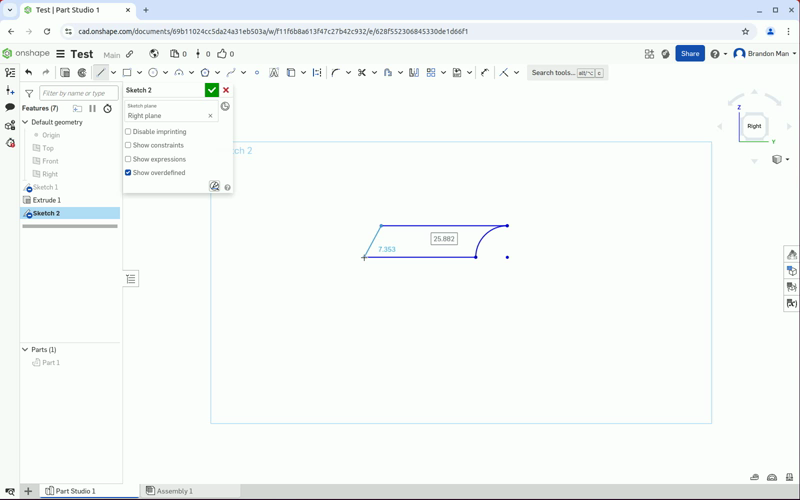
key_up(shift)
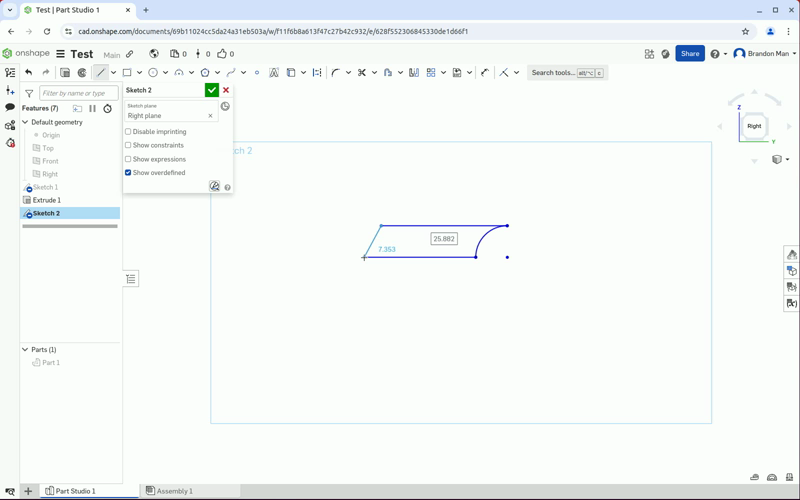
click(364, 257)
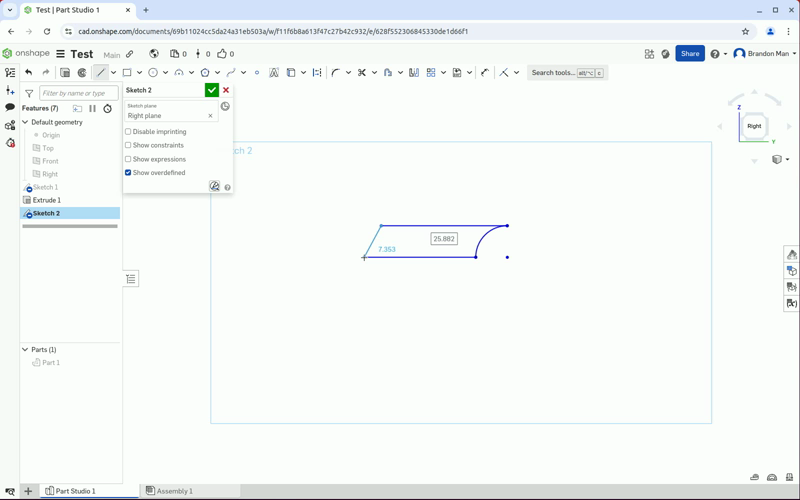
key(esc)
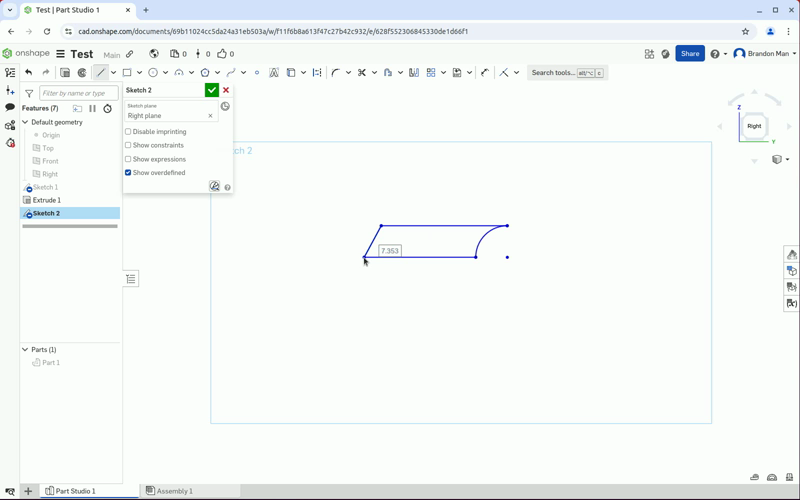
mouse_move(391, 243)
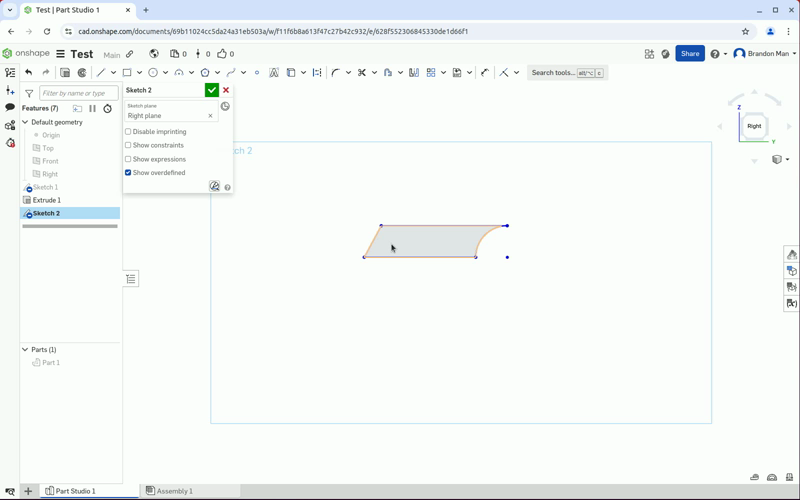
click(391, 243)
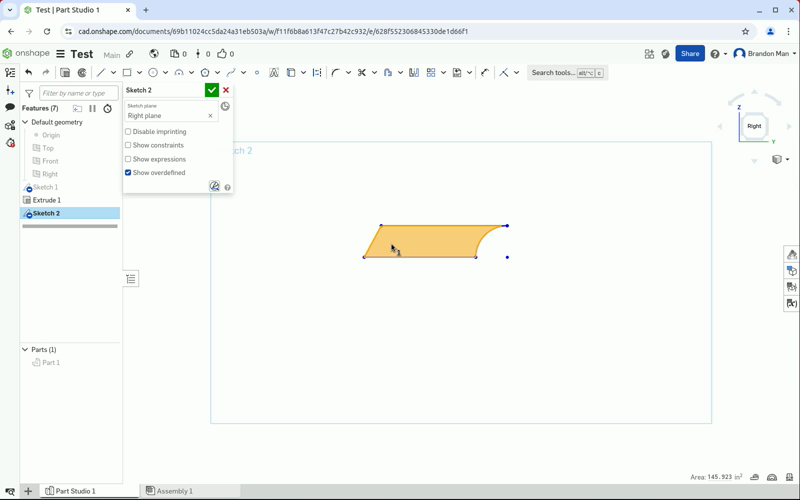
mouse_move(73, 352)
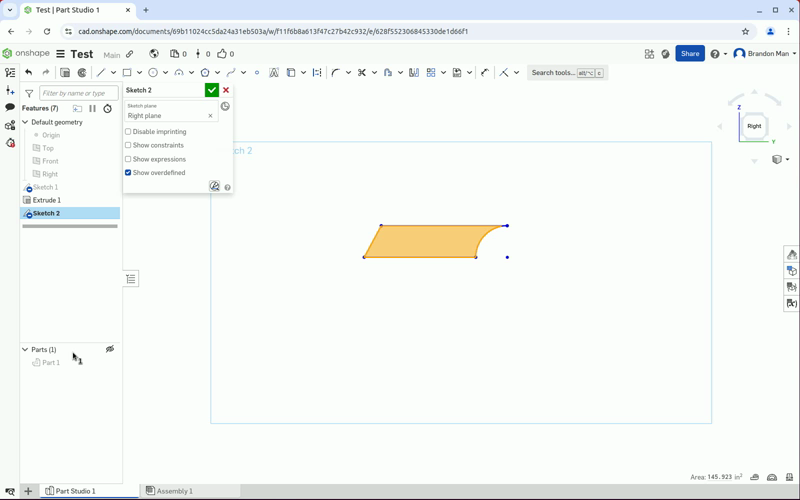
key(shift+y)
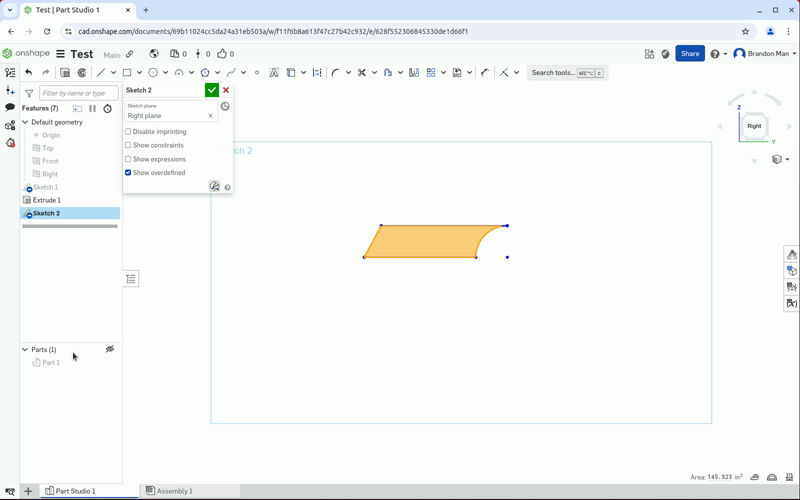
key(shift+e)
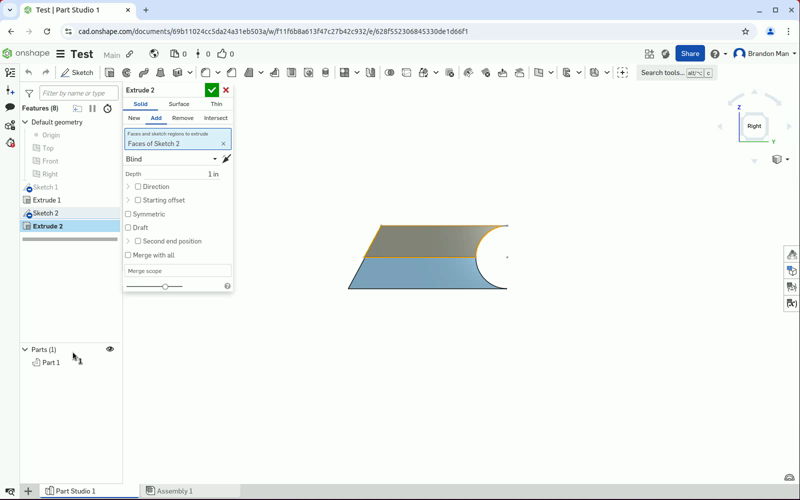
mouse_move(143, 106)
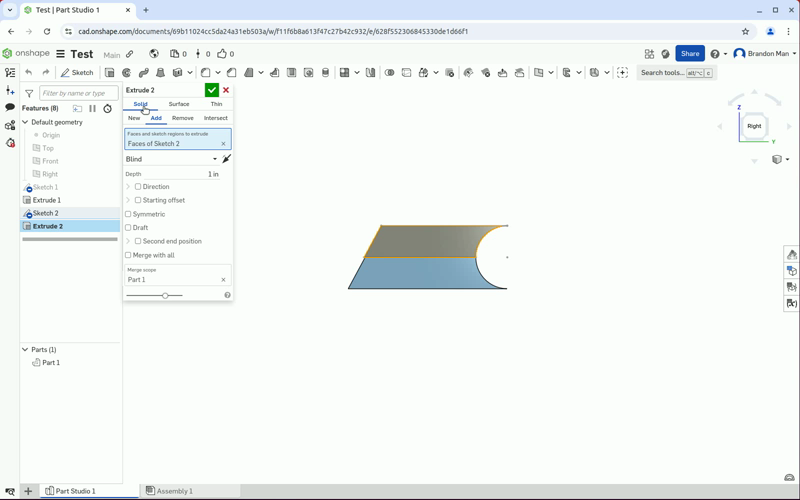
click(143, 106)
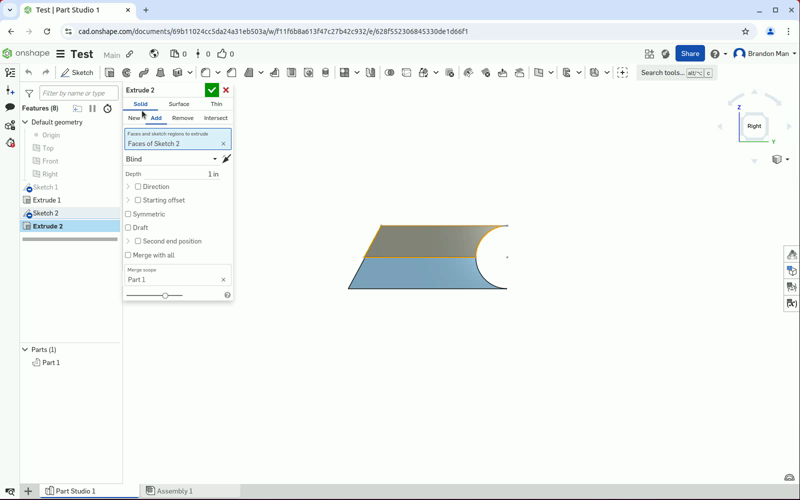
mouse_move(137, 120)
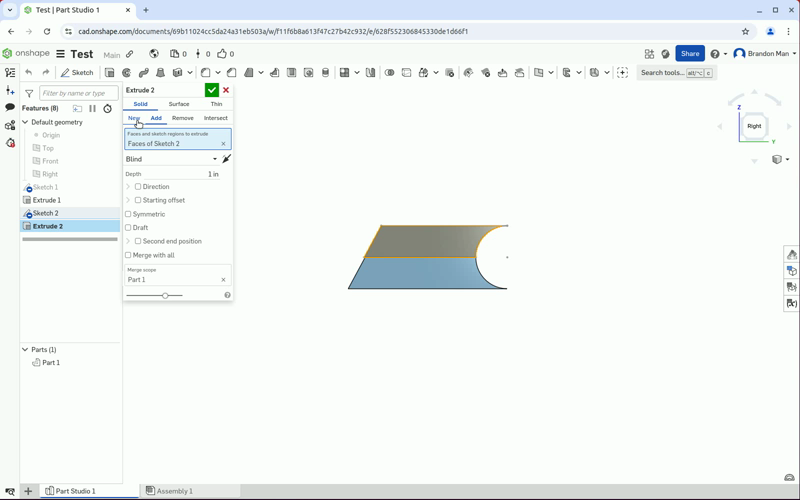
click(137, 120)
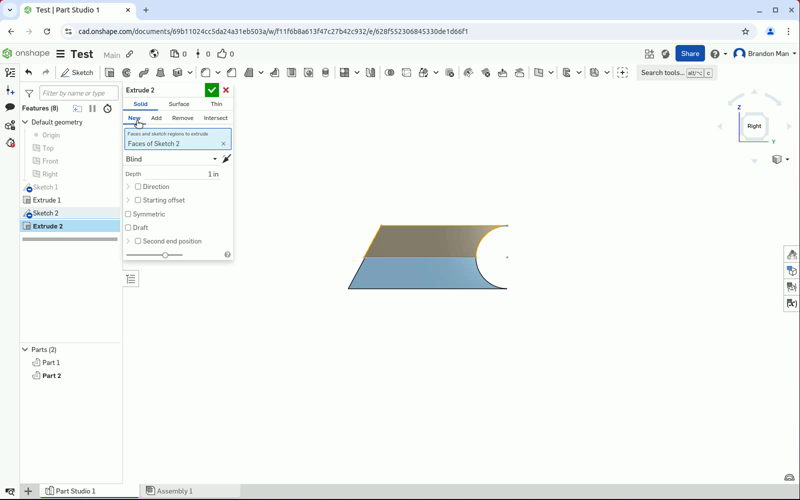
key(tab, 4)
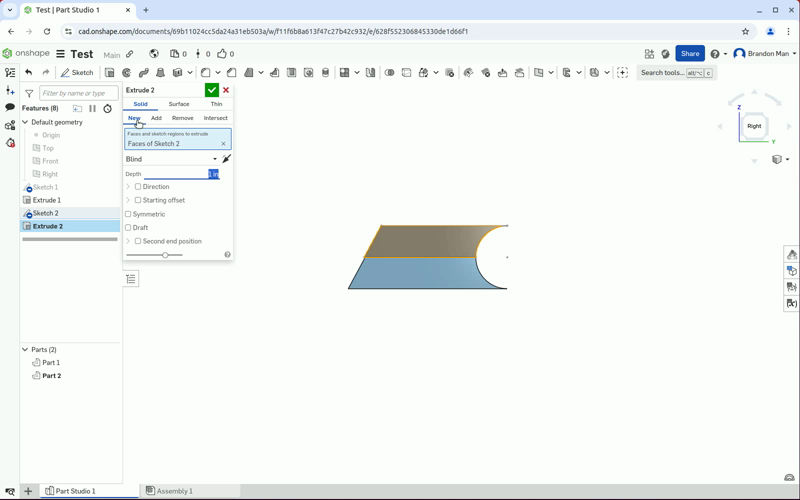
text(3.851)
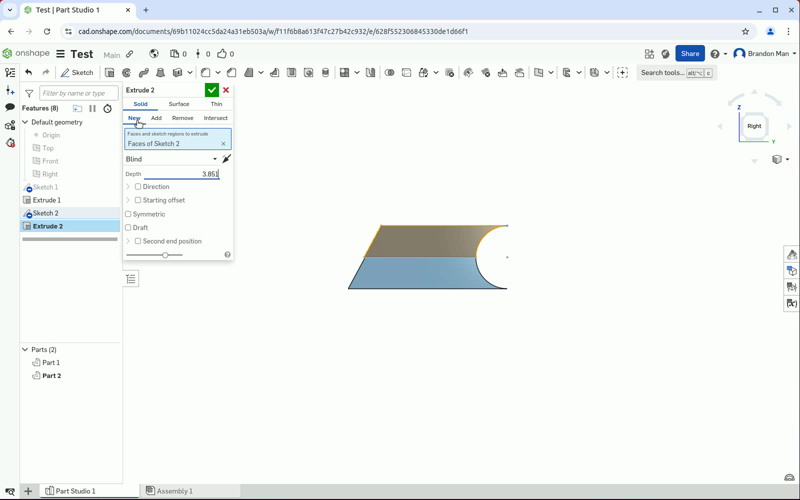
key(enter)
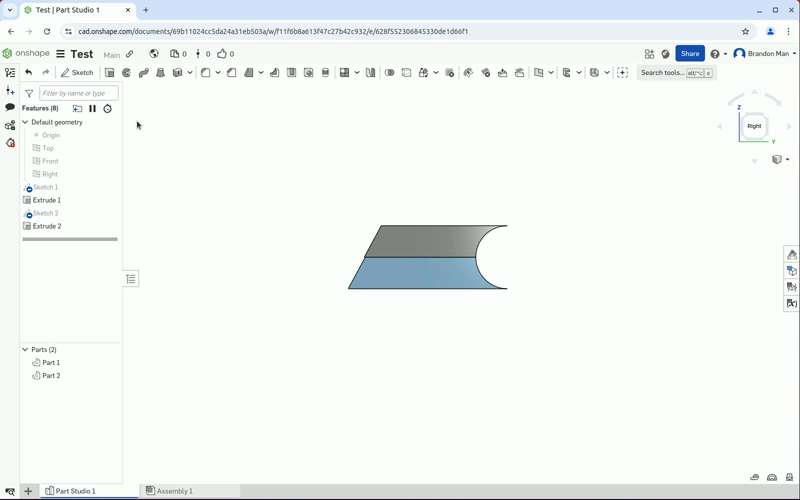
key(shift+h)
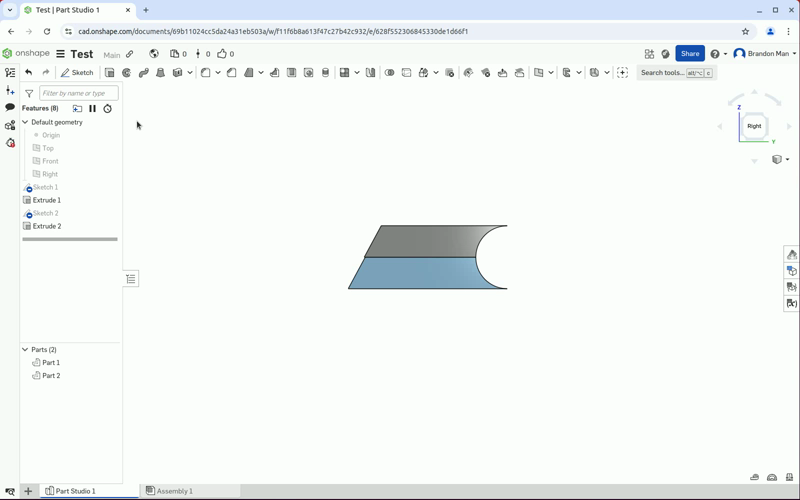
key(shift+h)
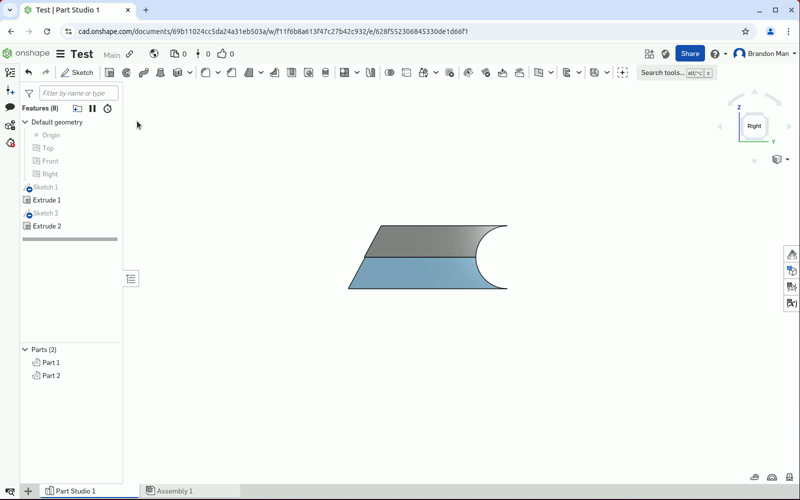
mouse_move(73, 189)
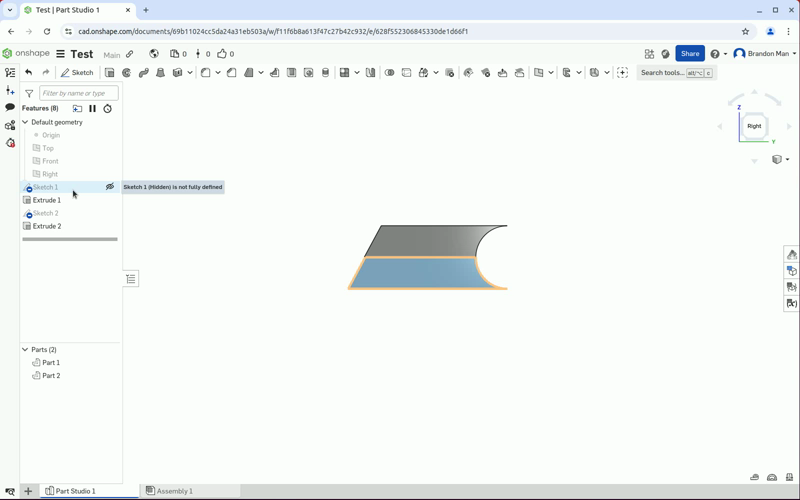
click(73, 189)
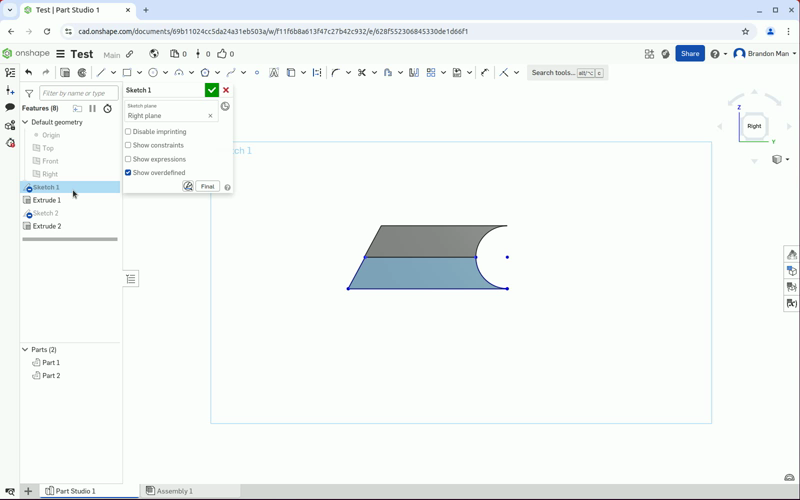
mouse_move(229, 92)
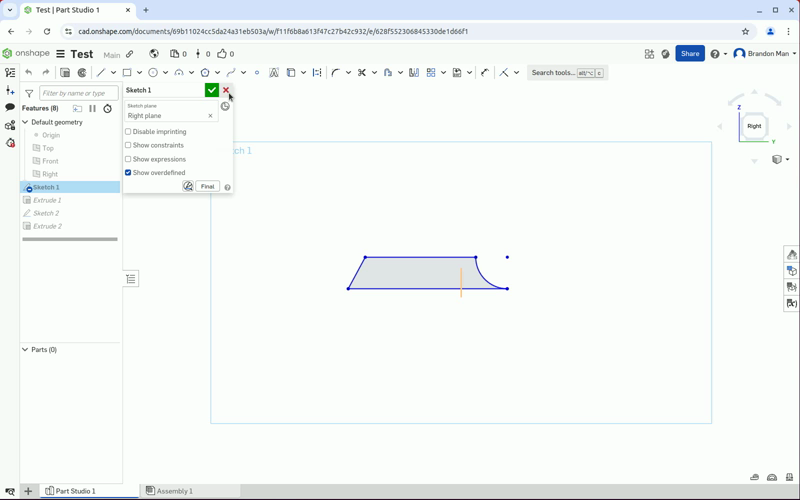
click(229, 92)
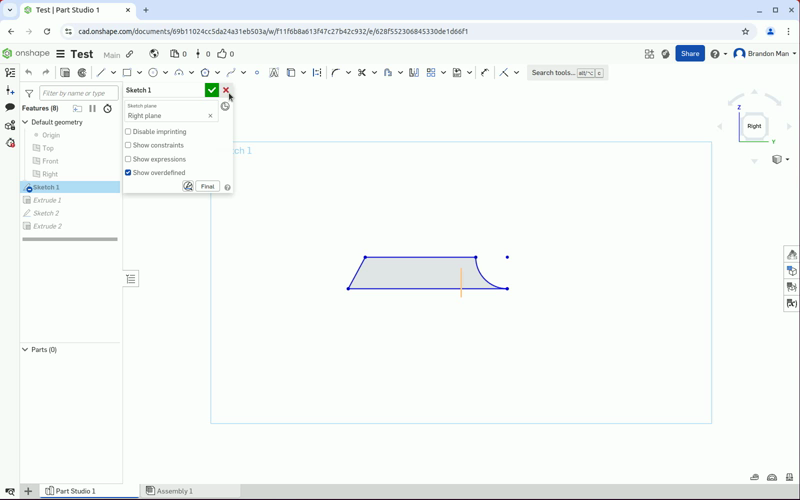
key(shift+s)
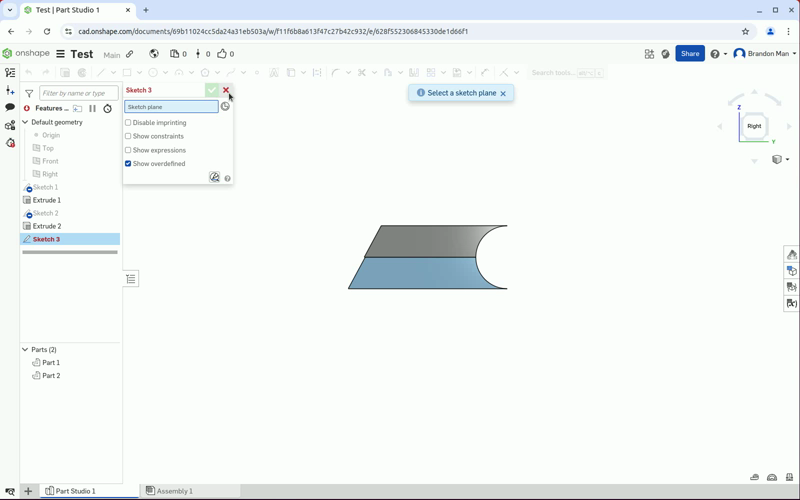
mouse_move(73, 176)
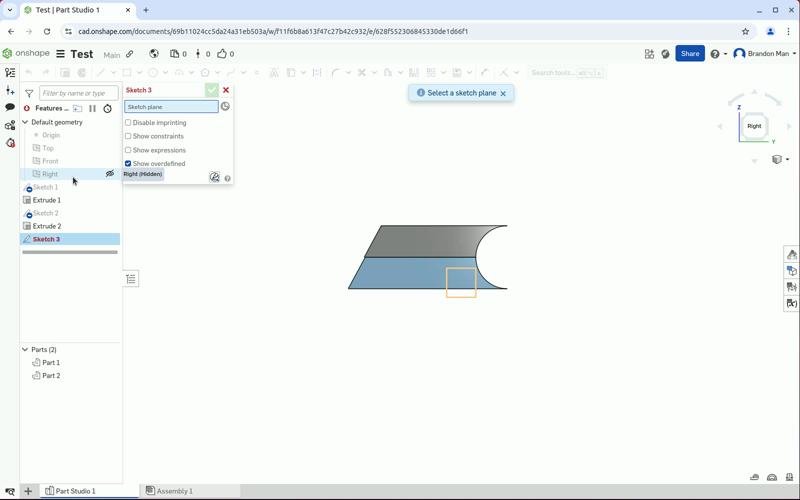
click(73, 176)
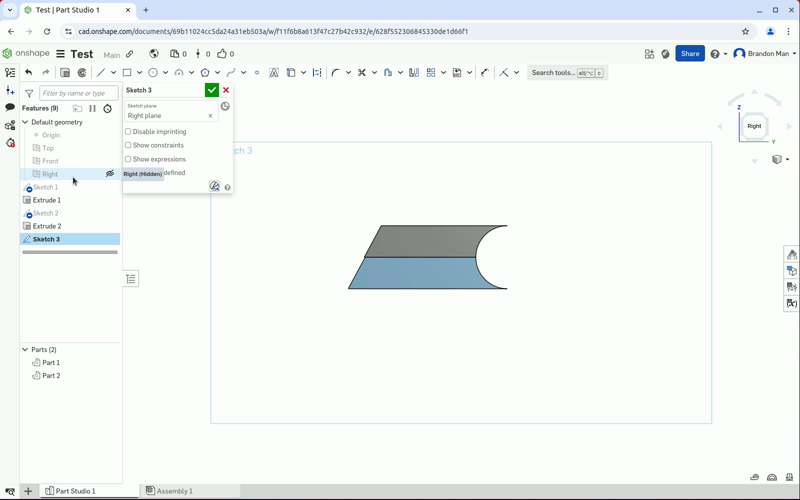
mouse_move(73, 352)
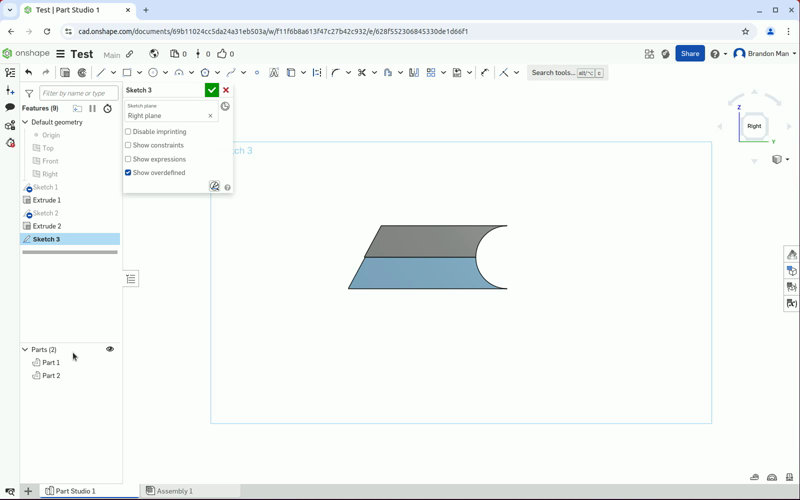
key(y)
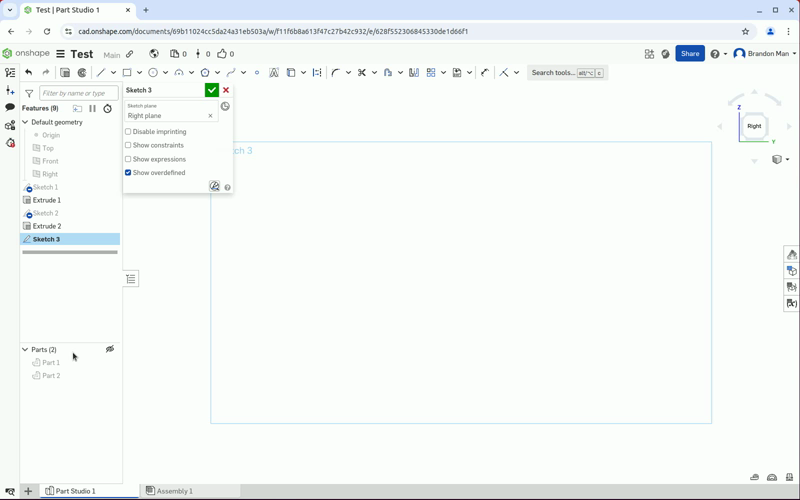
key(l)
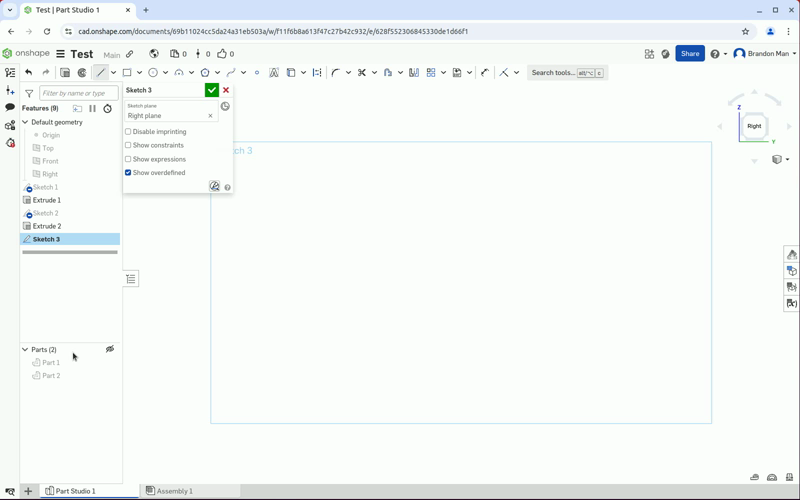
key_down(shift)
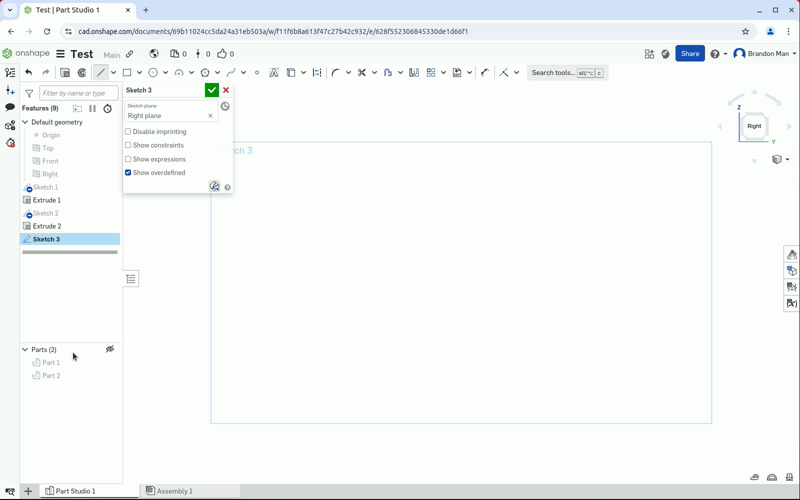
mouse_move(476, 257)
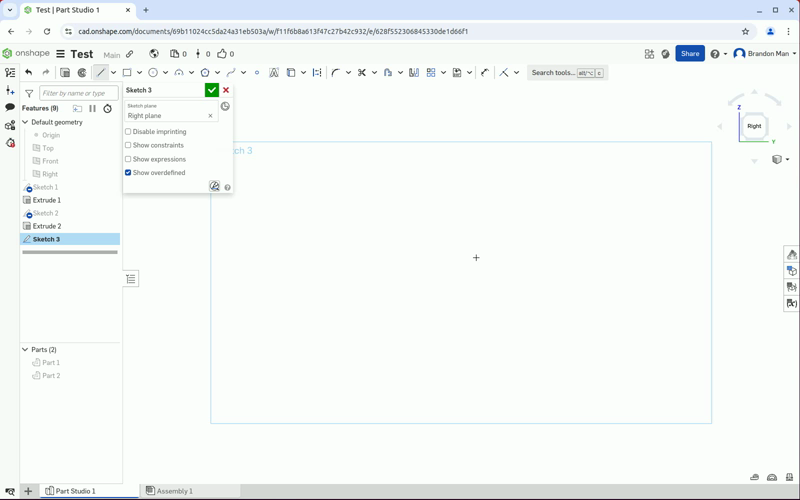
click(476, 257)
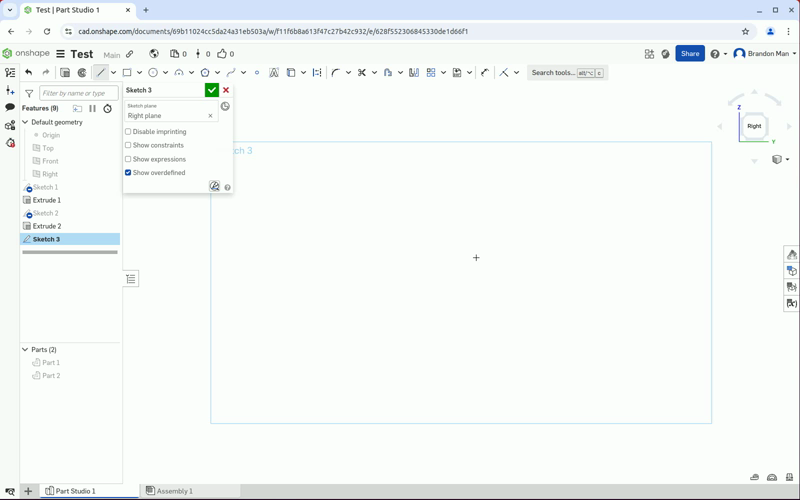
key_up(shift)
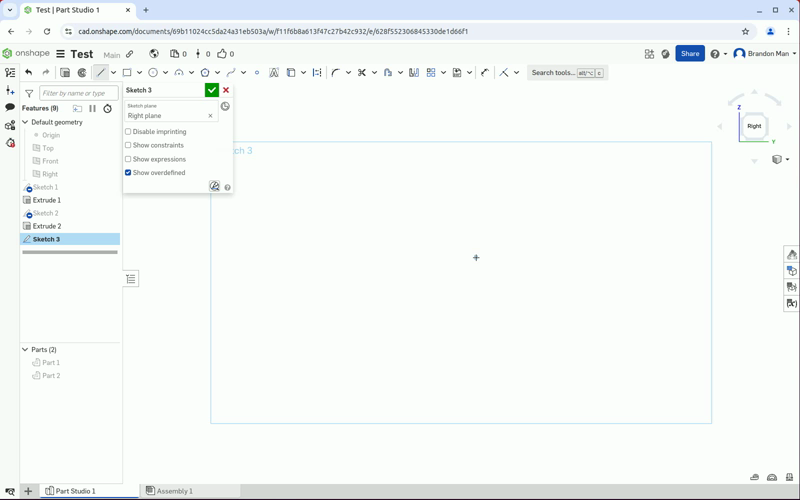
key_down(shift)
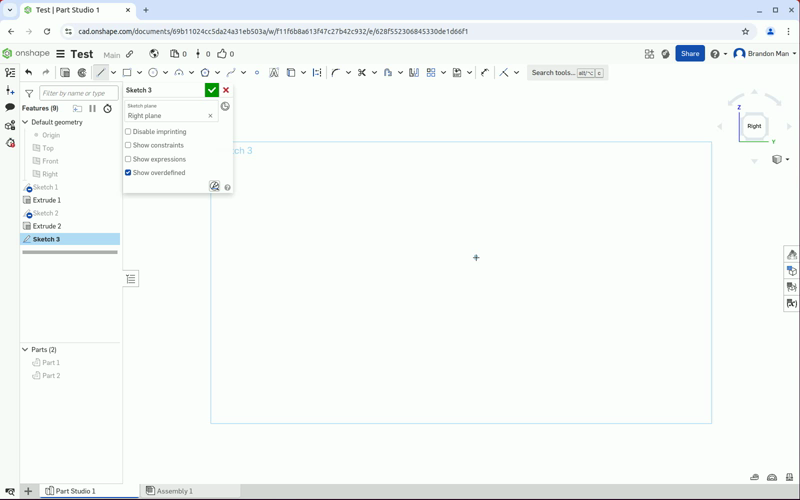
mouse_move(540, 257)
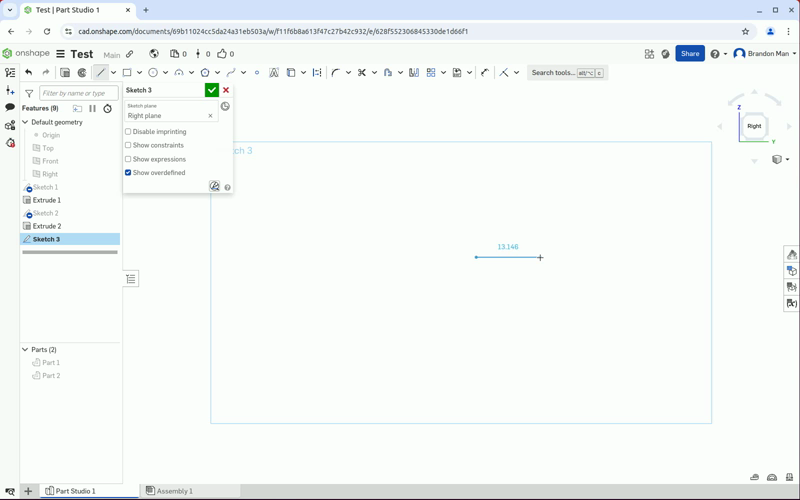
click(540, 257)
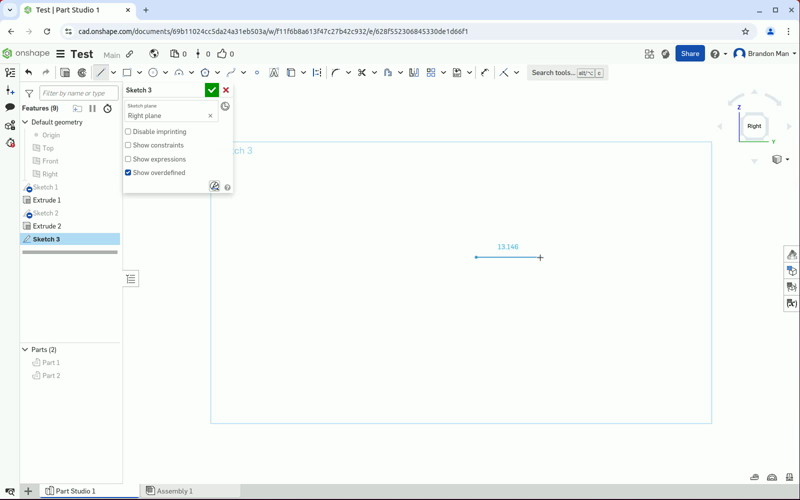
key_up(shift)
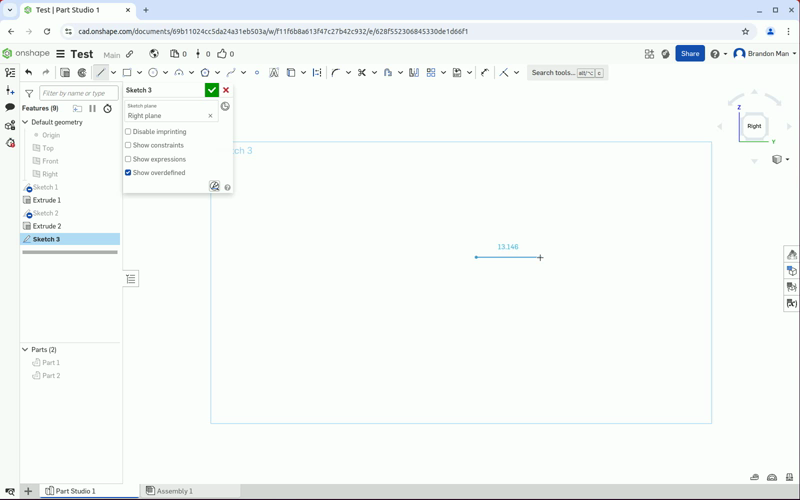
key(esc)
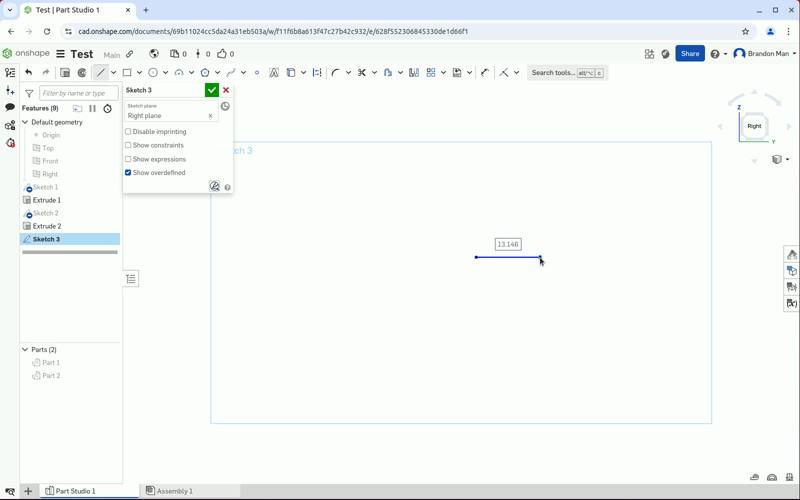
key(a)
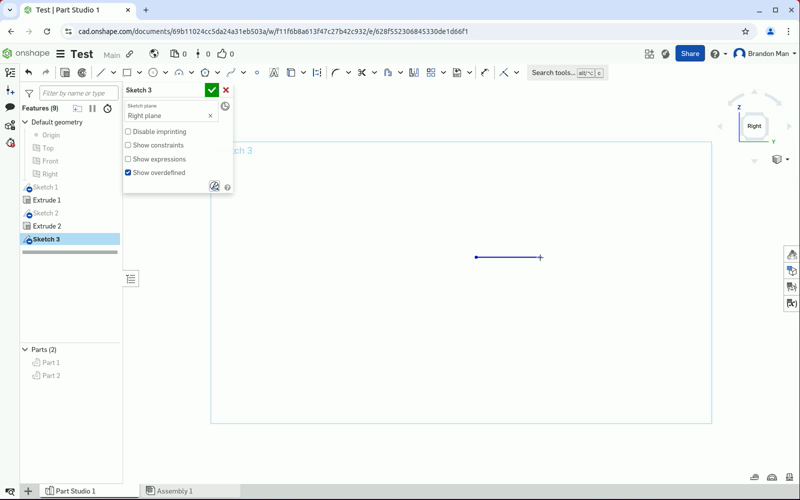
mouse_move(540, 257)
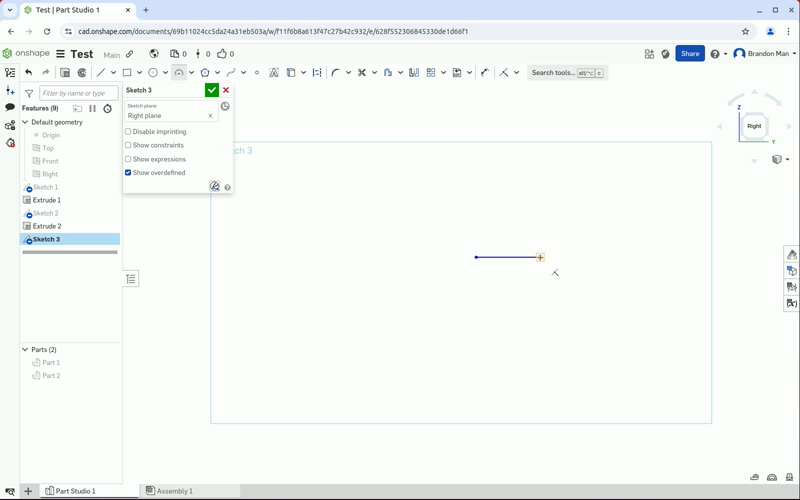
click(540, 257)
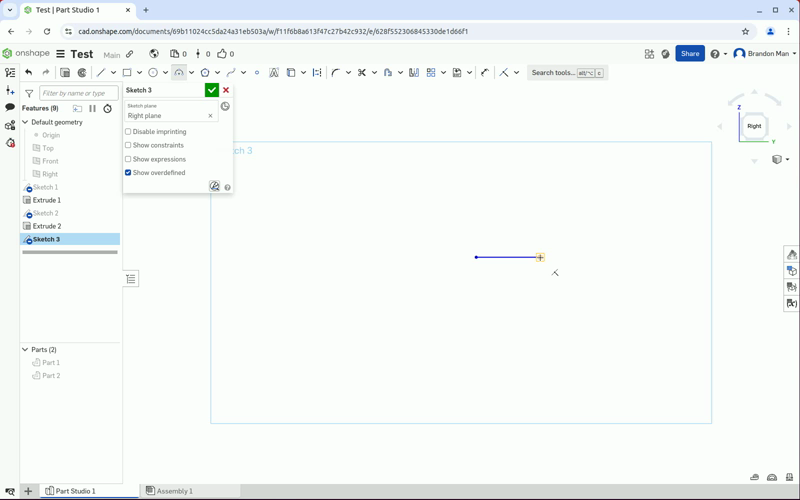
mouse_move(476, 257)
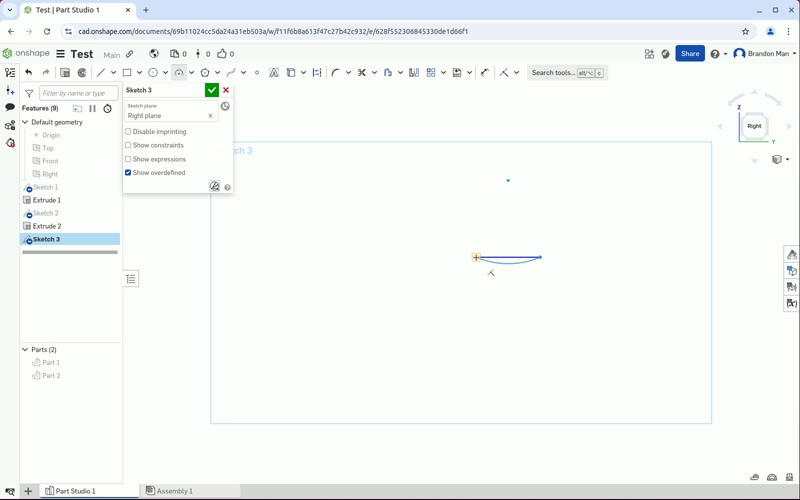
click(476, 257)
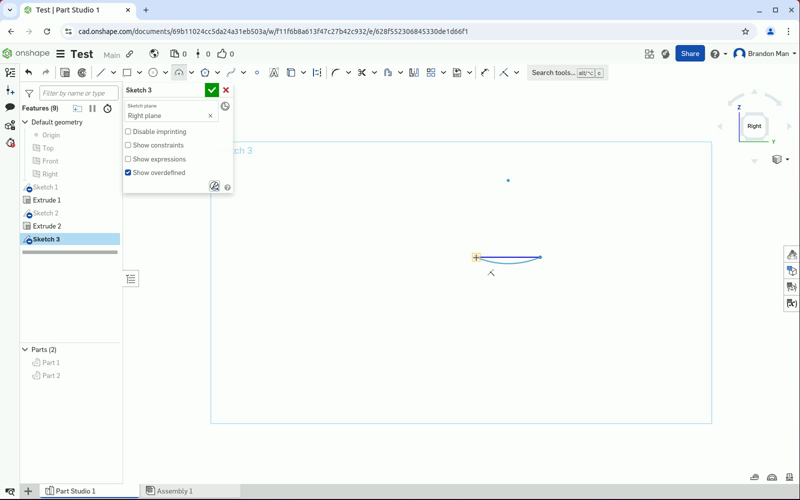
key_down(shift)
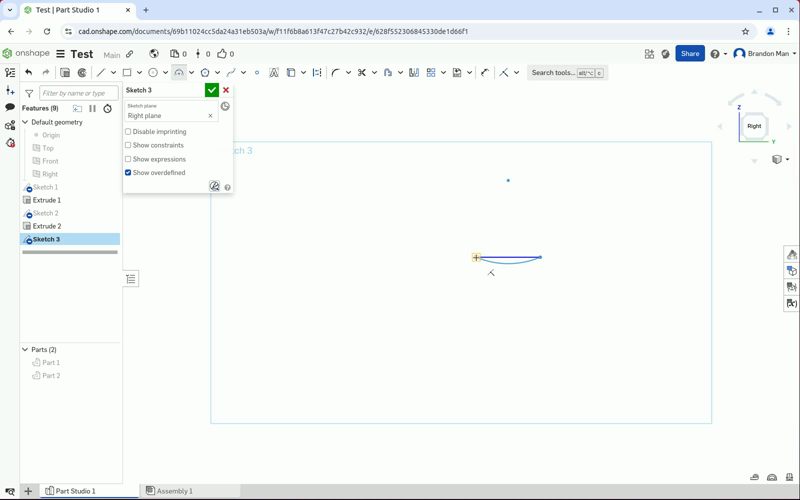
mouse_move(507, 225)
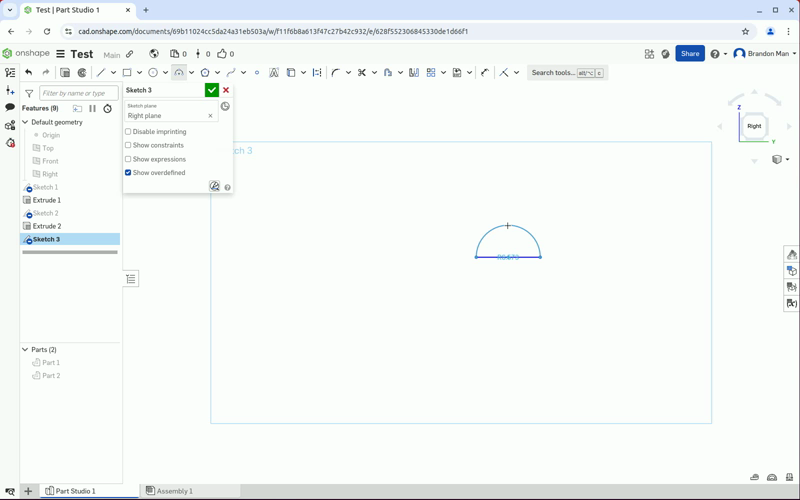
click(507, 225)
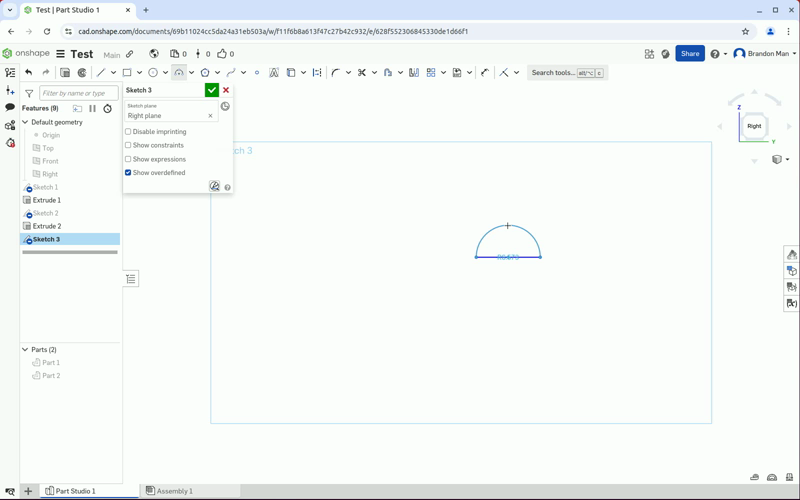
key_up(shift)
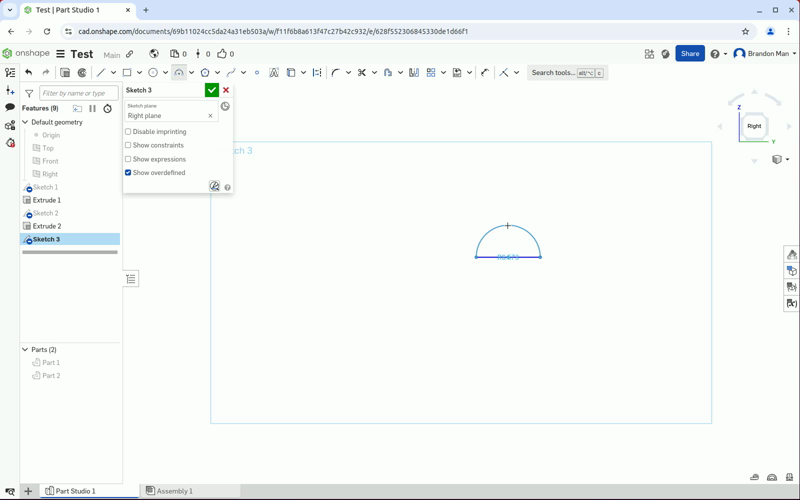
key(esc)
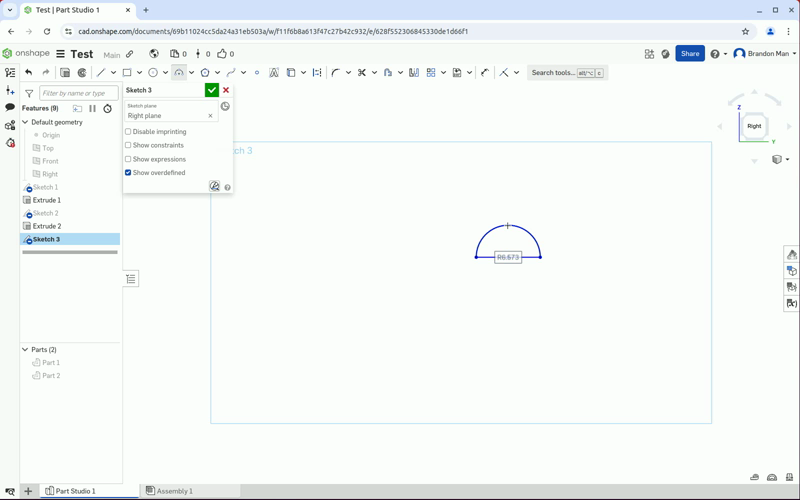
mouse_move(497, 251)
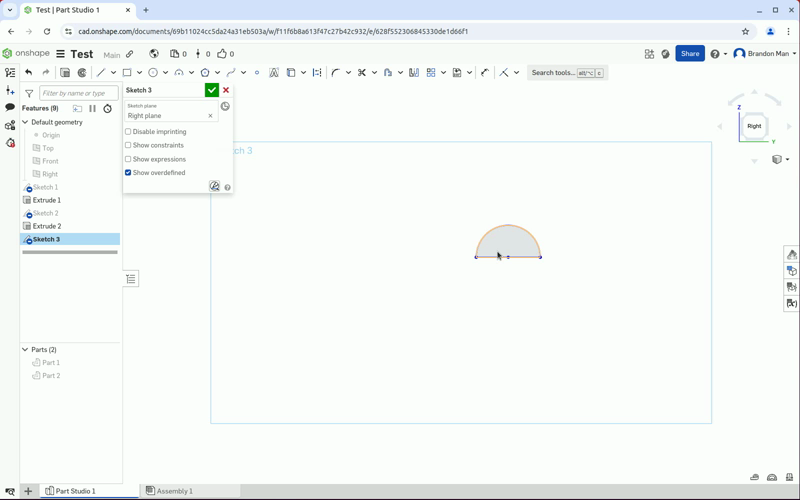
scroll(6)
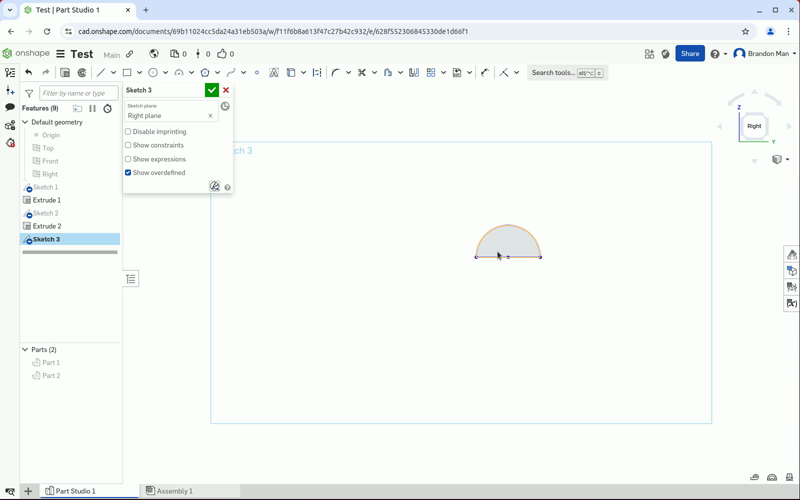
scroll(6)
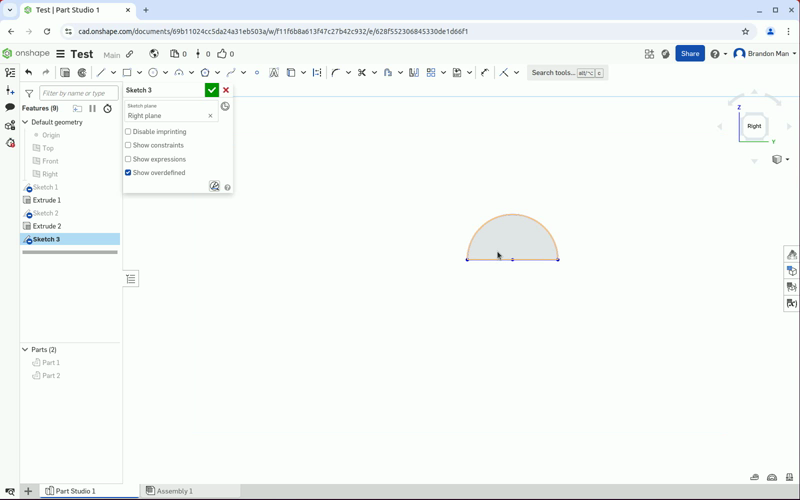
scroll(6)
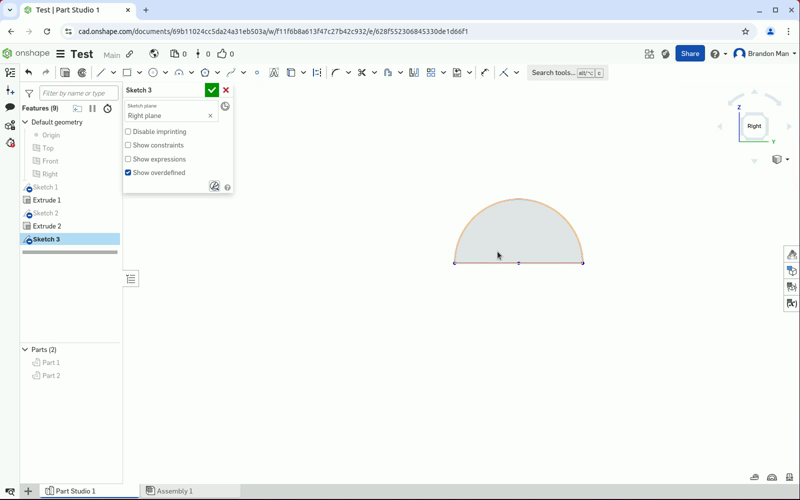
scroll(6)
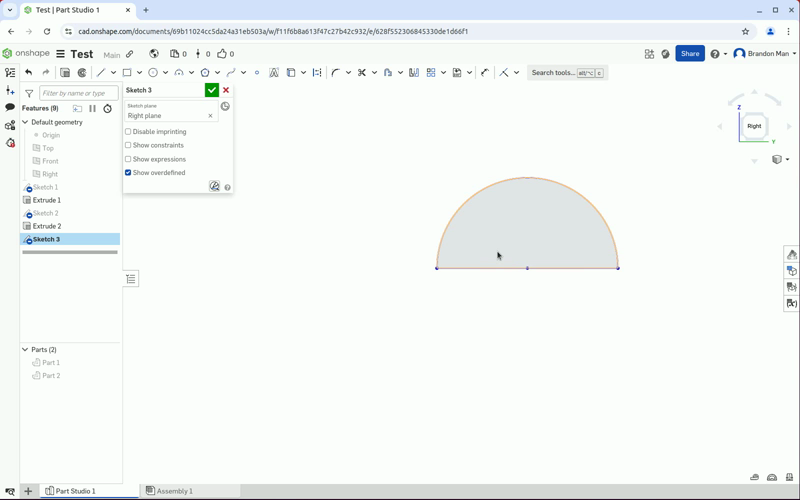
scroll(6)
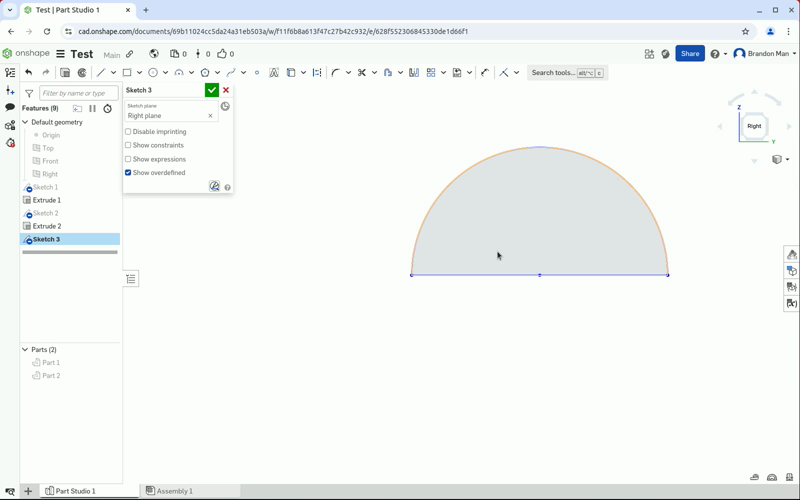
scroll(6)
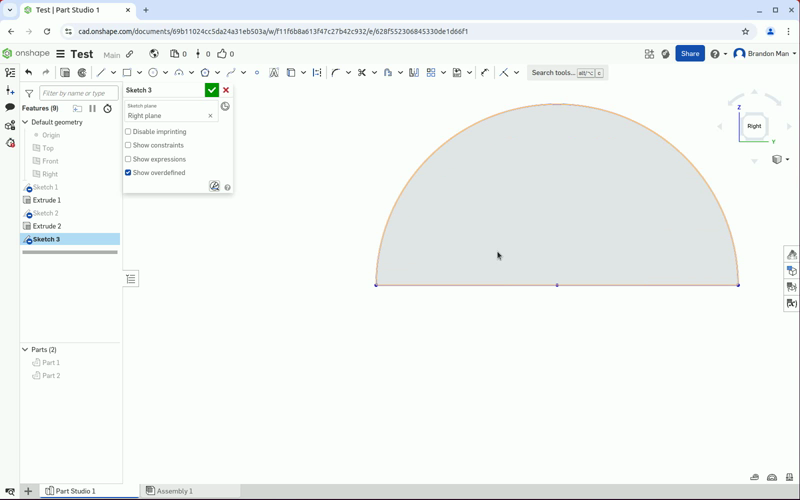
scroll(6)
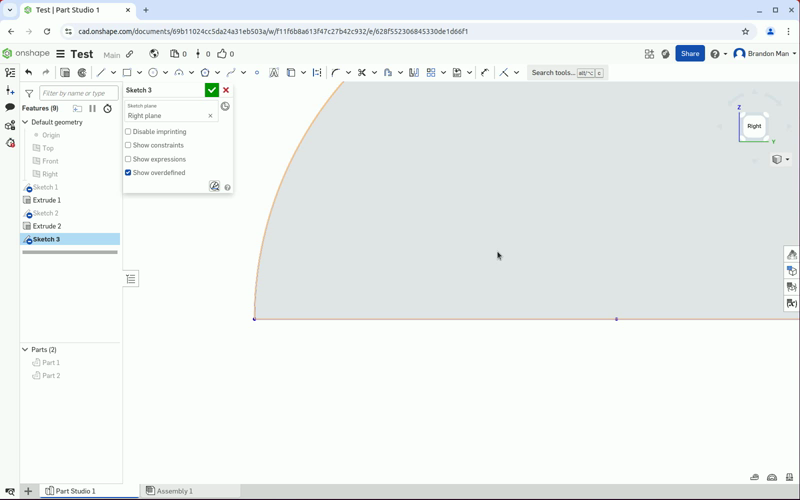
click(497, 251)
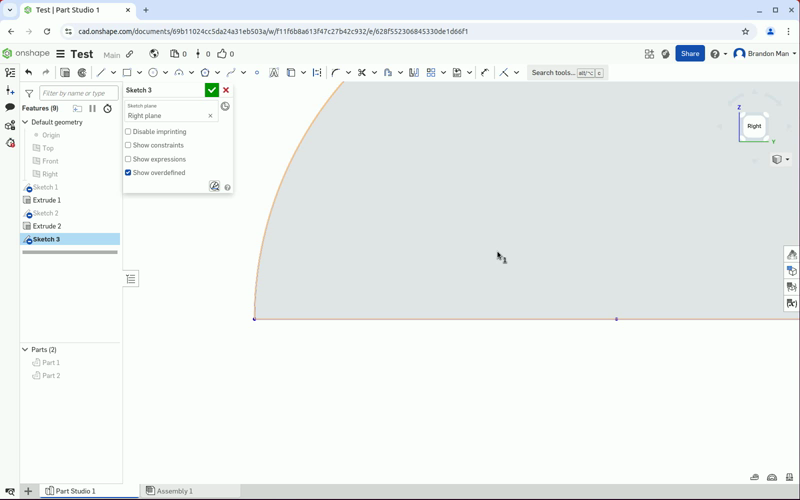
scroll(-6)
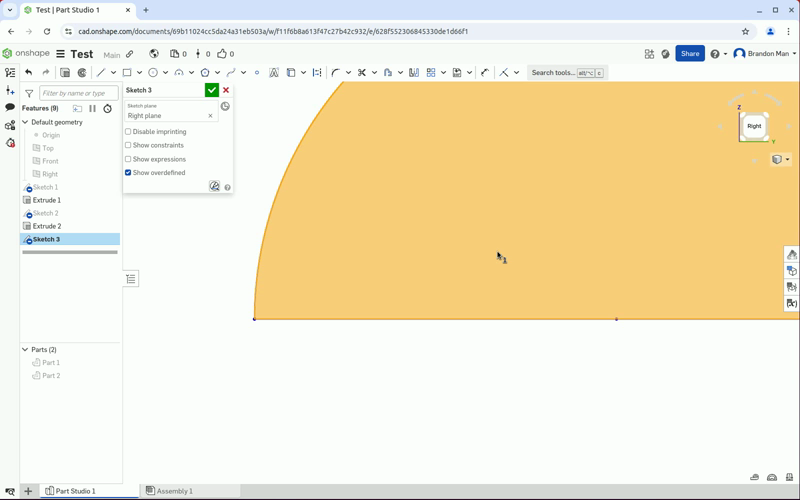
scroll(-6)
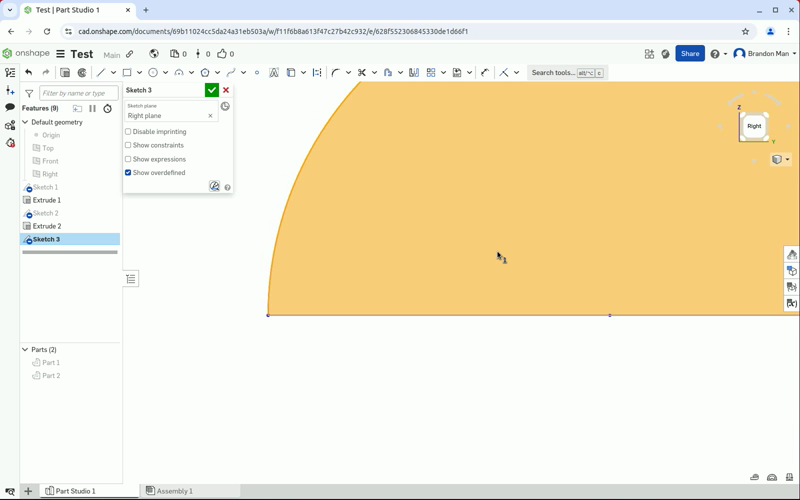
scroll(-6)
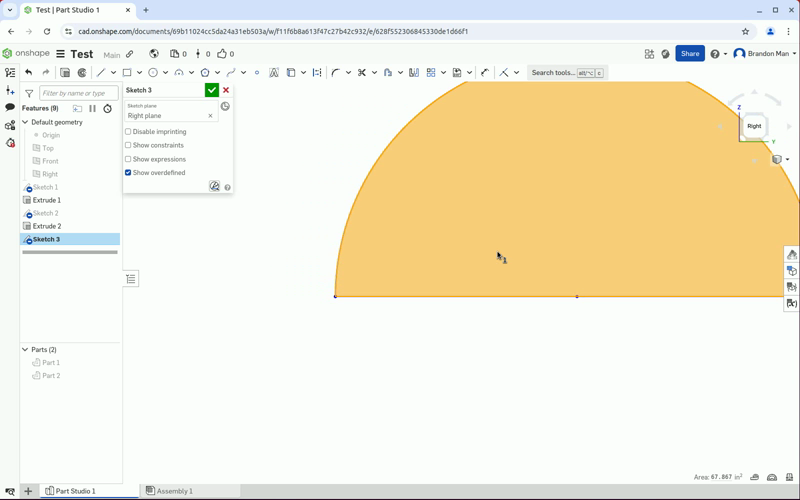
scroll(-6)
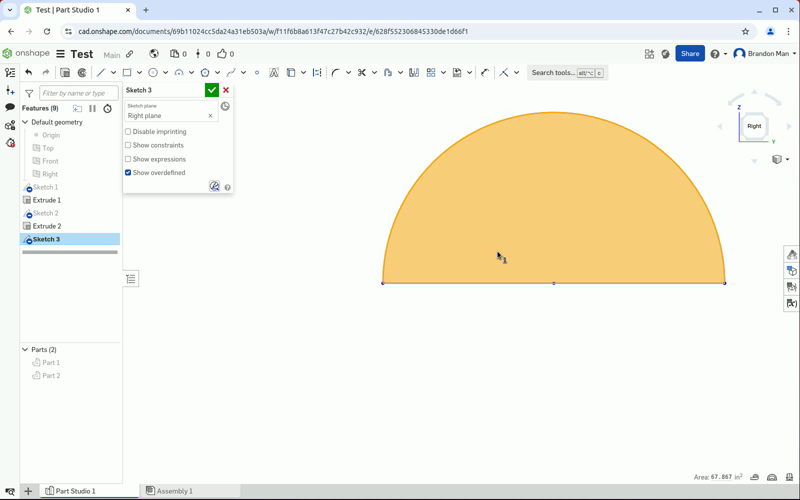
scroll(-6)
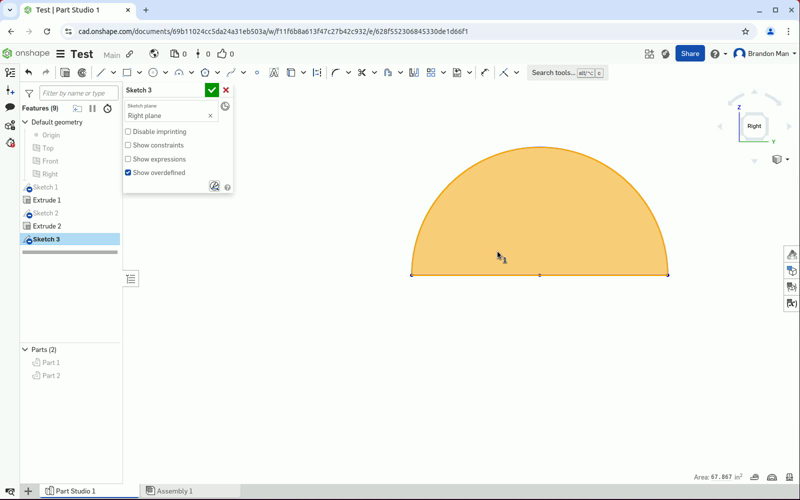
scroll(-6)
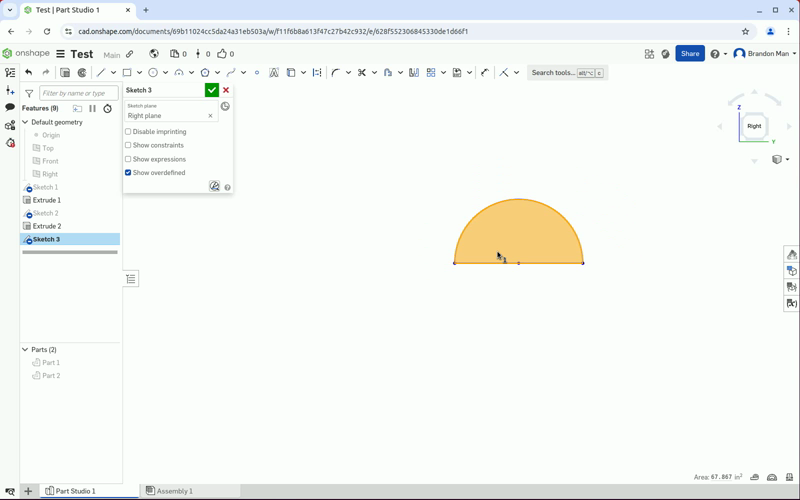
scroll(-6)
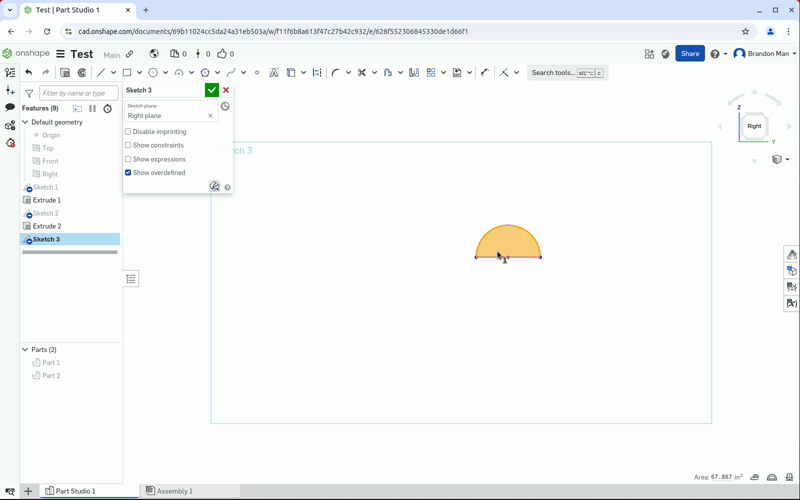
mouse_move(73, 352)
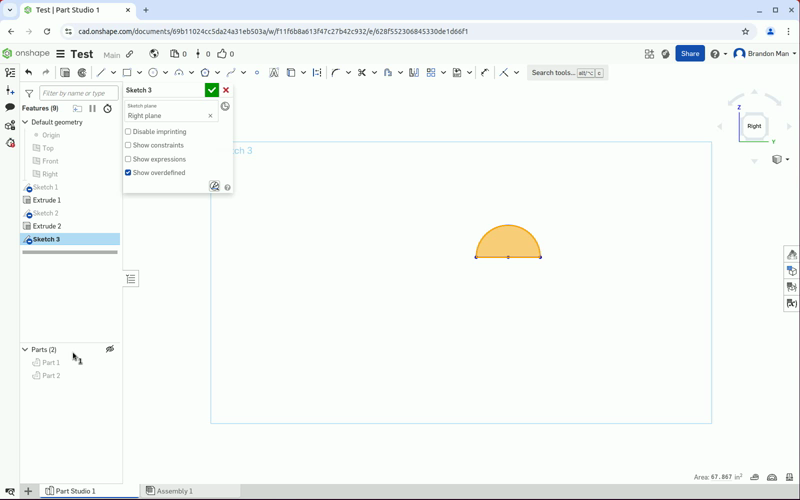
key(shift+y)
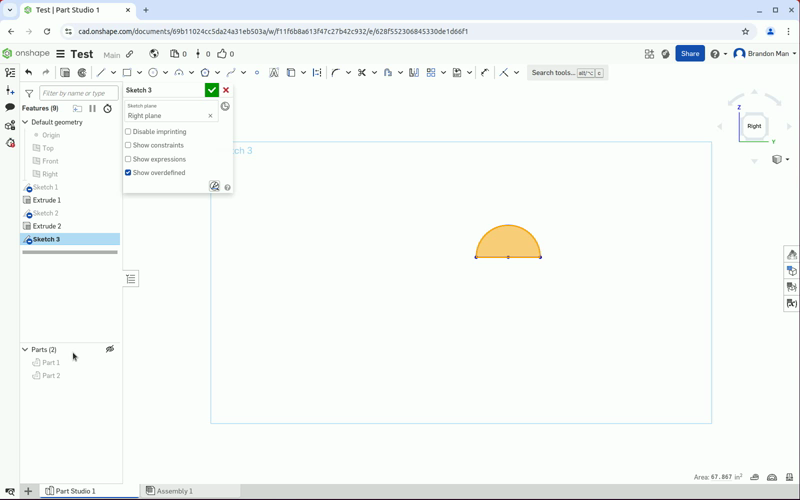
key(shift+e)
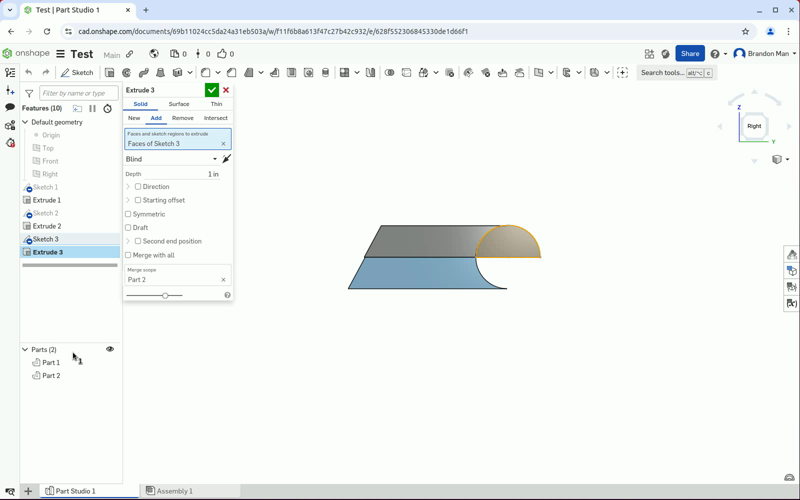
mouse_move(143, 106)
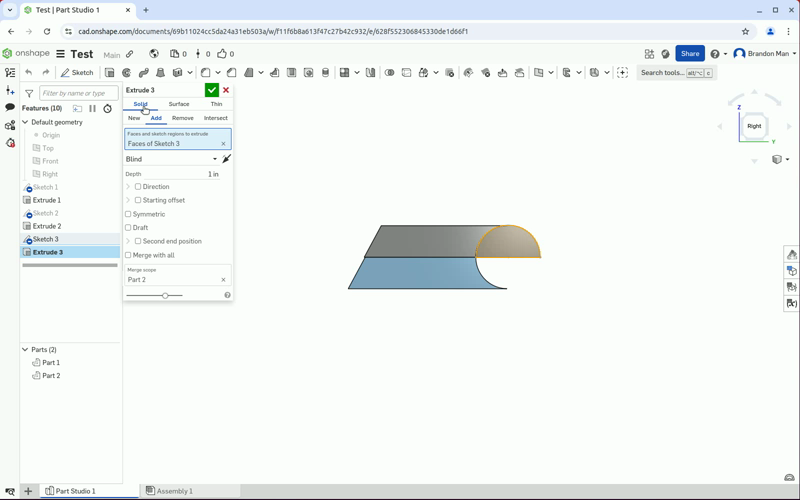
click(143, 106)
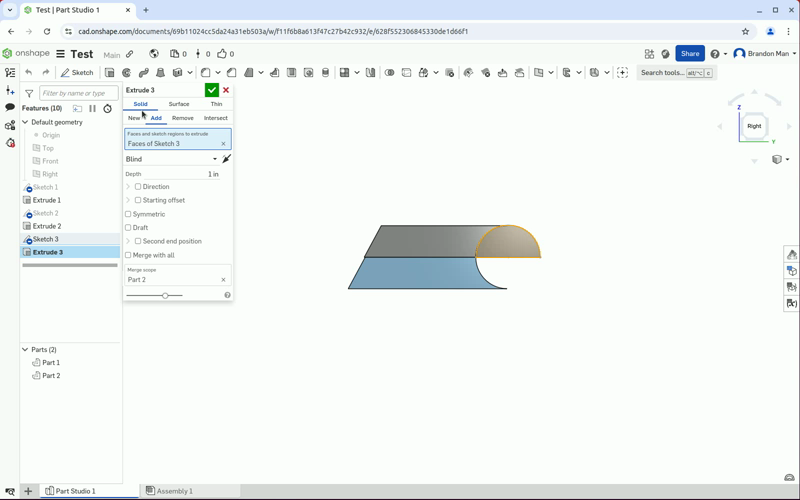
mouse_move(137, 120)
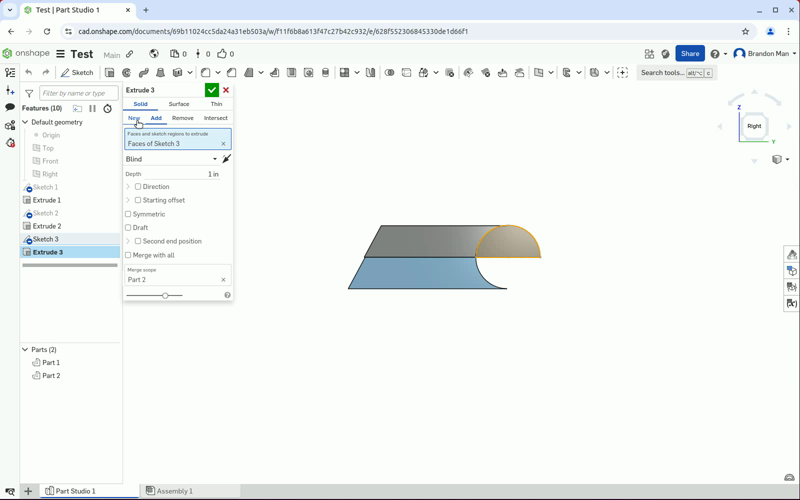
click(137, 120)
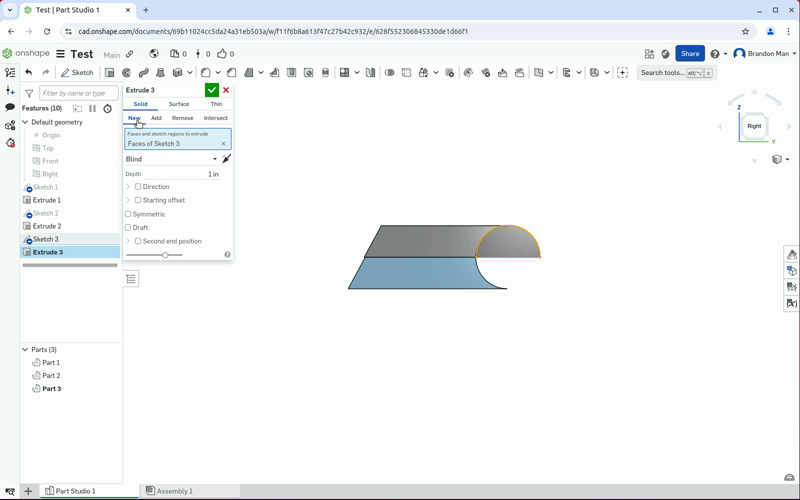
key(tab, 4)
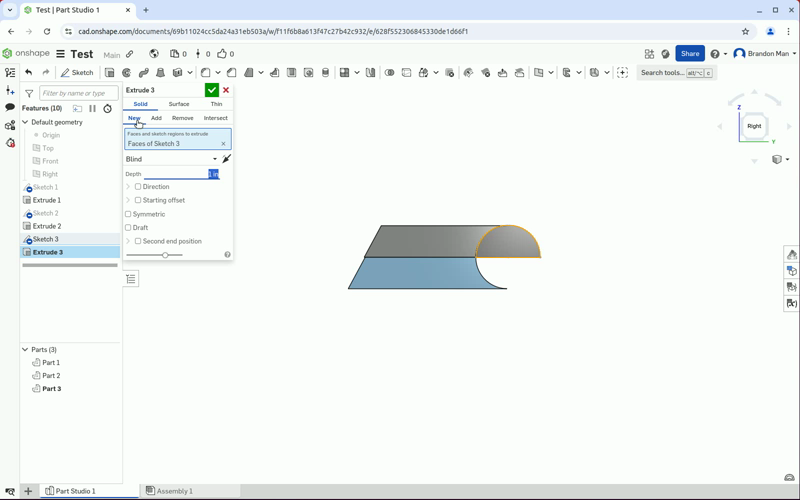
text(3.37)
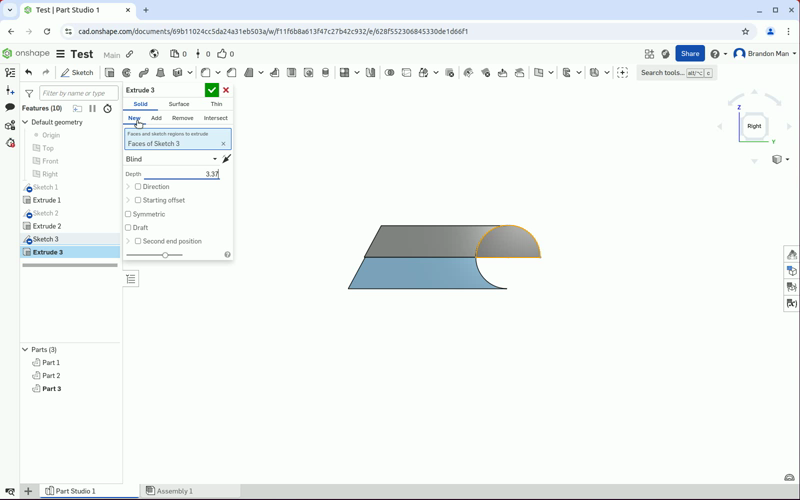
key(enter)
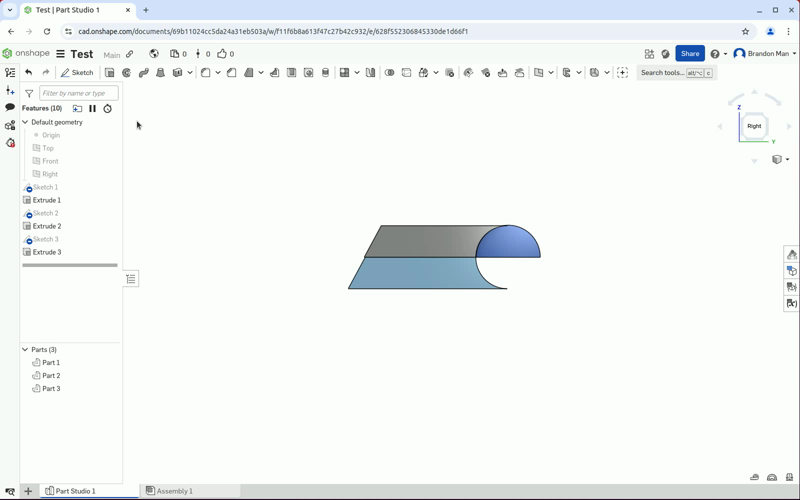
key(shift+h)
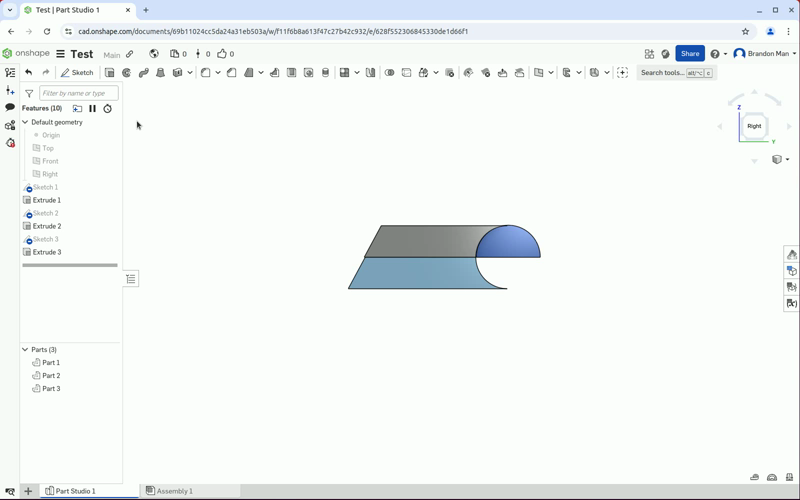
key(shift+h)
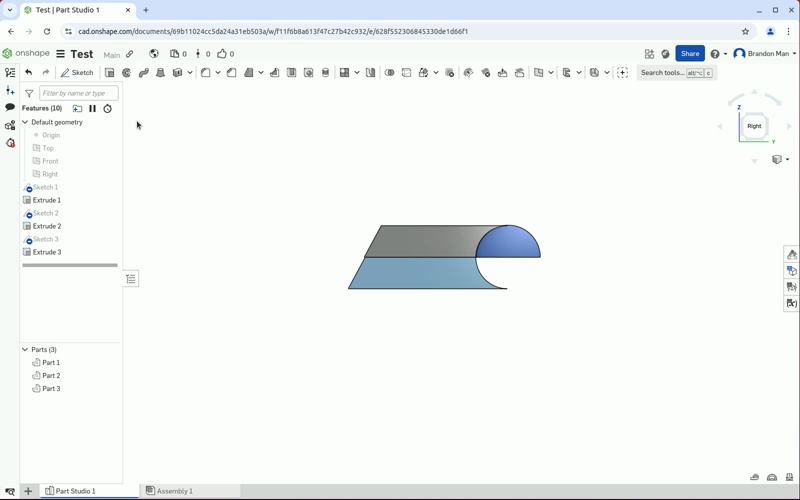
mouse_move(73, 189)
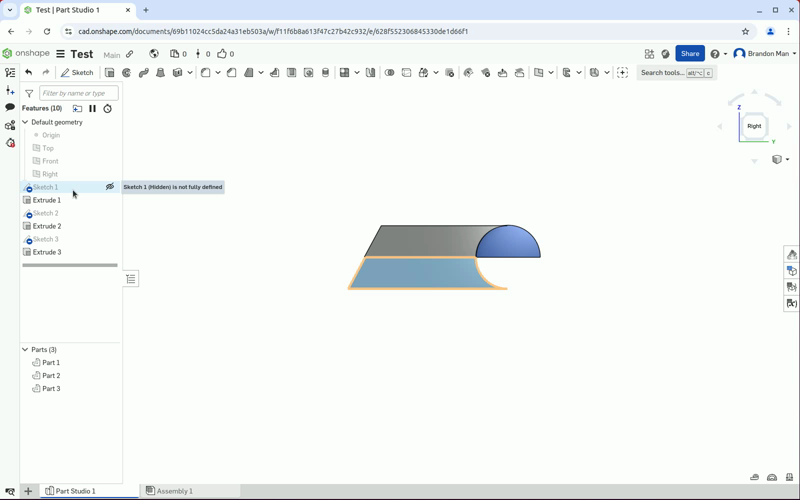
click(73, 189)
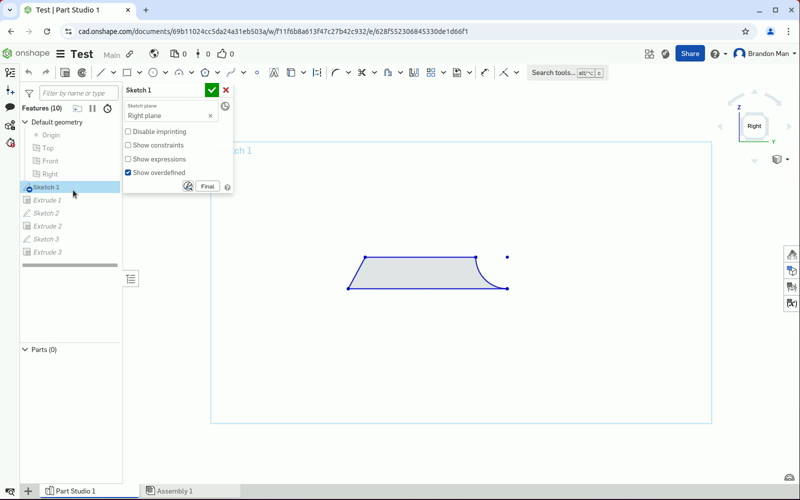
mouse_move(229, 92)
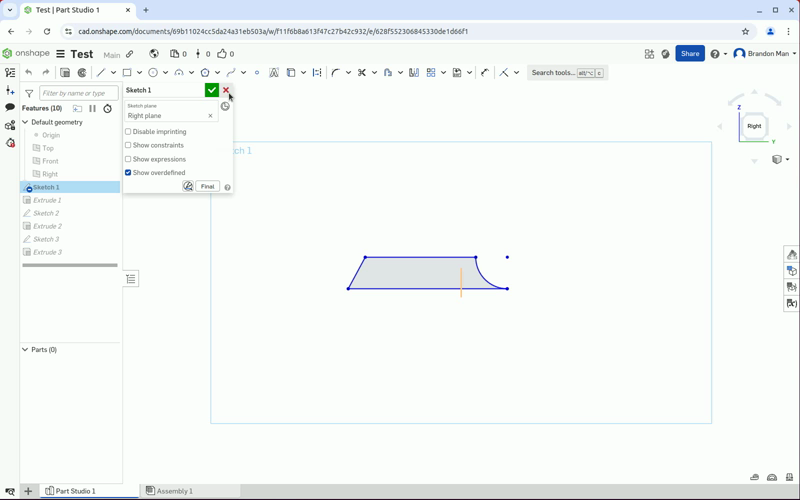
click(229, 92)
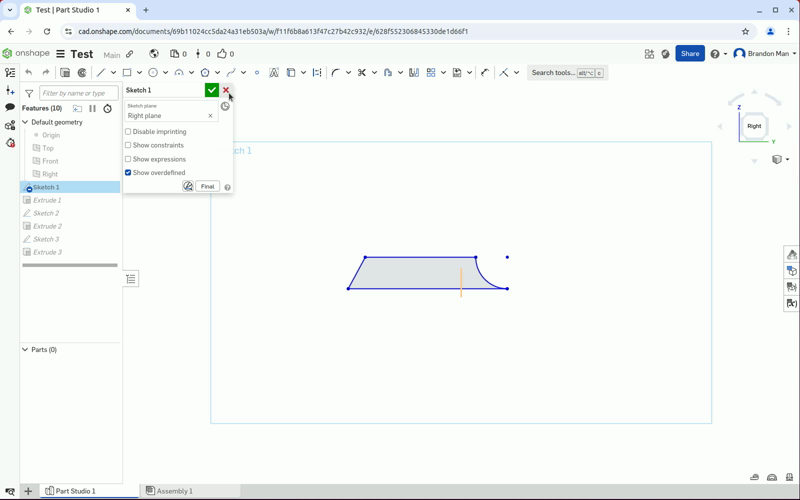
key(shift+s)
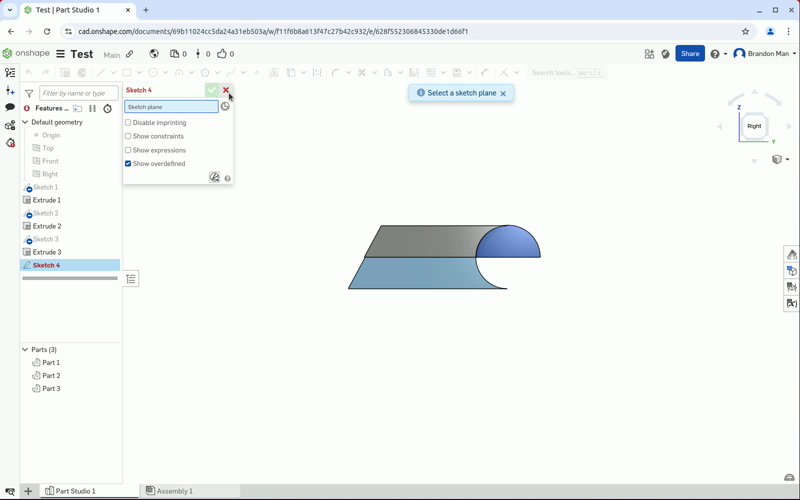
mouse_move(73, 176)
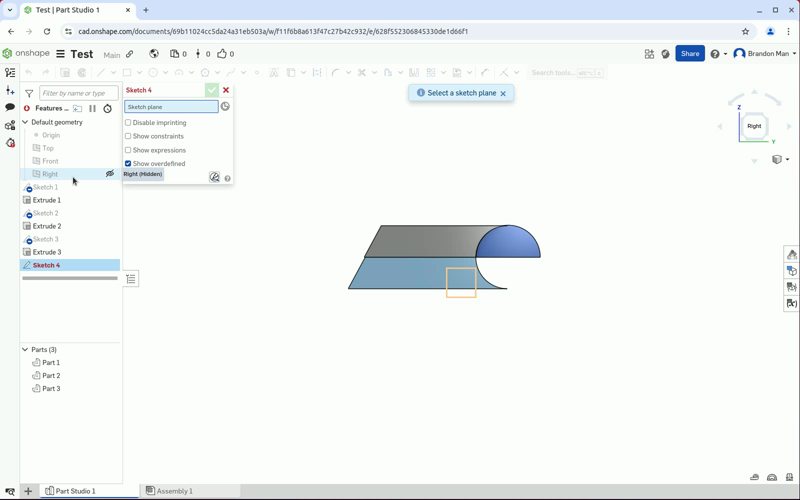
click(73, 176)
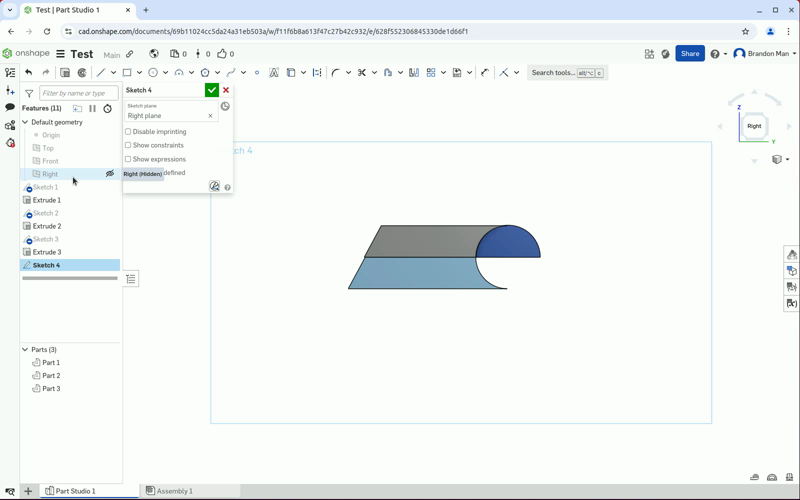
mouse_move(73, 352)
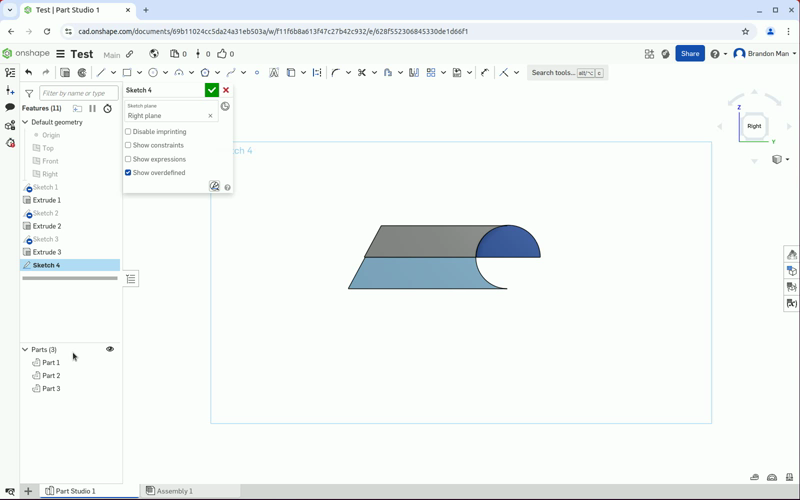
key(y)
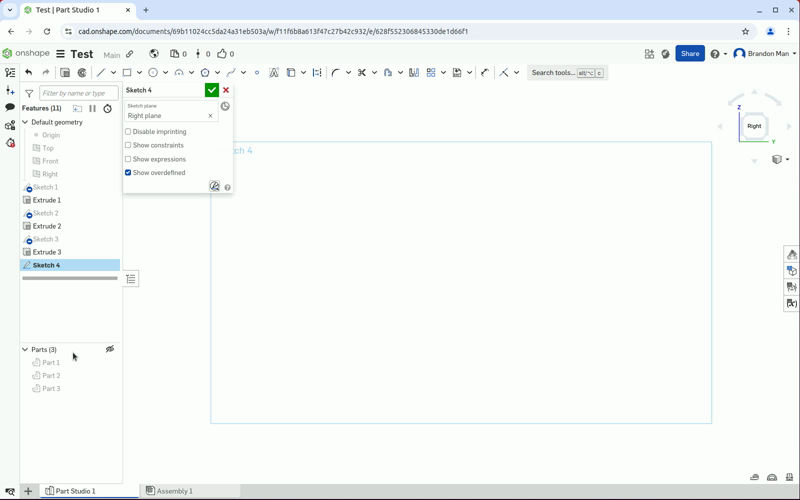
key(a)
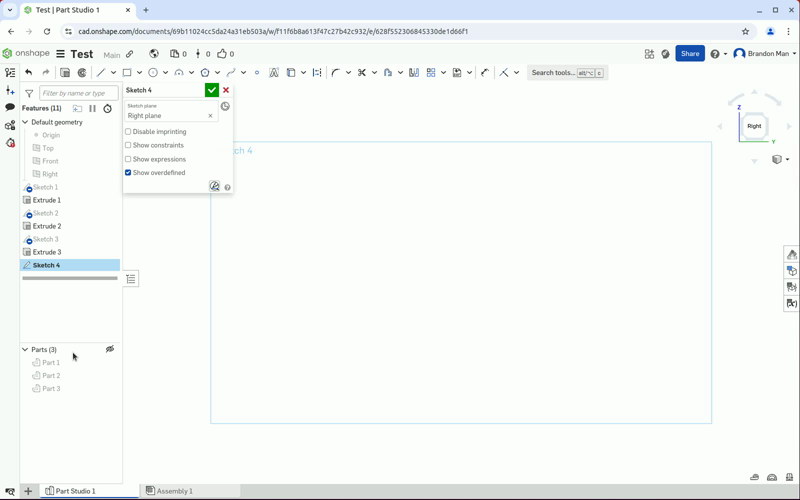
key_down(shift)
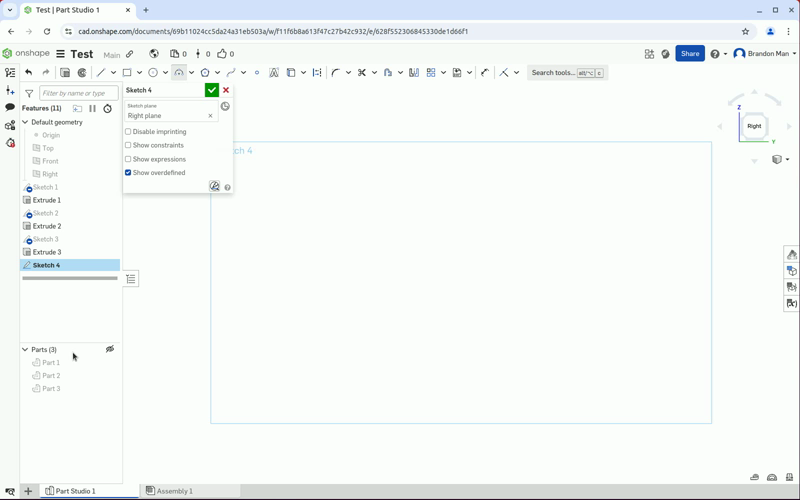
mouse_move(476, 257)
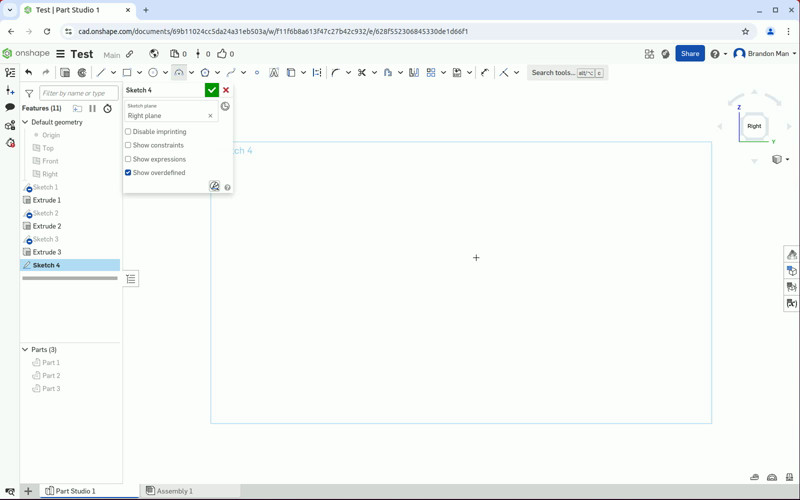
click(476, 257)
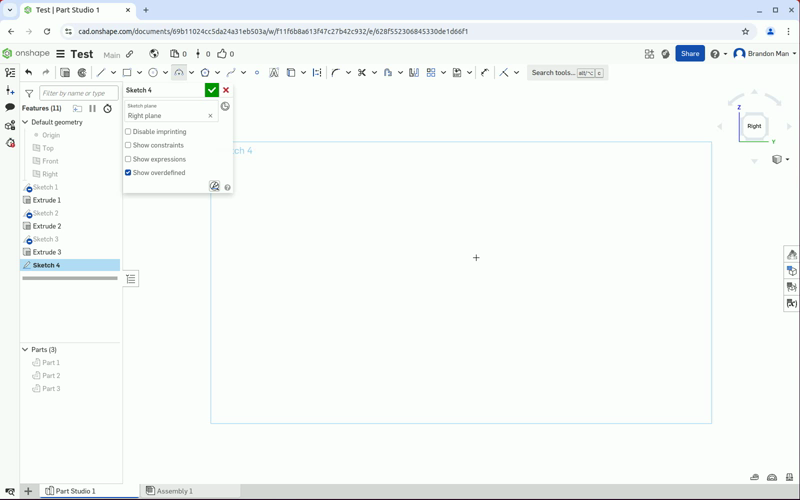
key_up(shift)
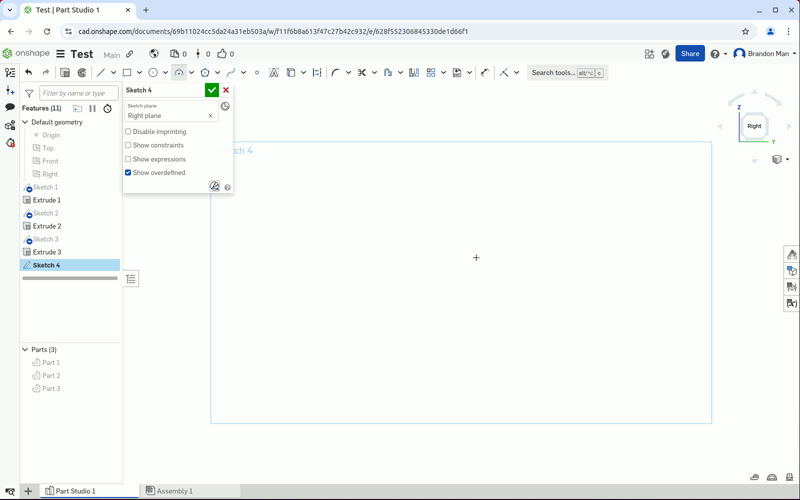
key_down(shift)
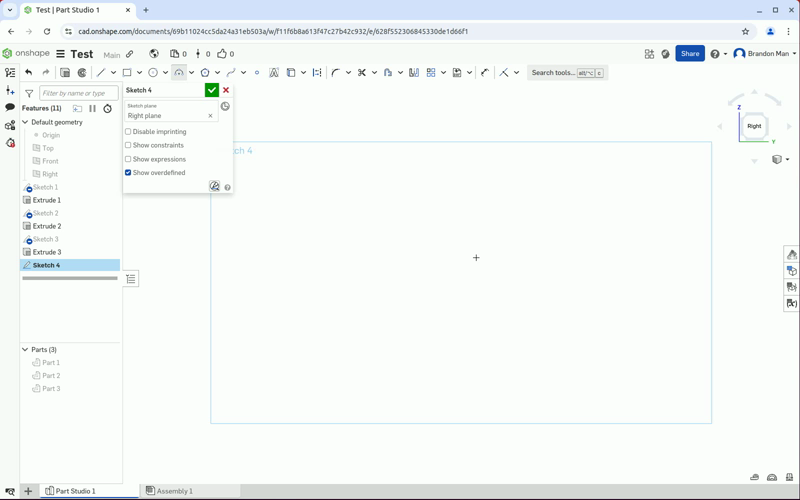
mouse_move(540, 257)
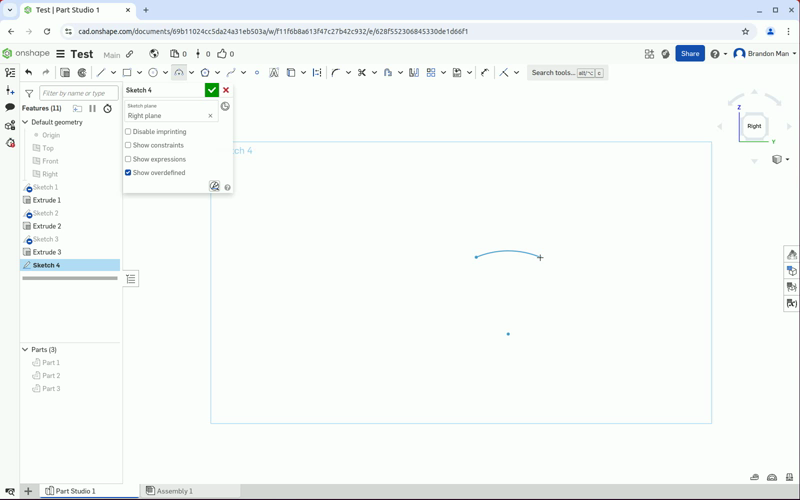
click(540, 257)
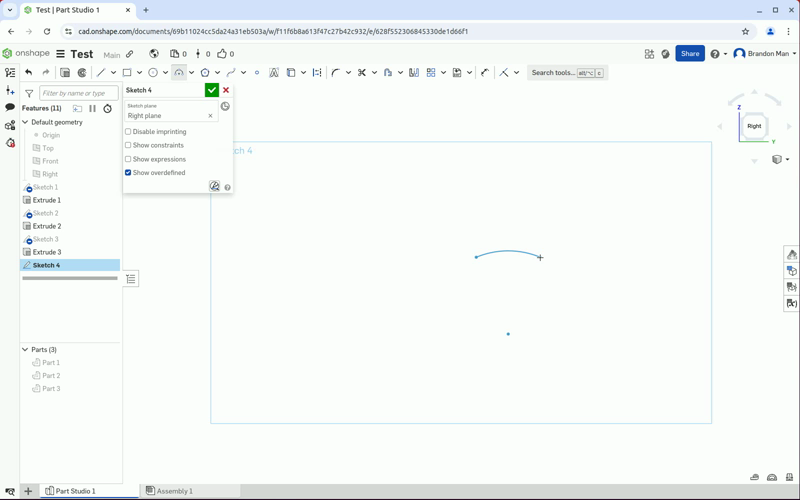
mouse_move(507, 288)
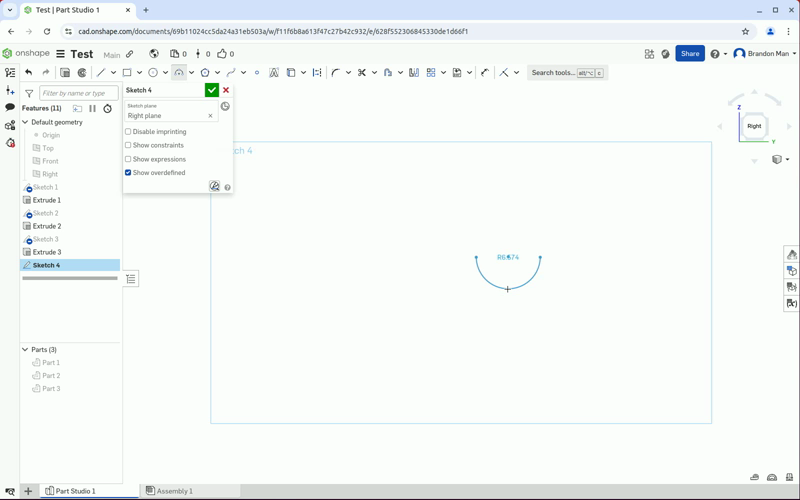
click(507, 288)
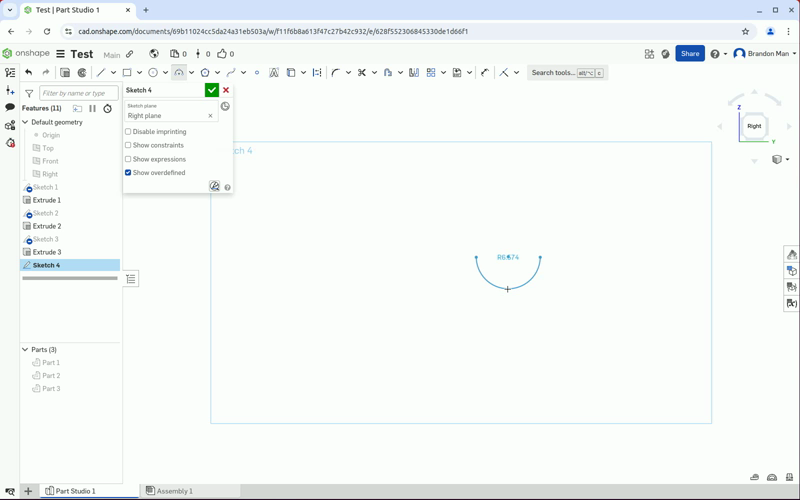
key_up(shift)
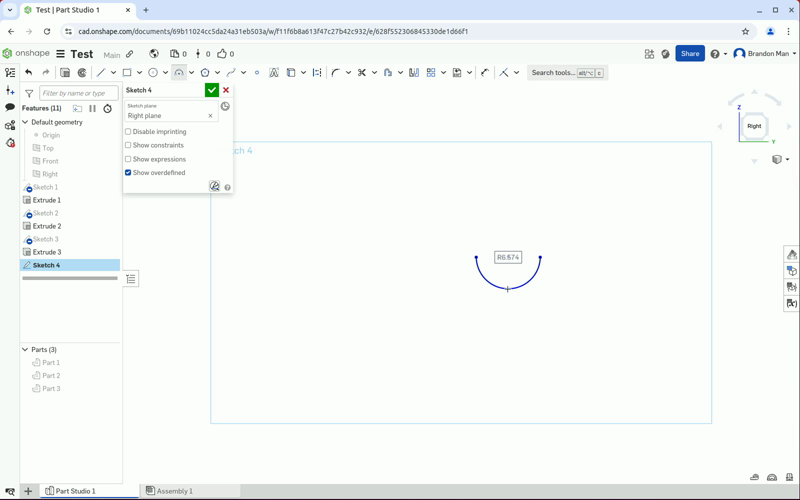
key(esc)
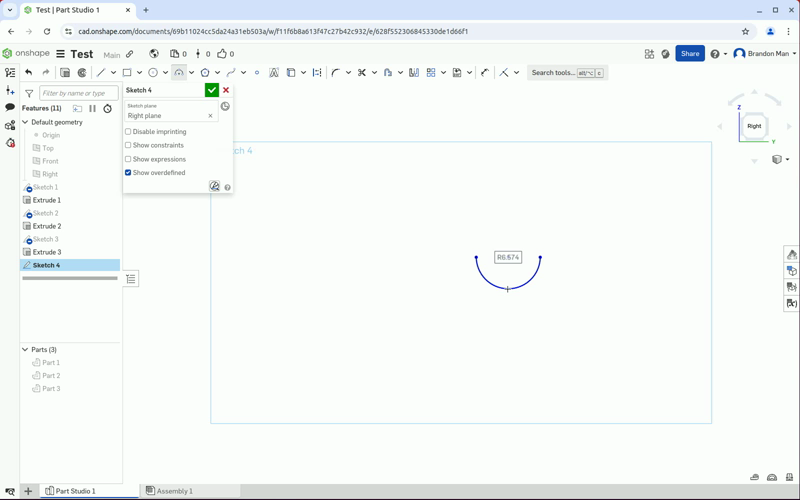
key(l)
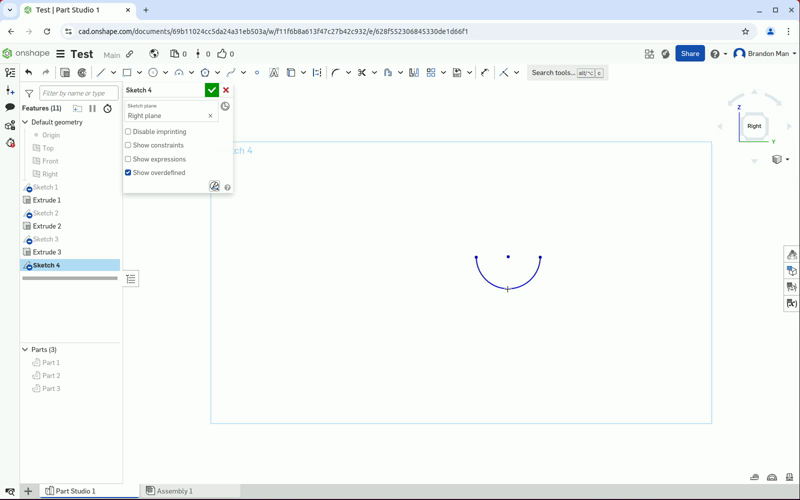
mouse_move(540, 257)
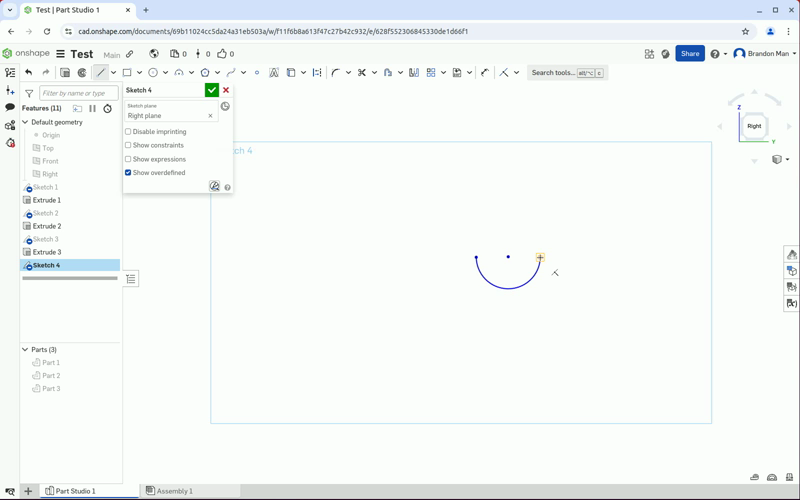
click(540, 257)
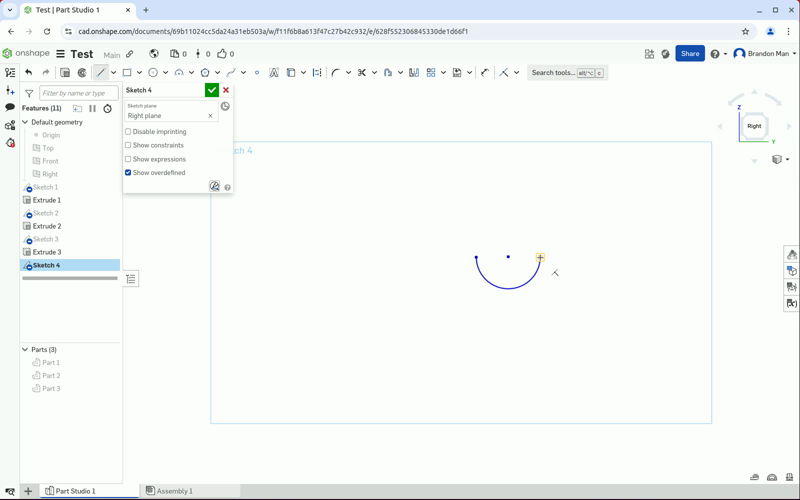
key_down(shift)
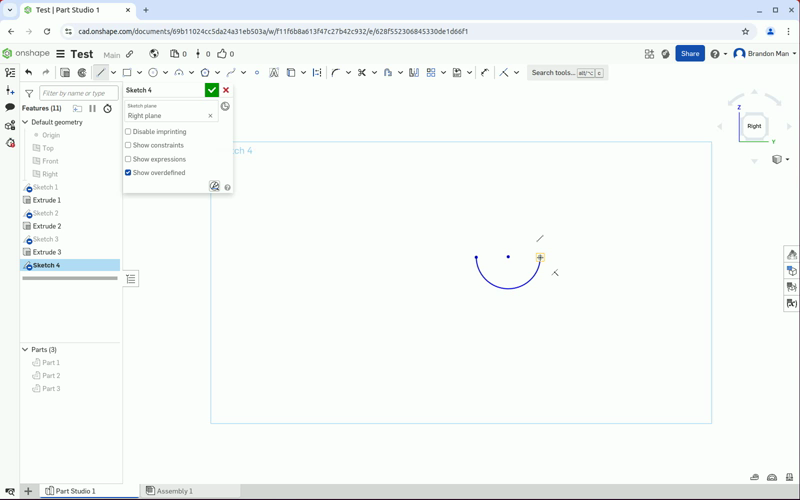
mouse_move(476, 257)
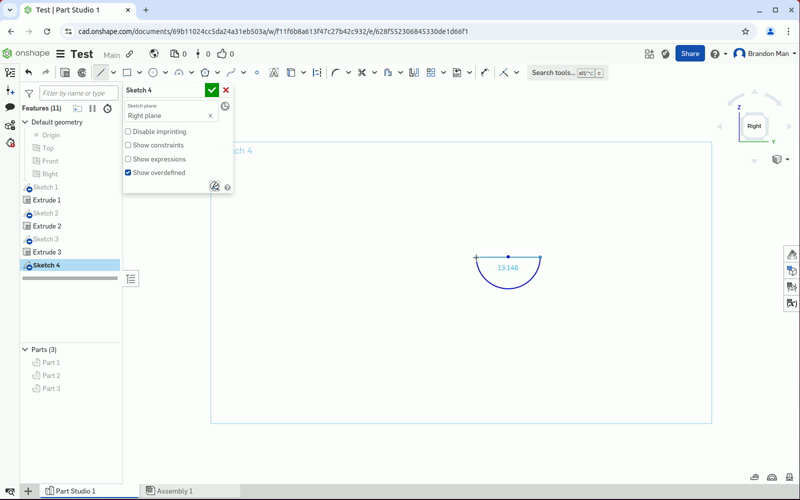
key_up(shift)
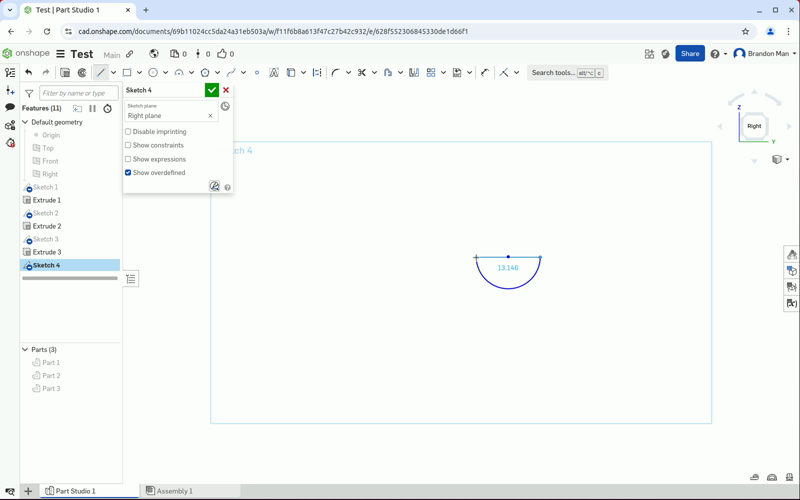
click(476, 257)
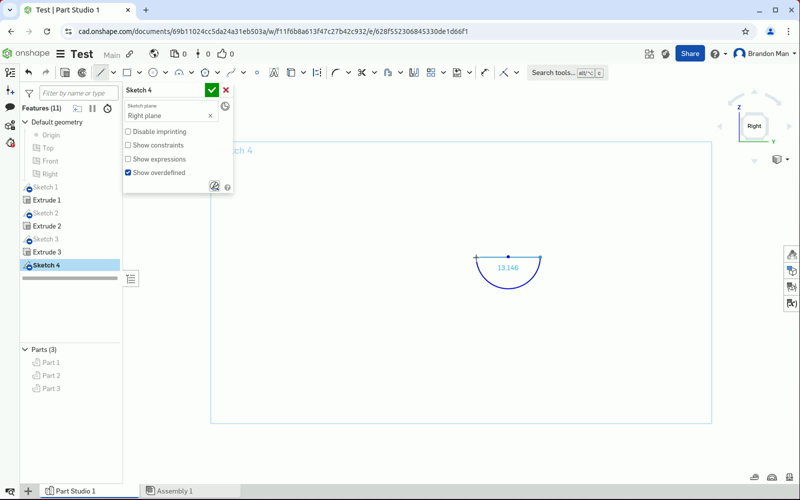
key(esc)
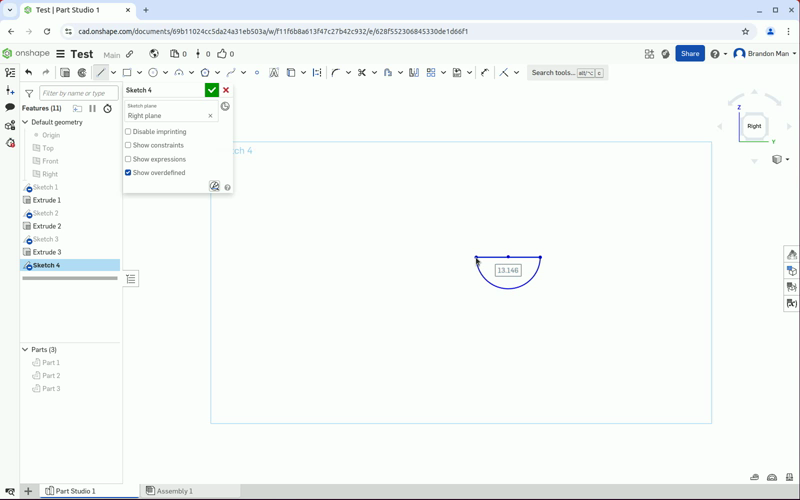
mouse_move(503, 259)
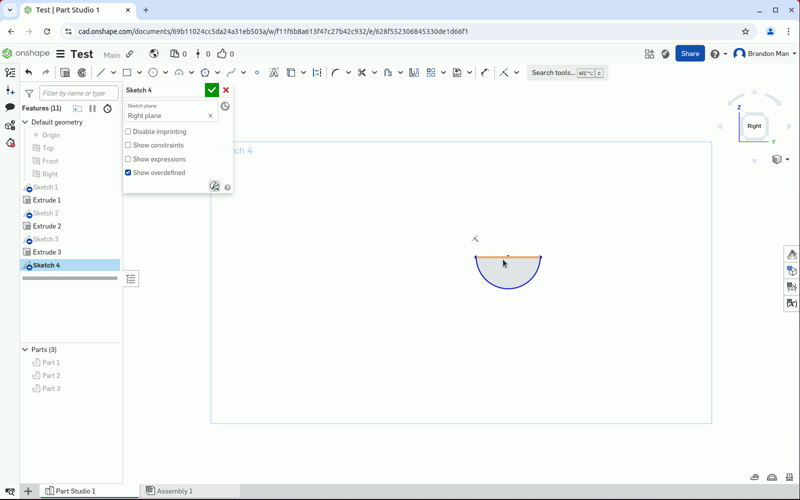
scroll(6)
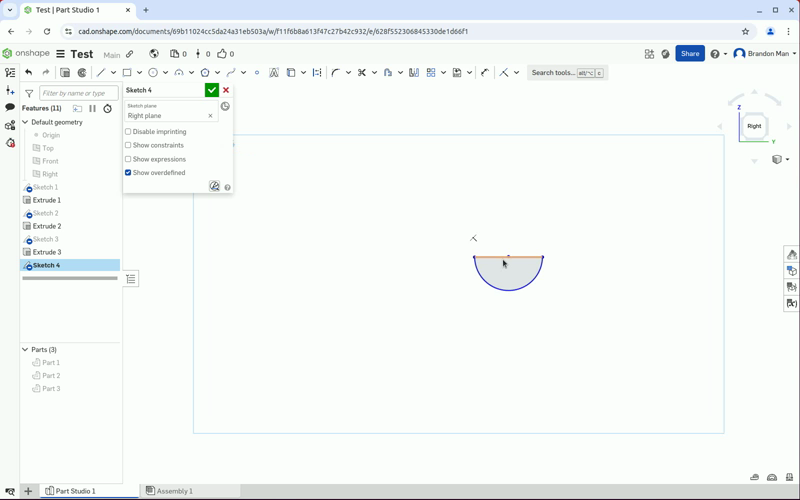
scroll(6)
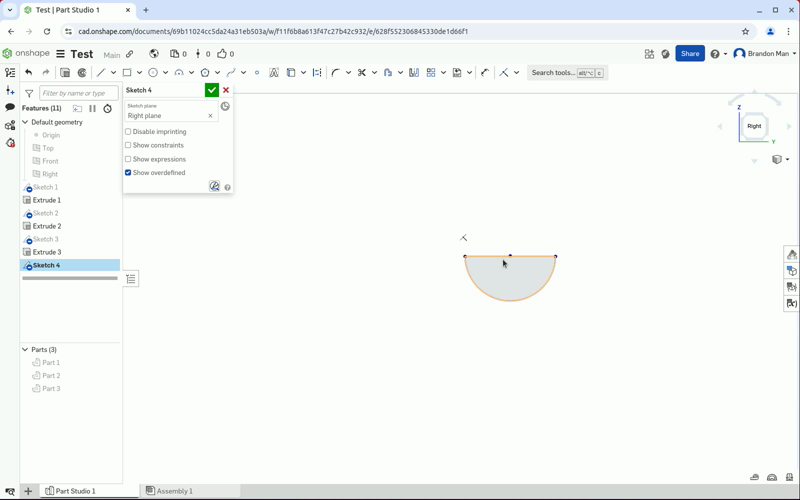
scroll(6)
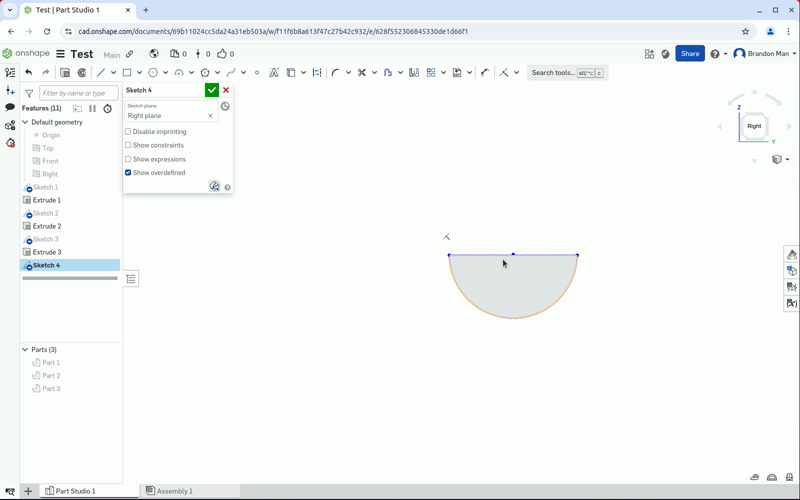
scroll(6)
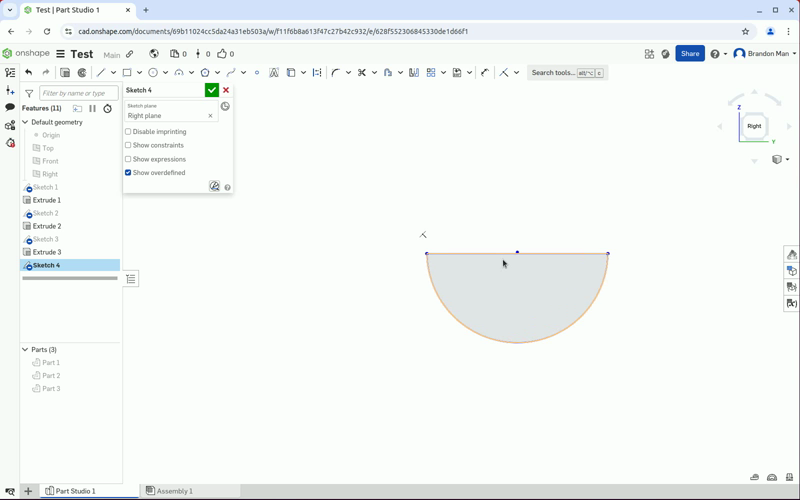
scroll(6)
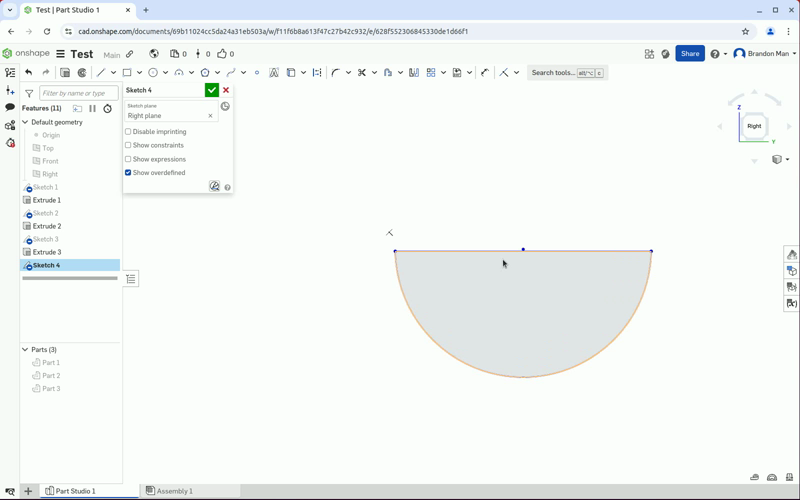
scroll(6)
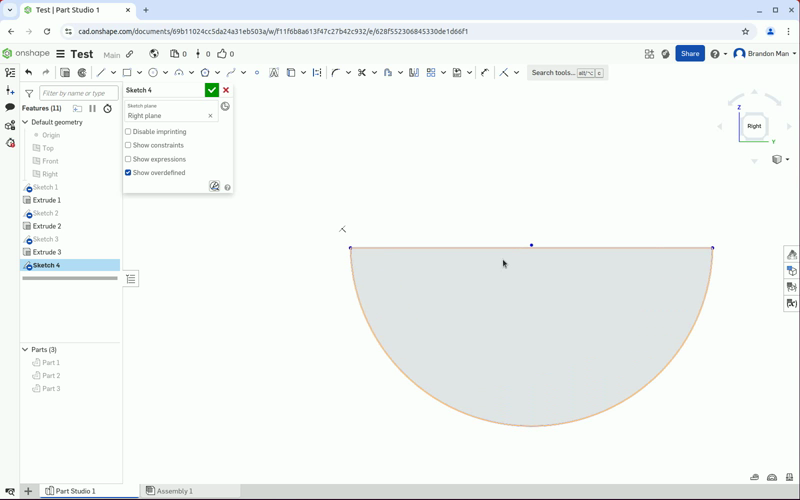
scroll(6)
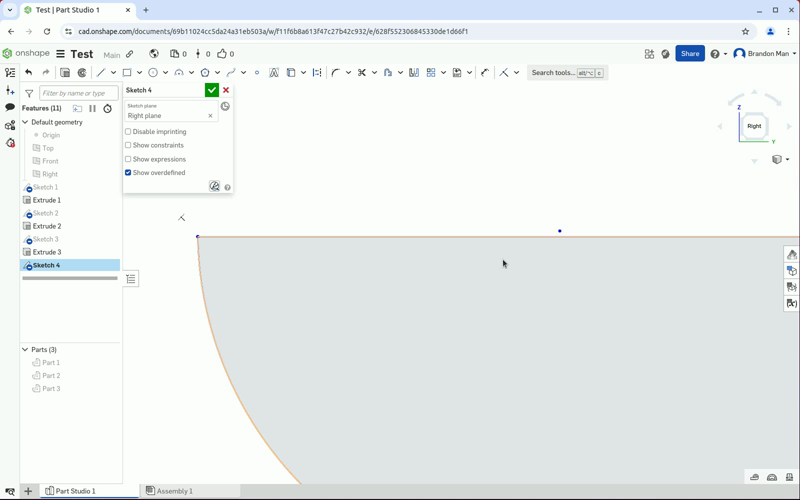
click(503, 259)
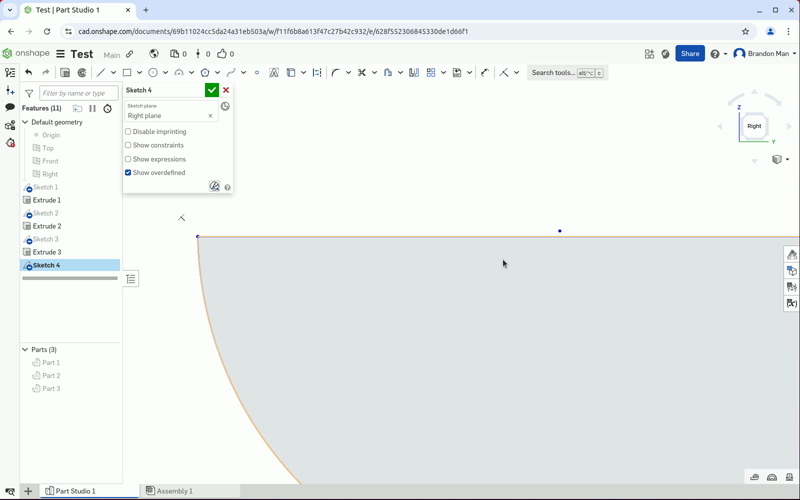
scroll(-6)
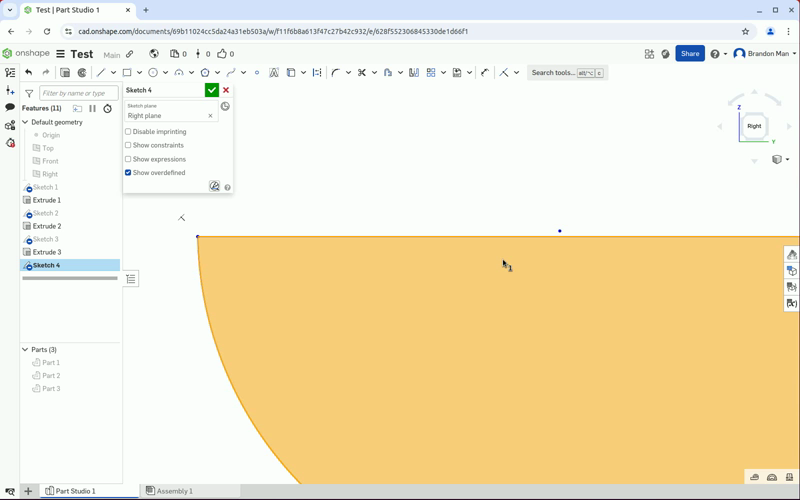
scroll(-6)
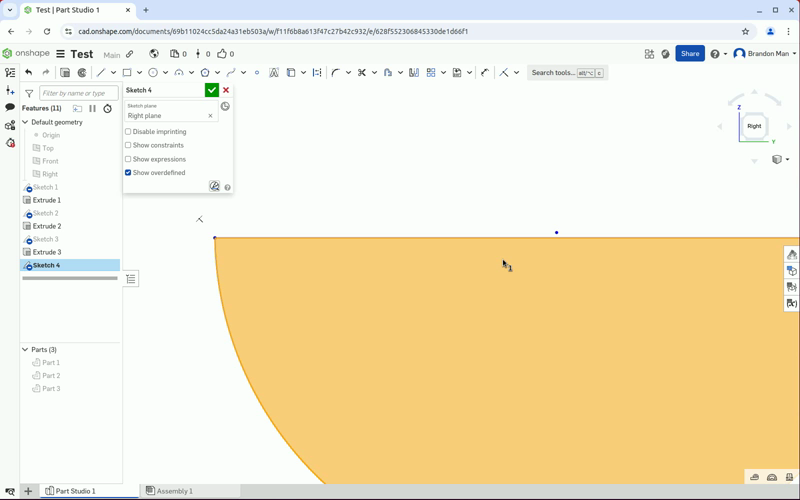
scroll(-6)
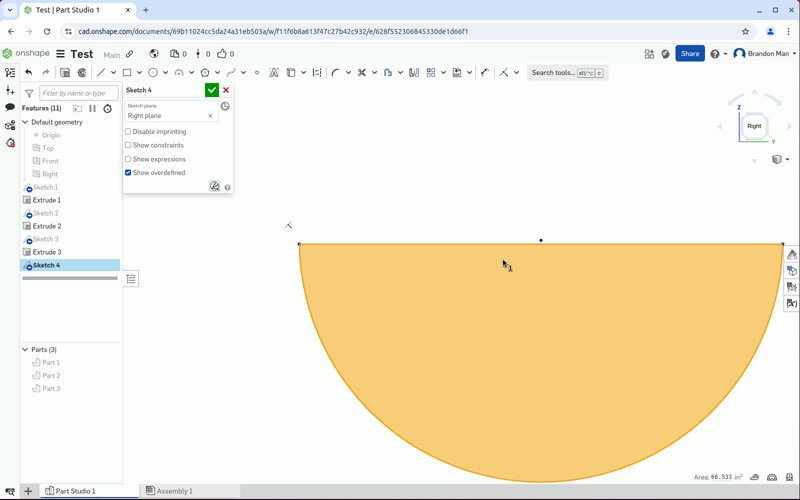
scroll(-6)
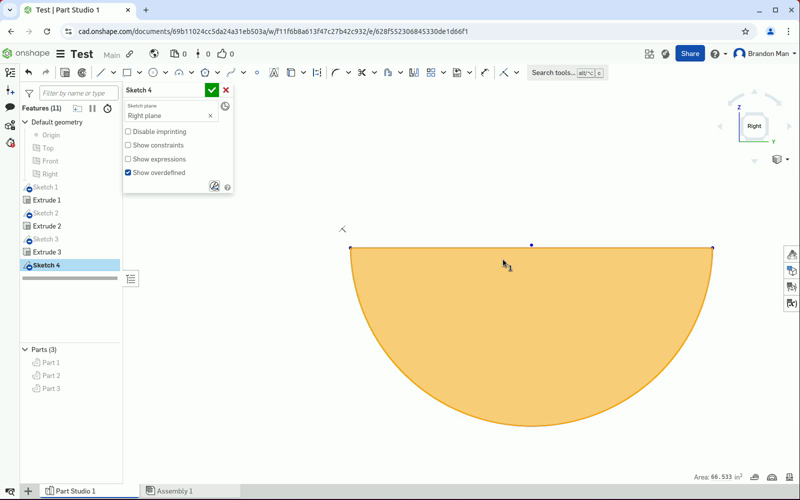
scroll(-6)
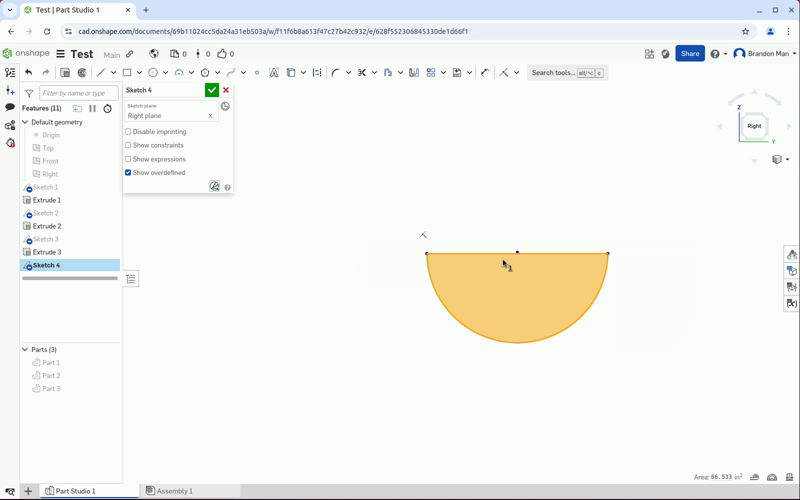
scroll(-6)
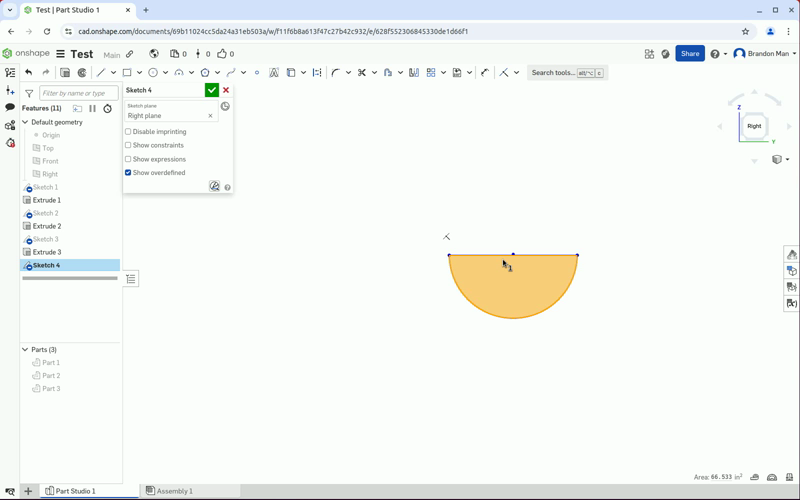
scroll(-6)
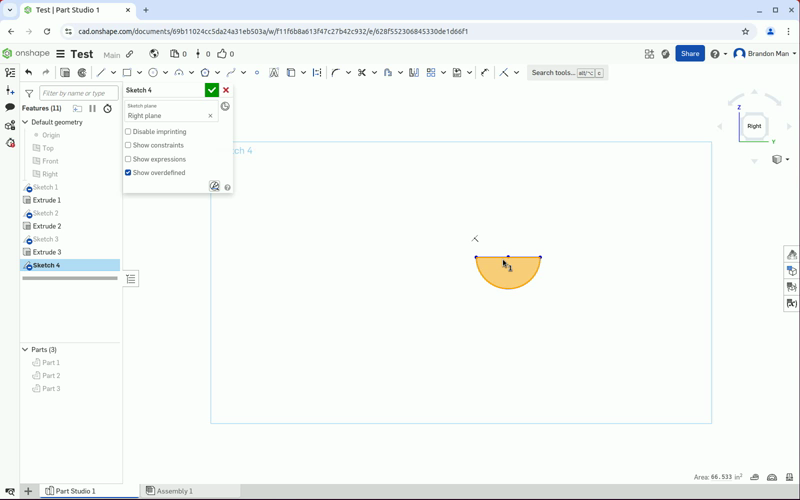
mouse_move(73, 352)
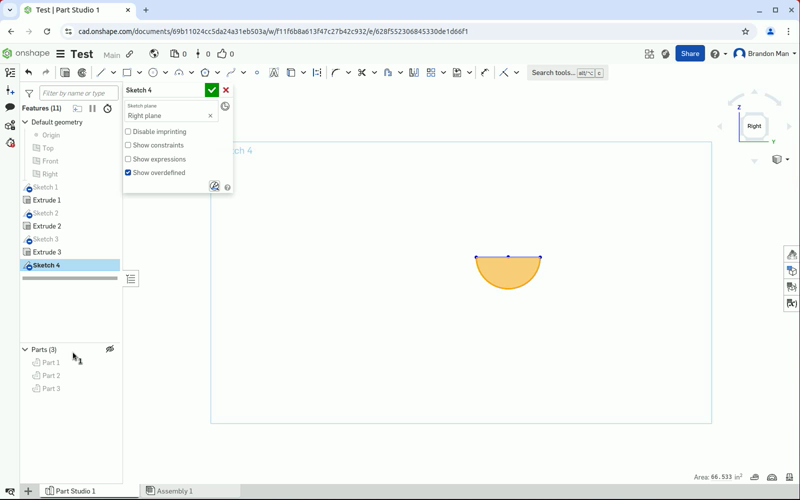
key(shift+y)
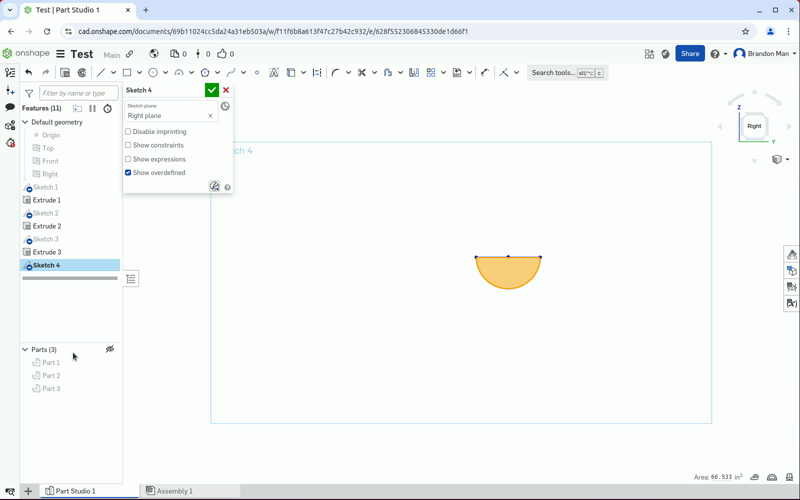
key(shift+e)
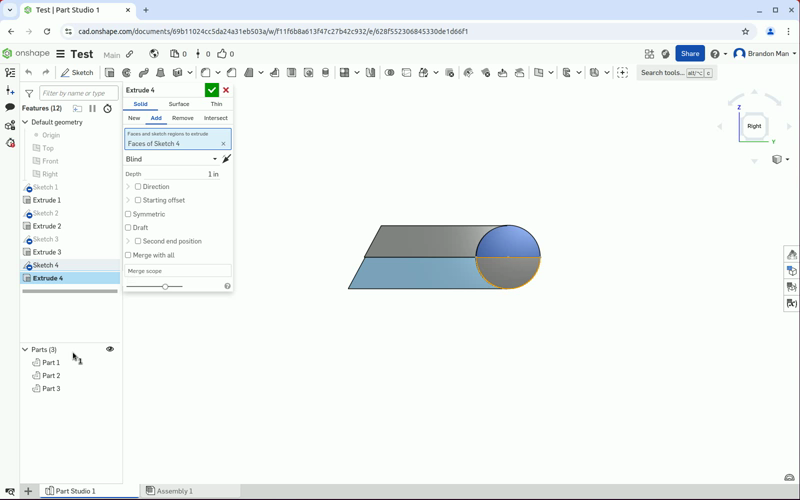
mouse_move(143, 106)
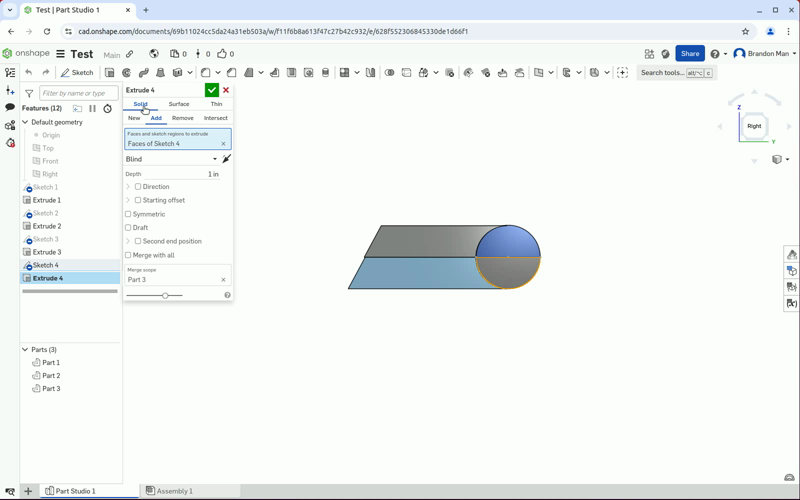
click(143, 106)
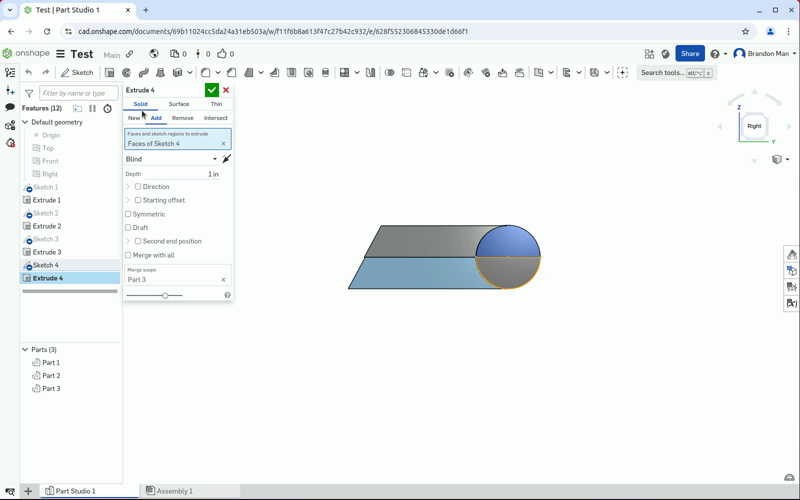
mouse_move(137, 120)
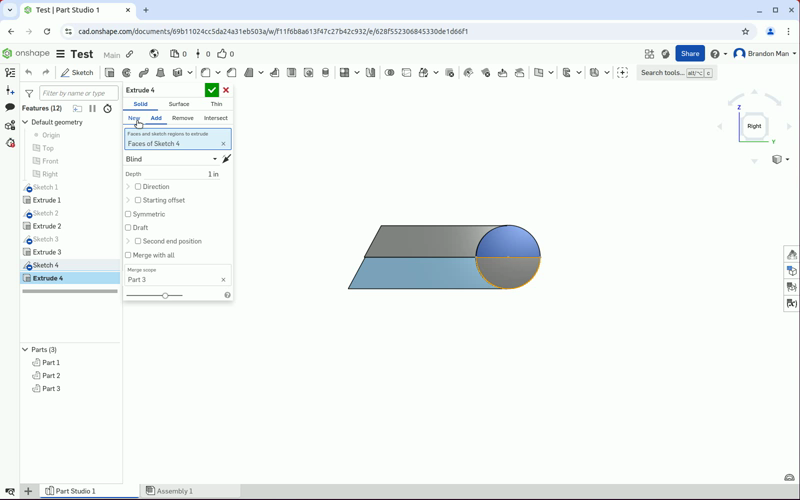
click(137, 120)
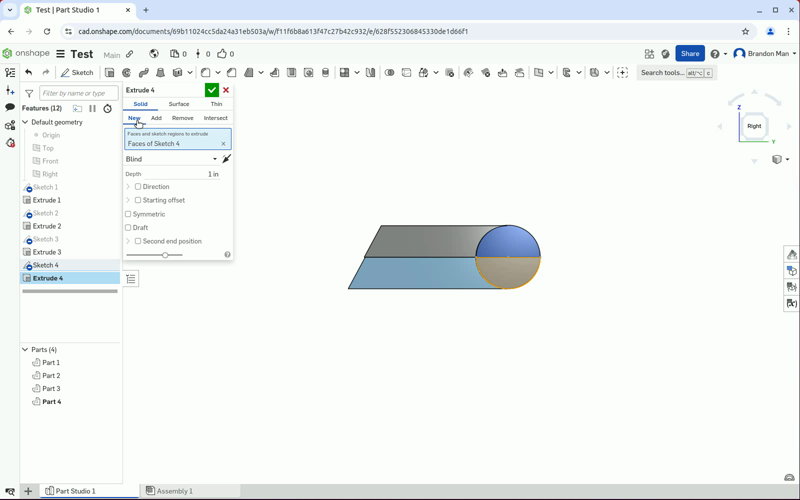
key(tab, 4)
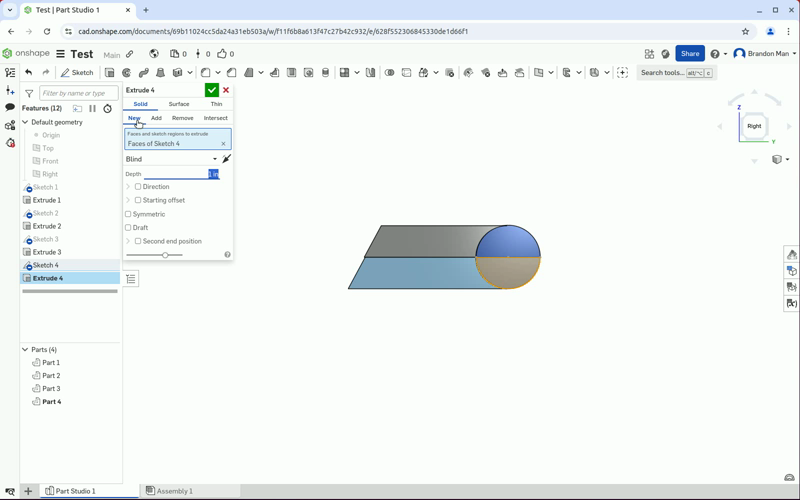
text(3.37)
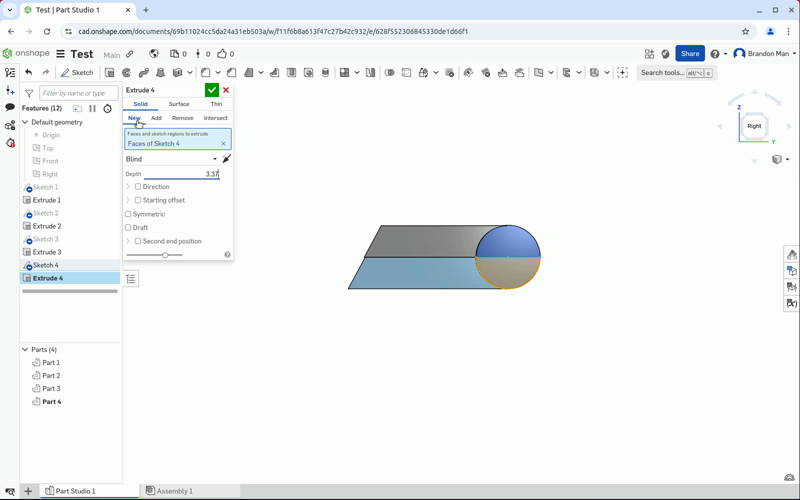
key(enter)
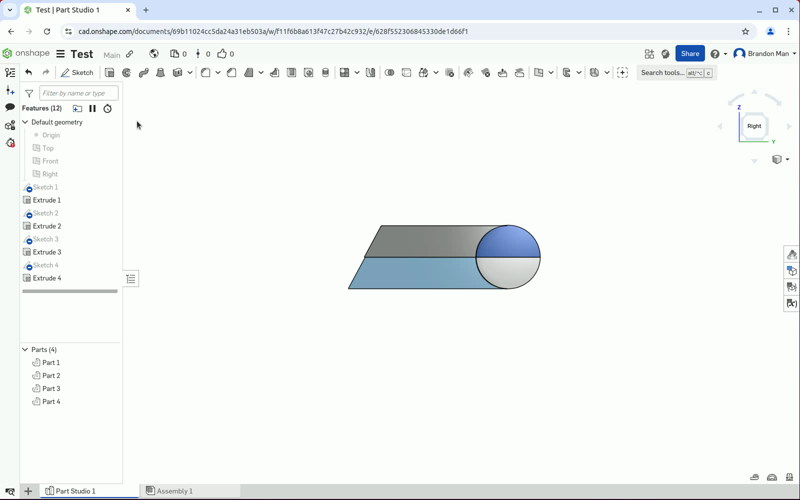
key(shift+h)
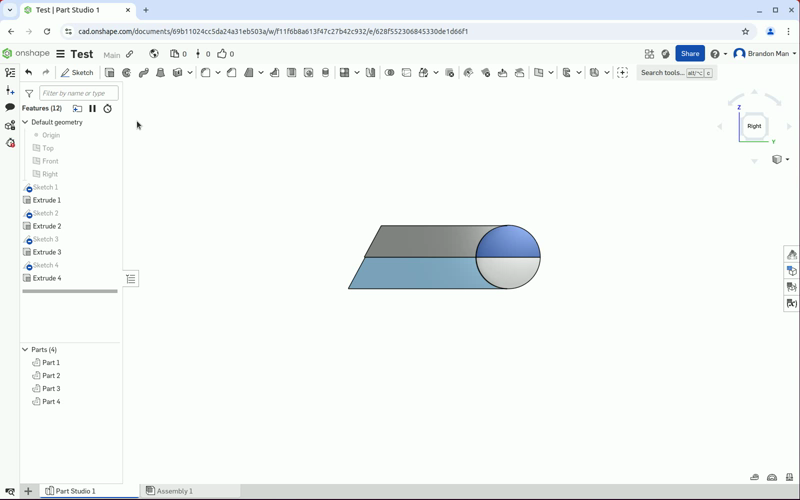
key(shift+h)
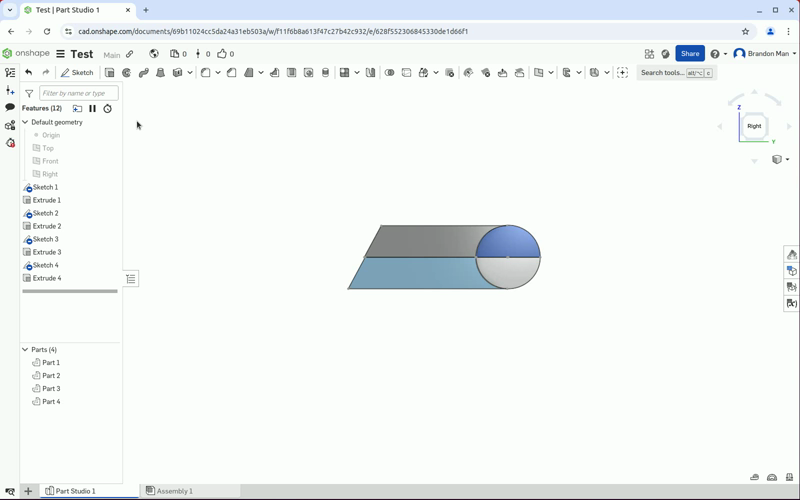
key(shift+7)
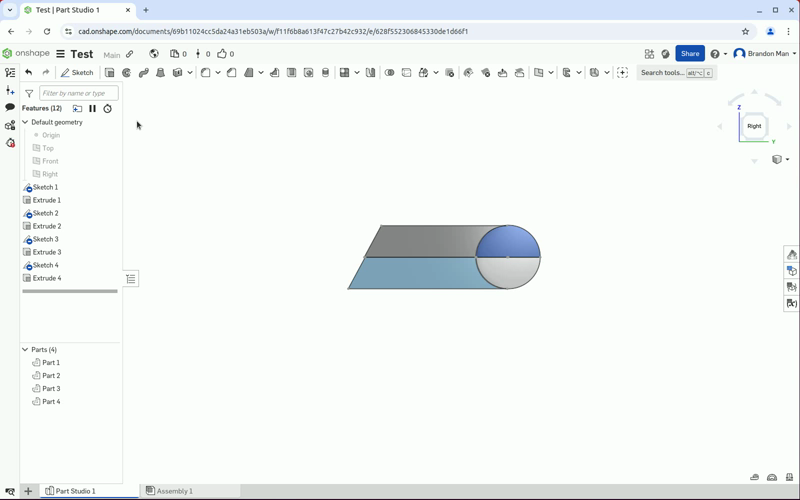
key(right, 2)
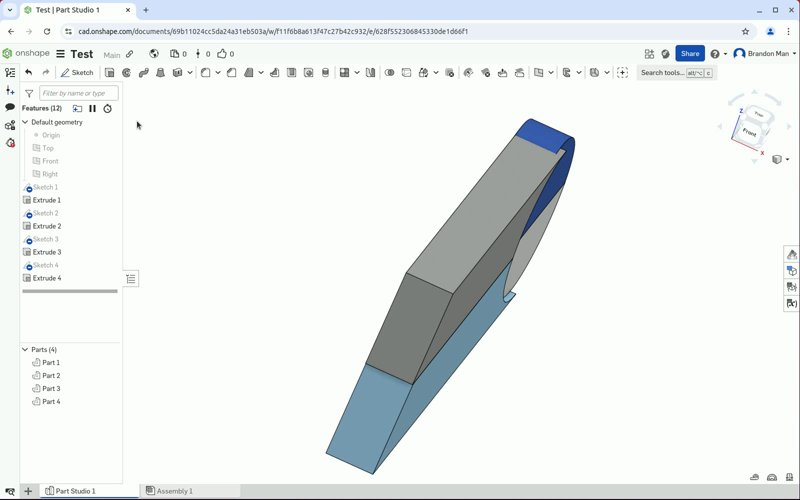
key(down, 2)
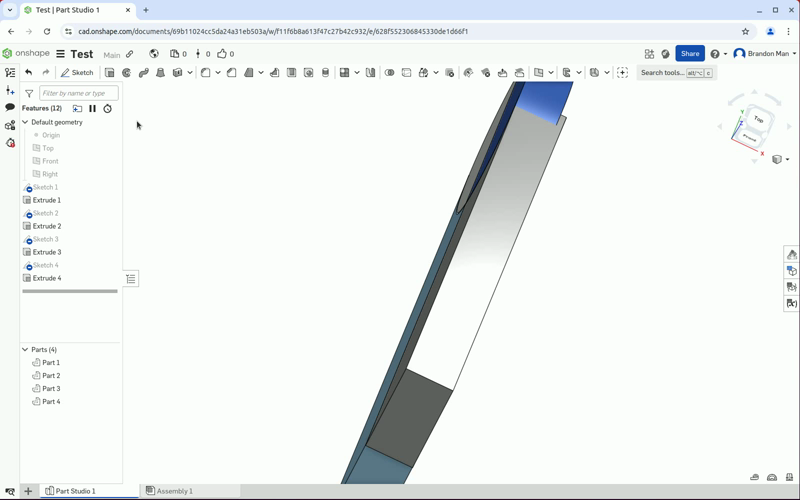
key(up, 2)
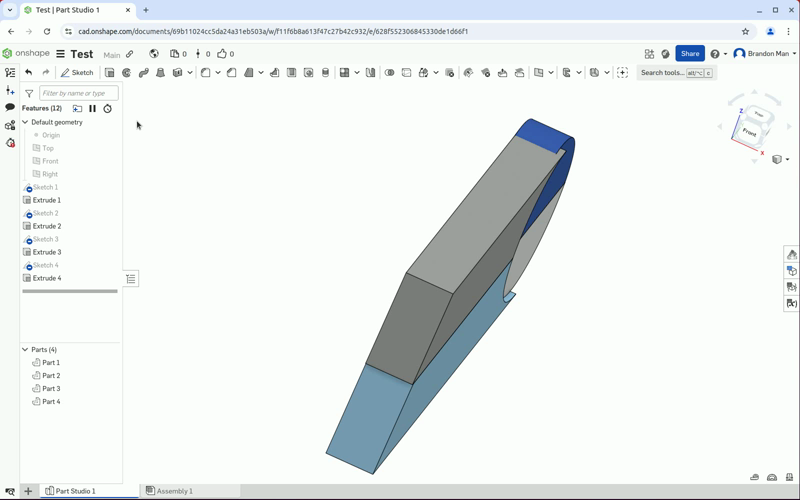
key(left, 2)
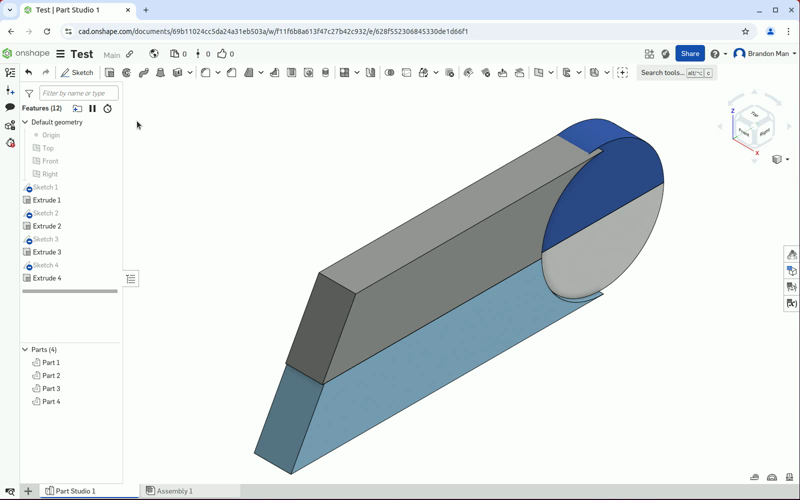
mouse_move(73, 189)
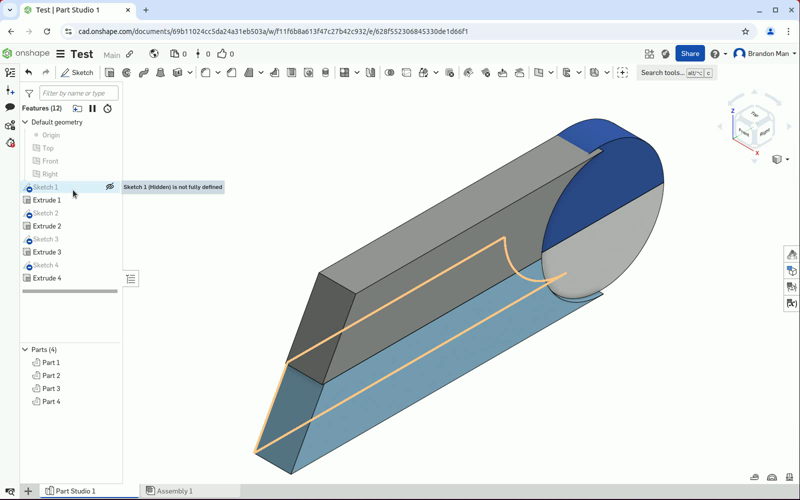
click(73, 189)